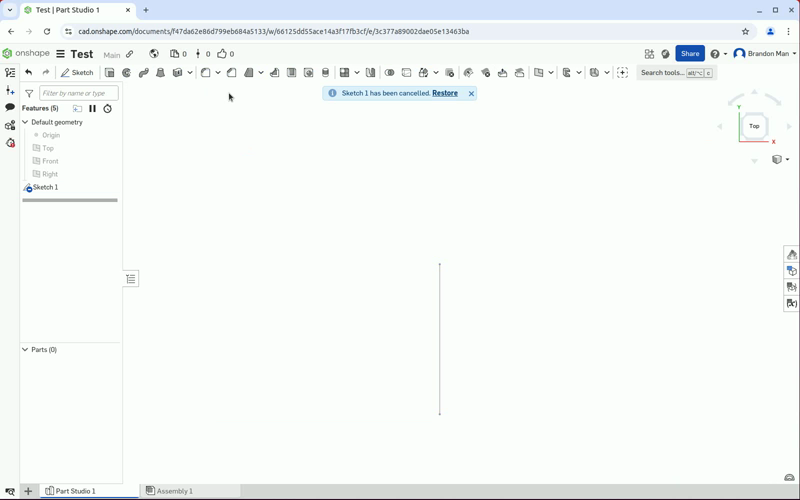
key(shift+h)
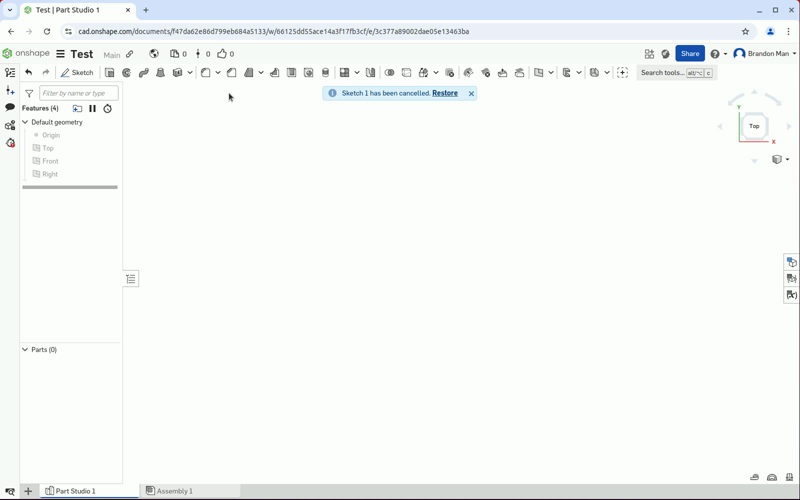
mouse_move(73, 352)
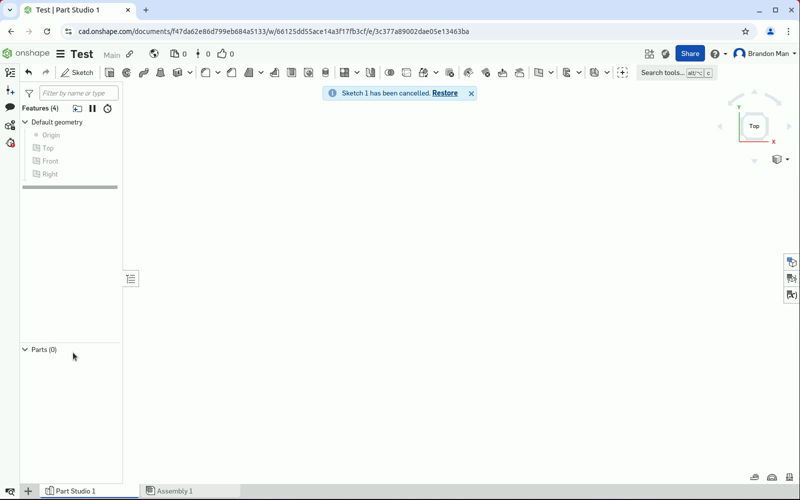
key(y)
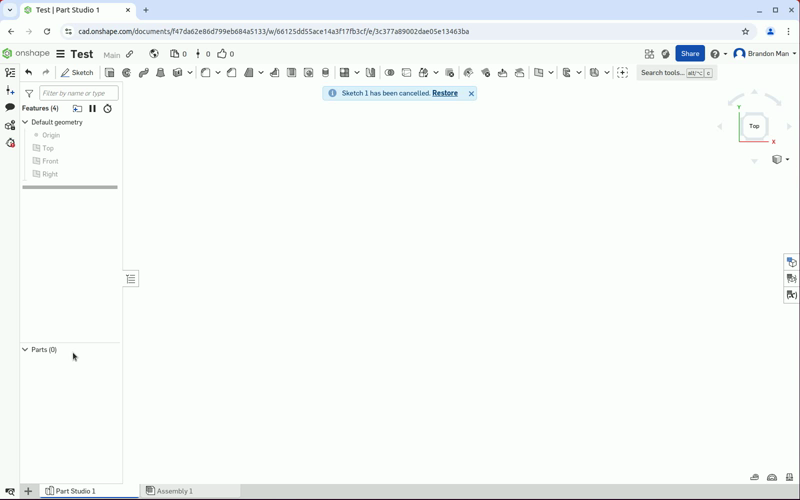
key(shift+p)
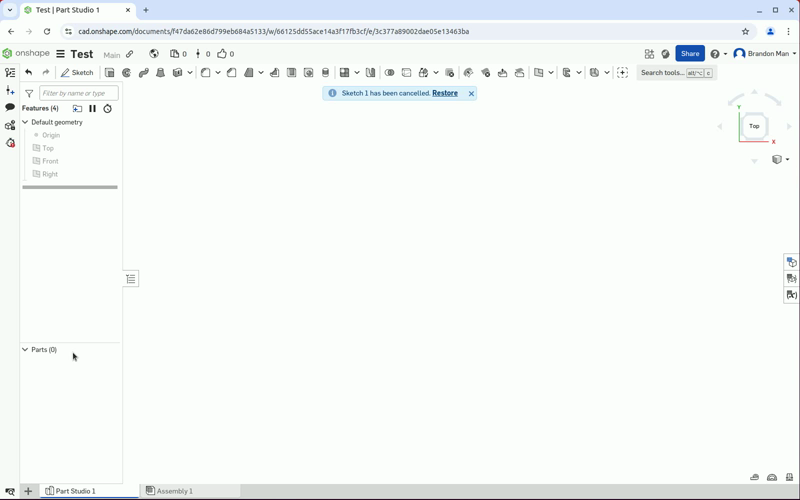
key(space)
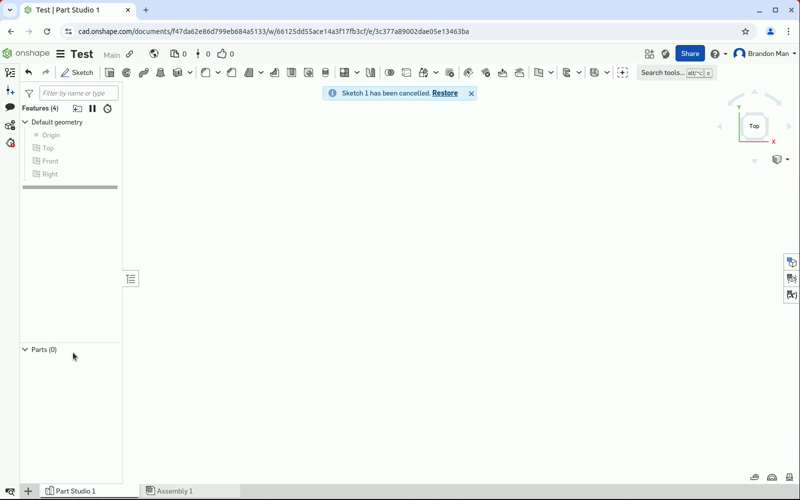
key_down(shift)
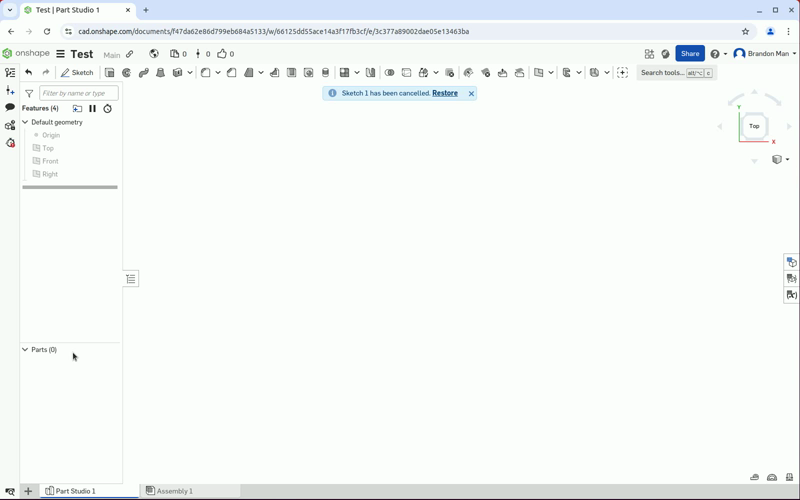
key(up)
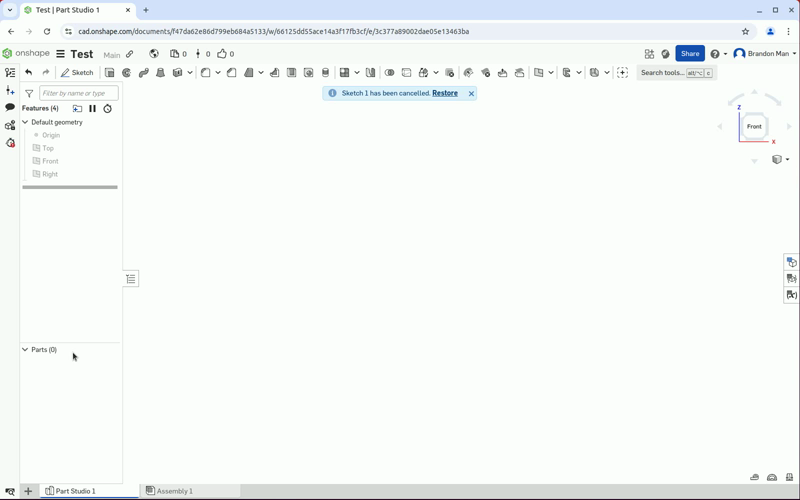
key_up(shift)
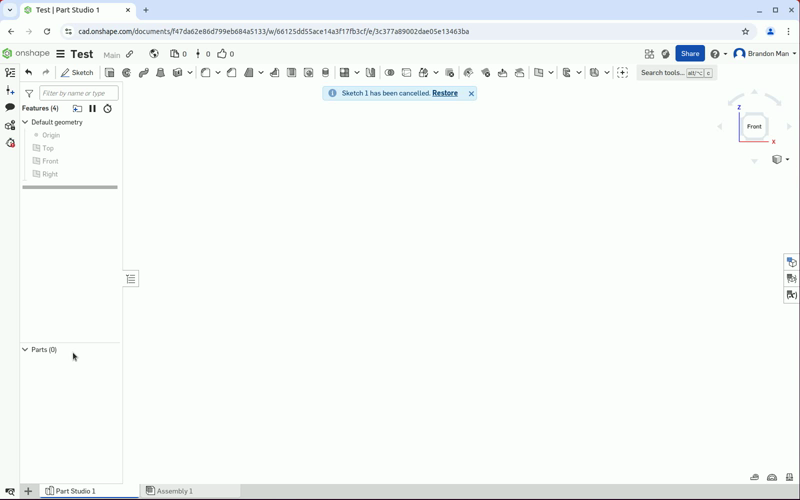
mouse_move(73, 352)
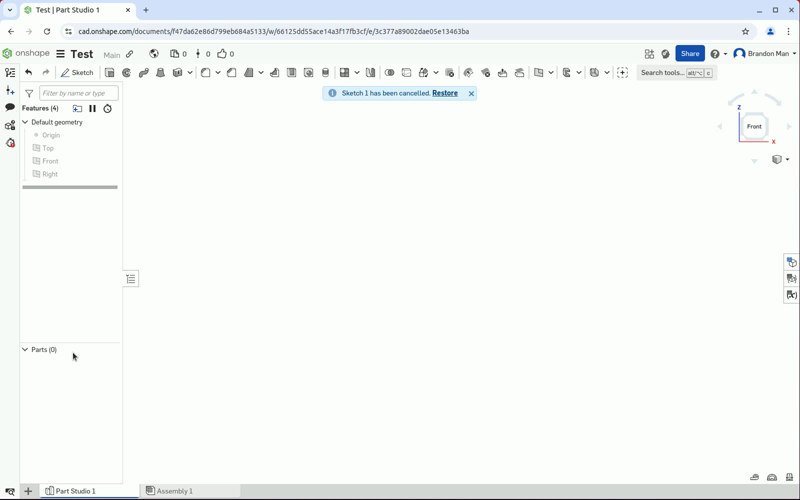
key(shift+y)
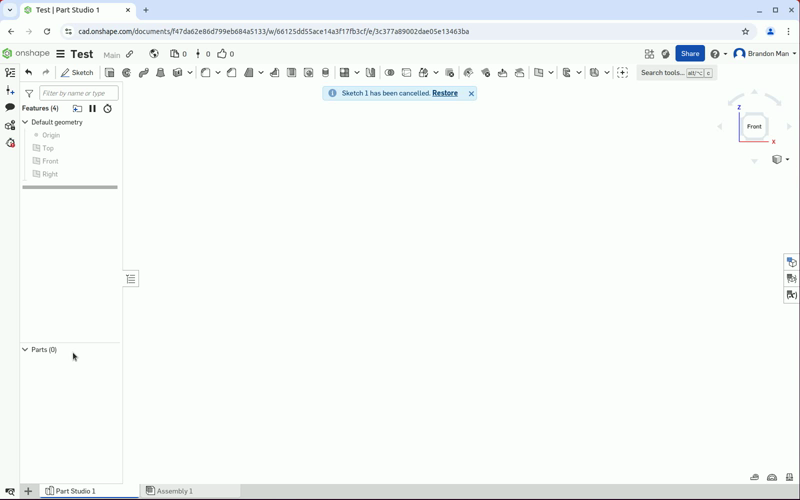
key(shift+s)
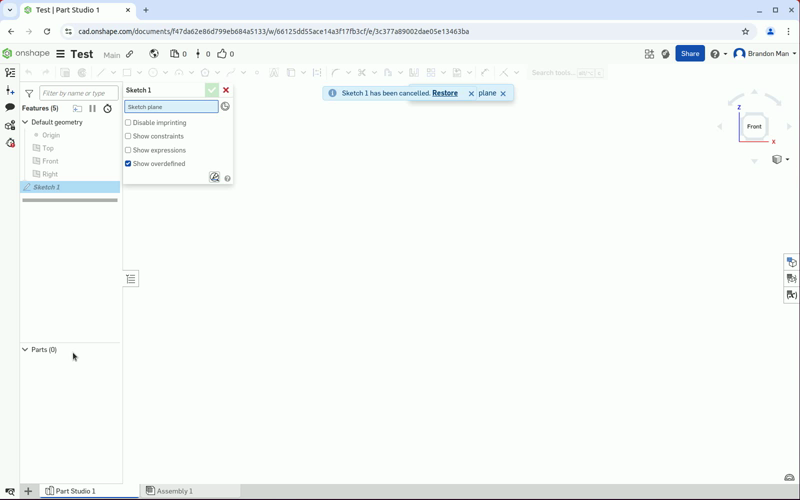
mouse_move(73, 163)
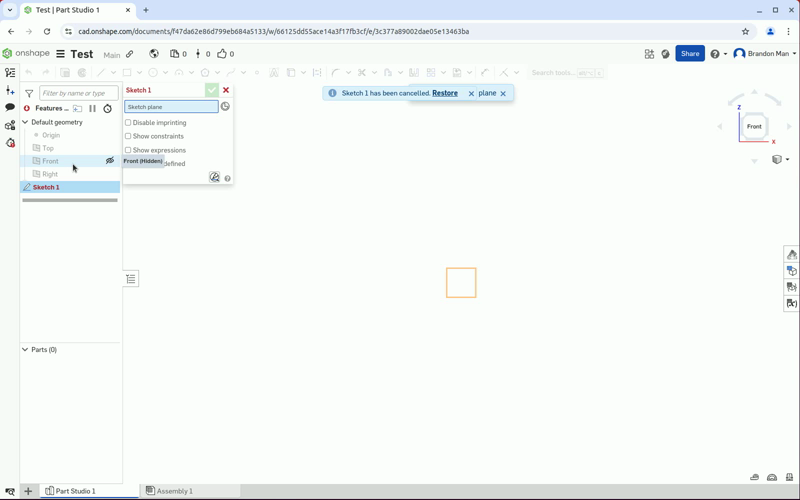
click(73, 163)
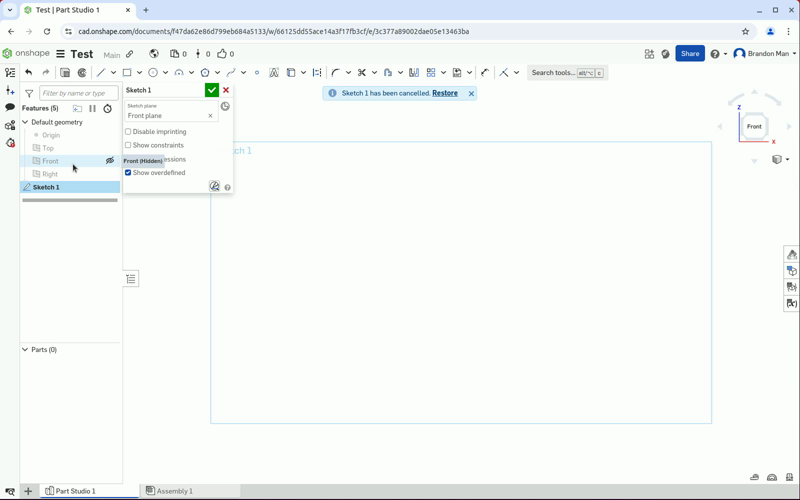
mouse_move(73, 352)
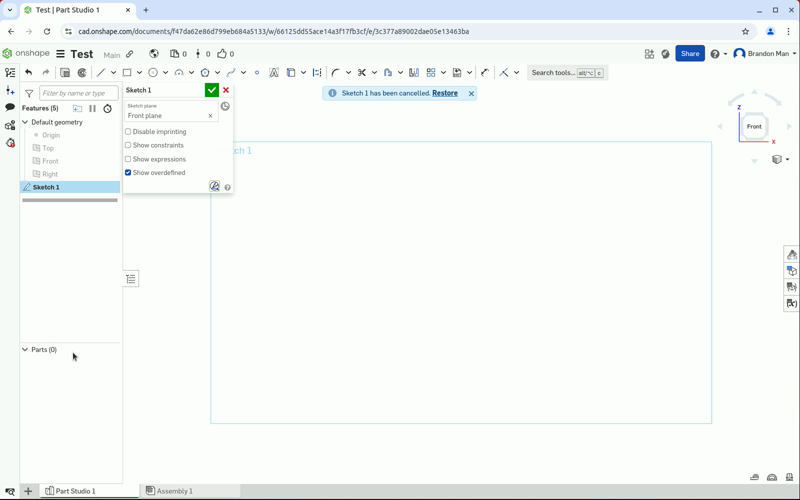
key(y)
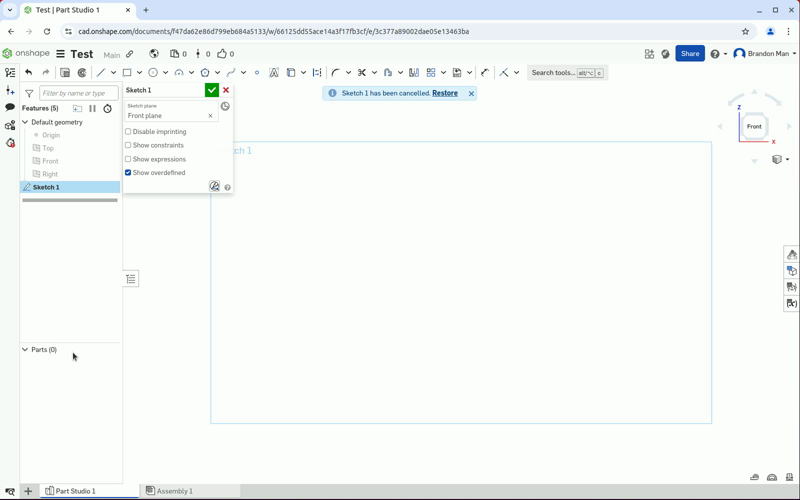
key(l)
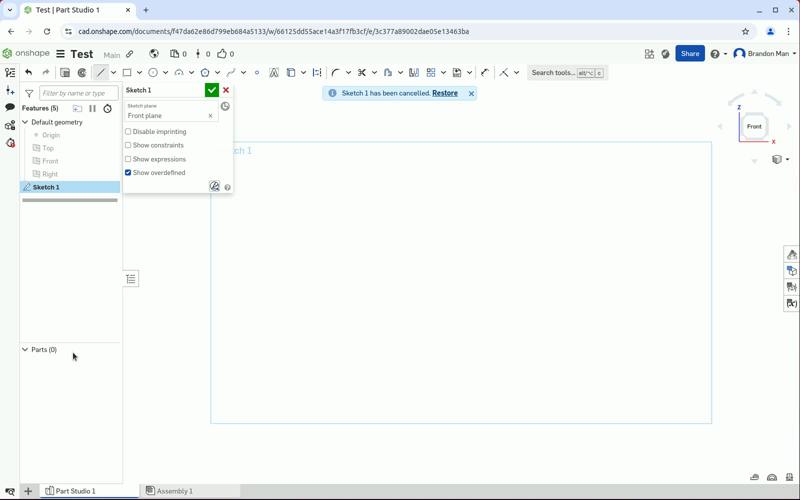
key_down(shift)
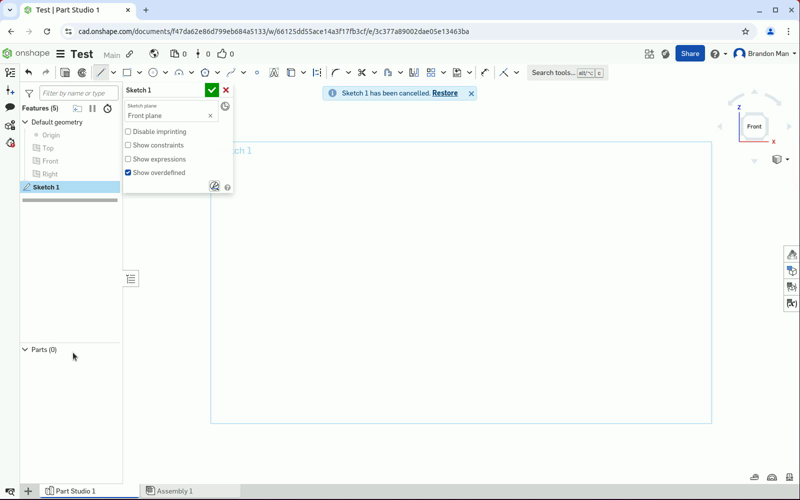
mouse_move(460, 282)
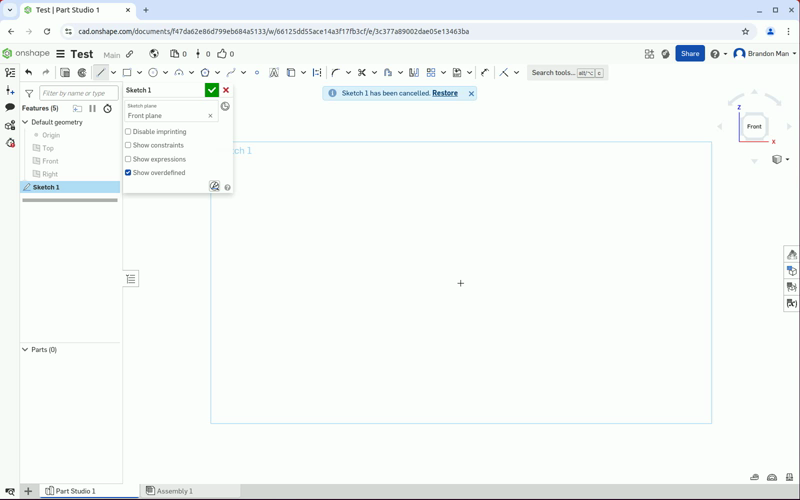
click(460, 282)
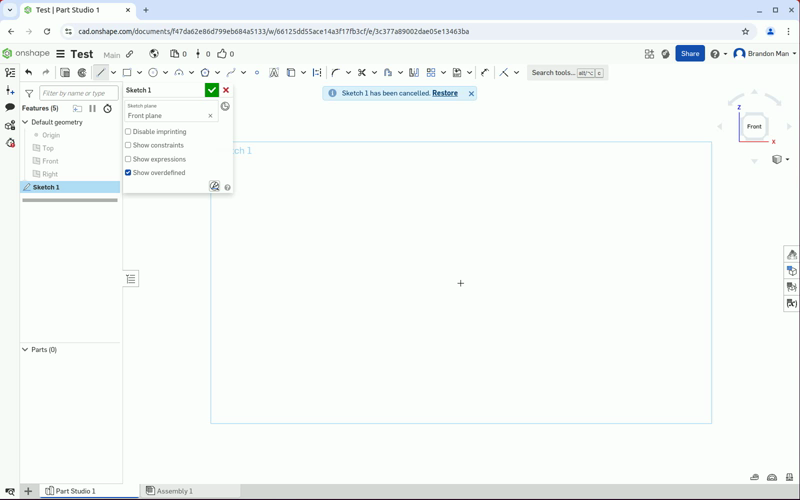
key_up(shift)
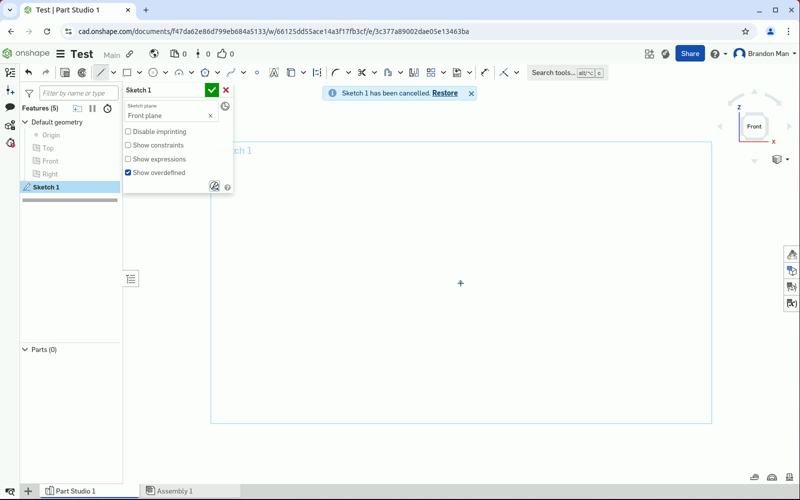
key_down(shift)
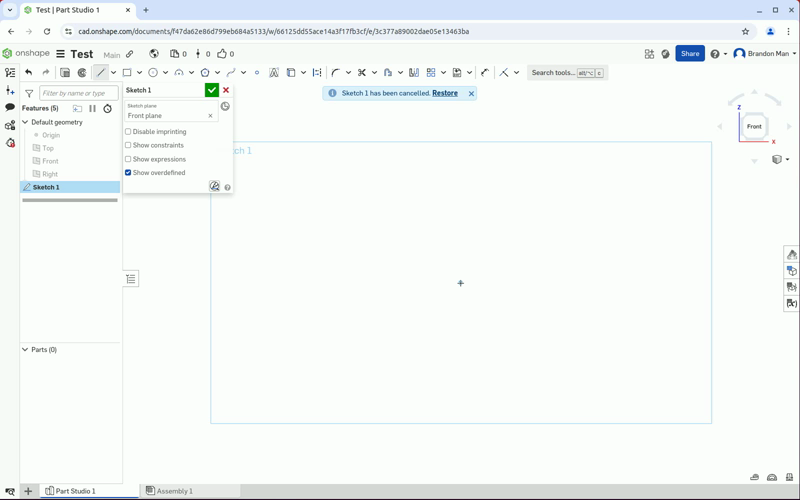
mouse_move(490, 282)
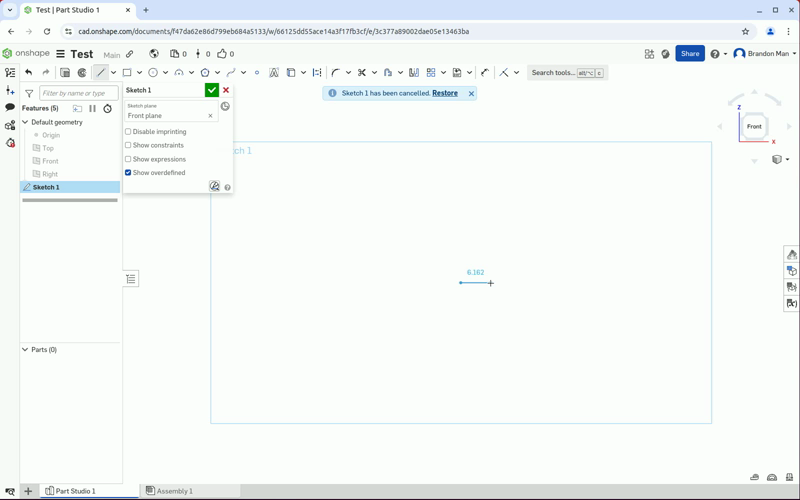
mouse_move(463, 282)
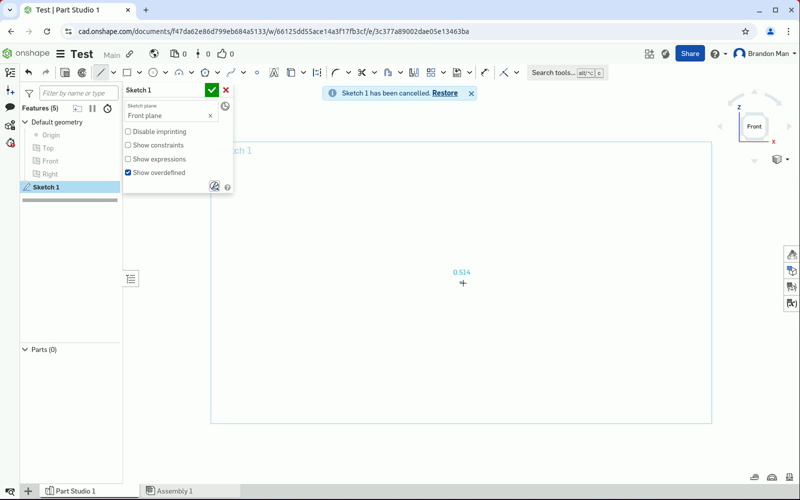
scroll(6)
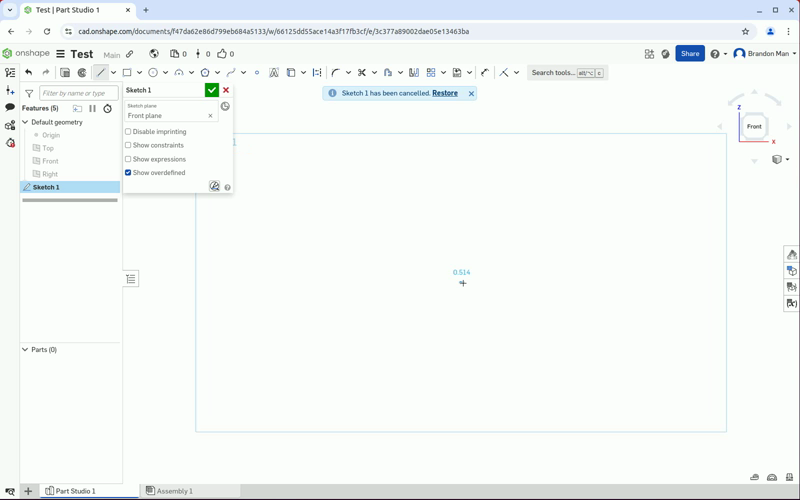
scroll(6)
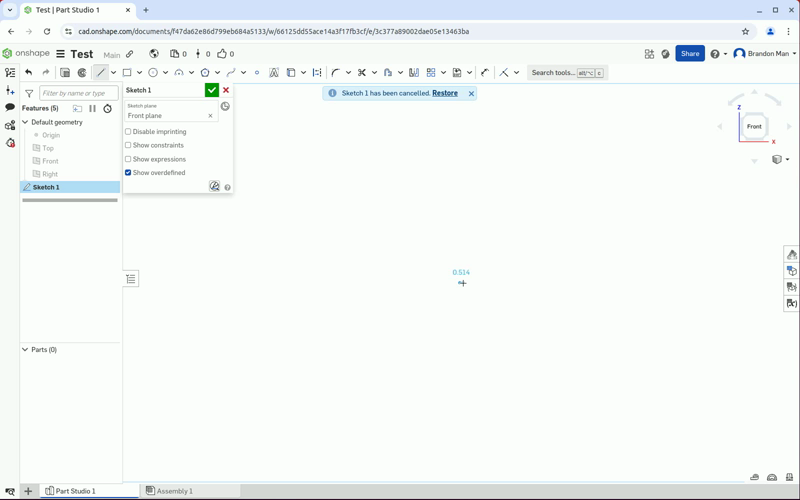
scroll(6)
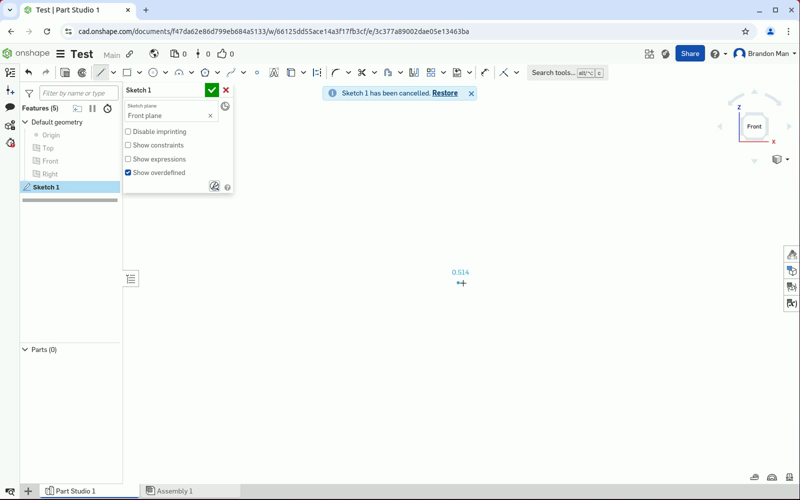
scroll(6)
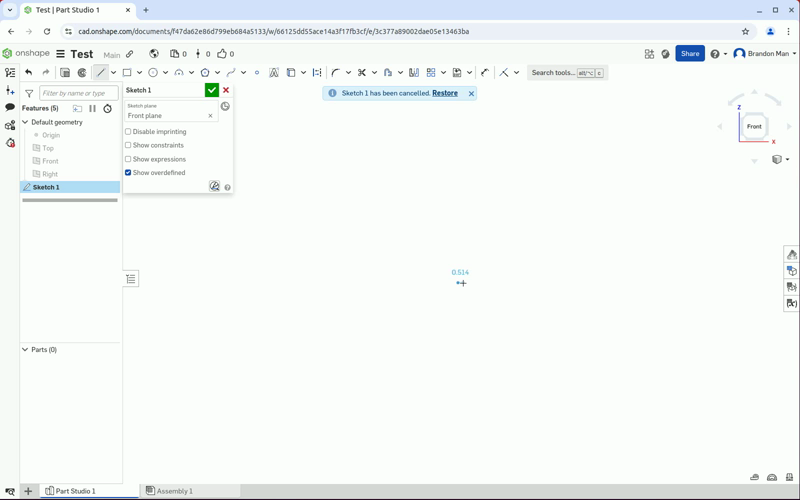
scroll(6)
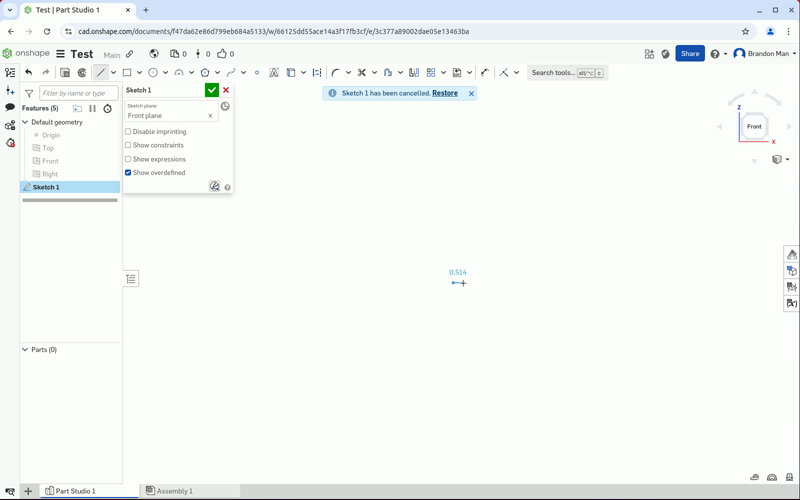
scroll(6)
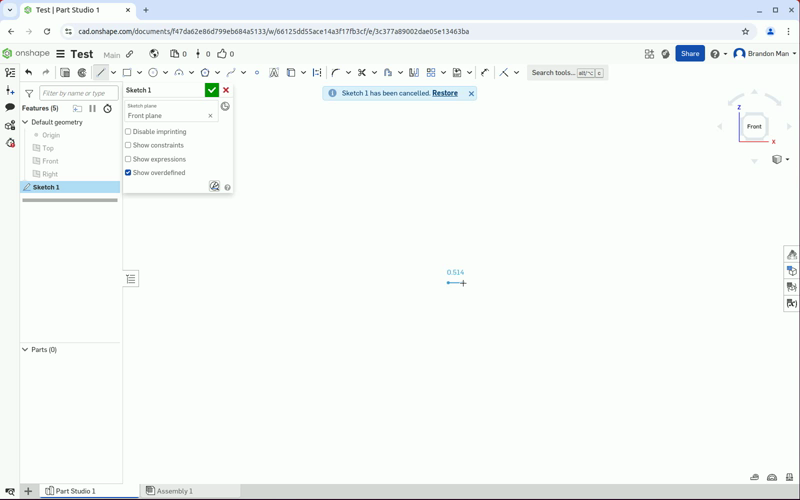
scroll(6)
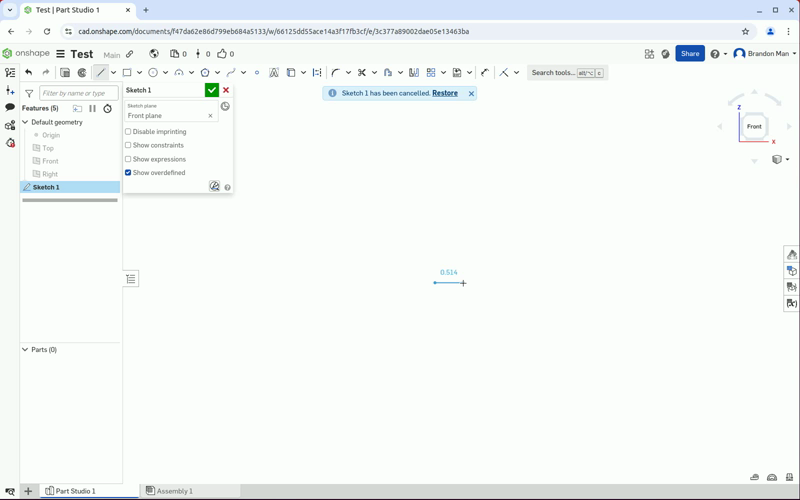
click(463, 282)
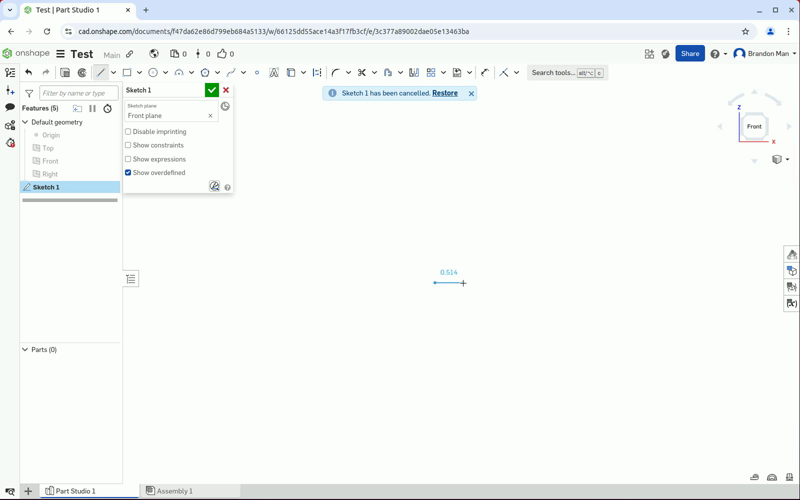
scroll(-6)
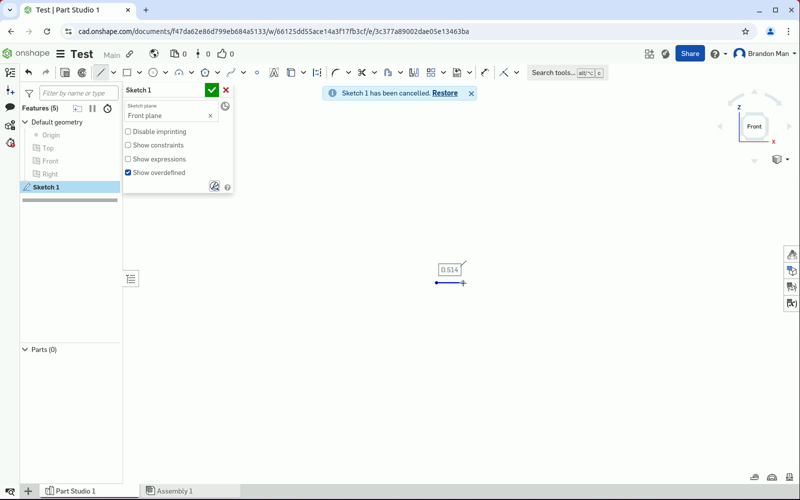
scroll(-6)
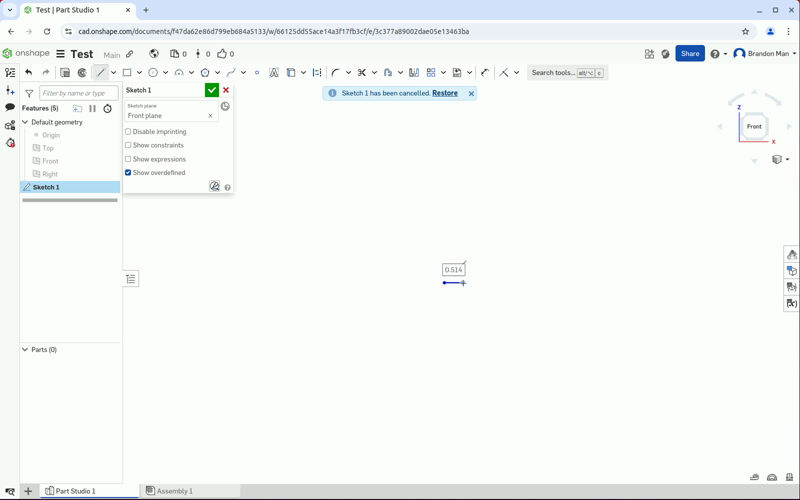
scroll(-6)
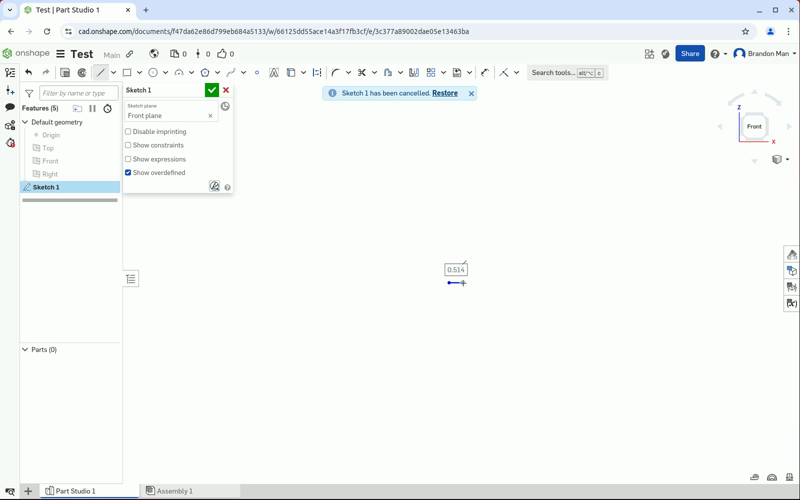
scroll(-6)
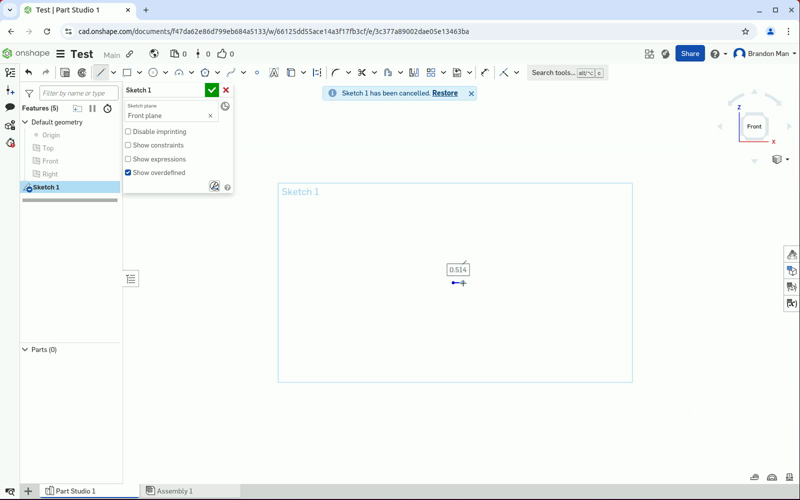
scroll(-6)
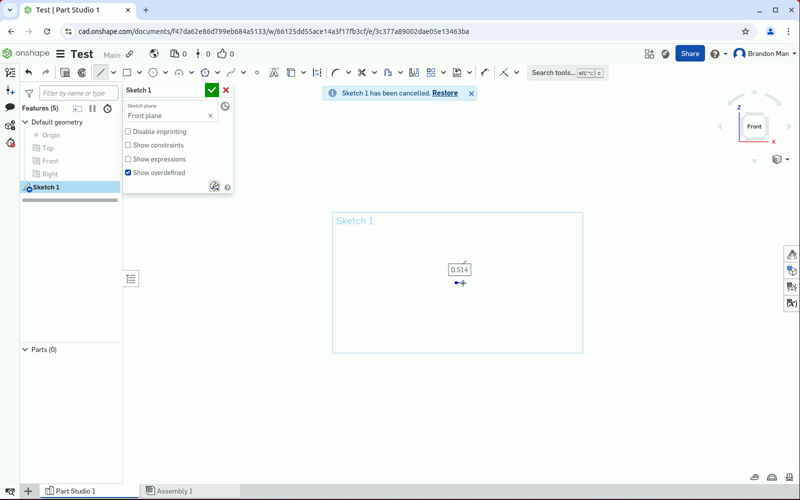
scroll(-6)
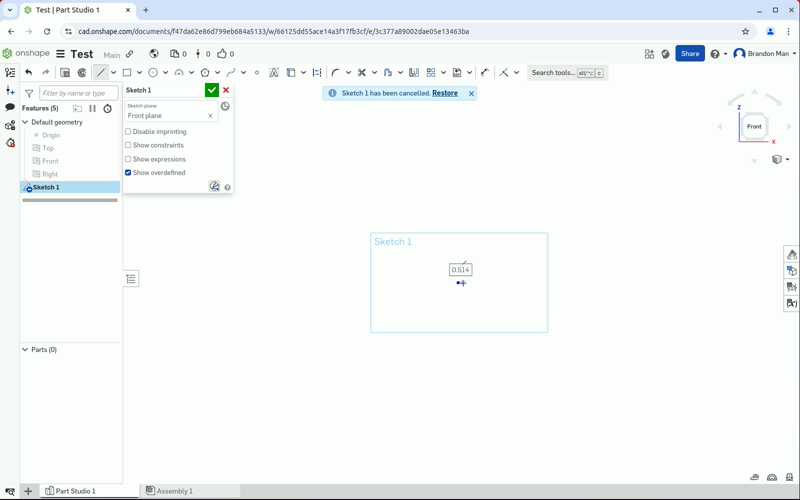
scroll(-6)
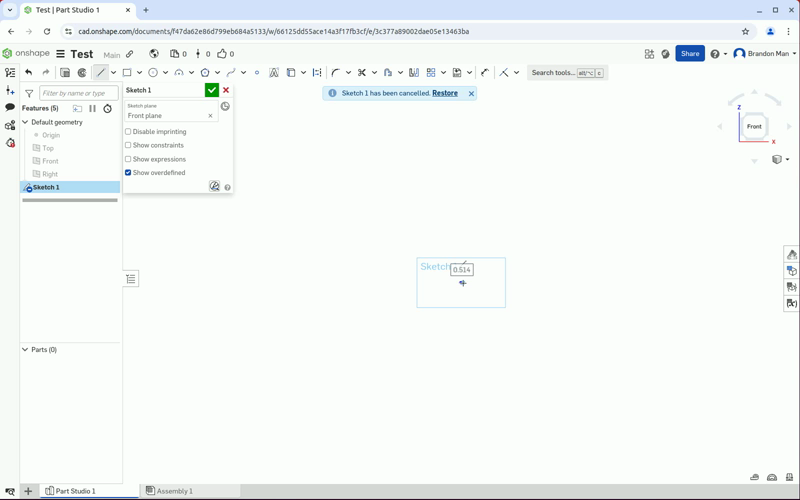
key_up(shift)
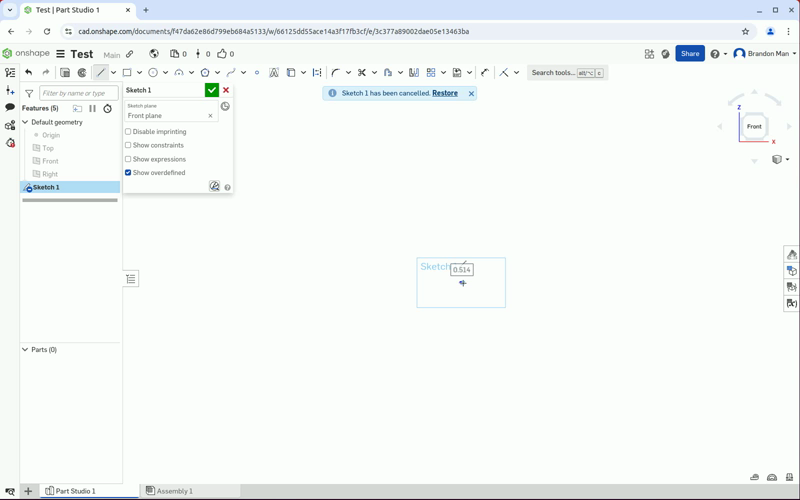
key_down(shift)
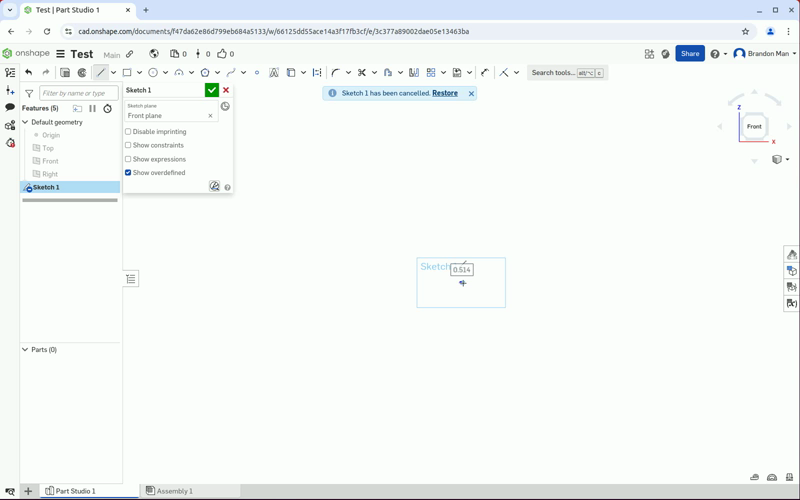
mouse_move(463, 170)
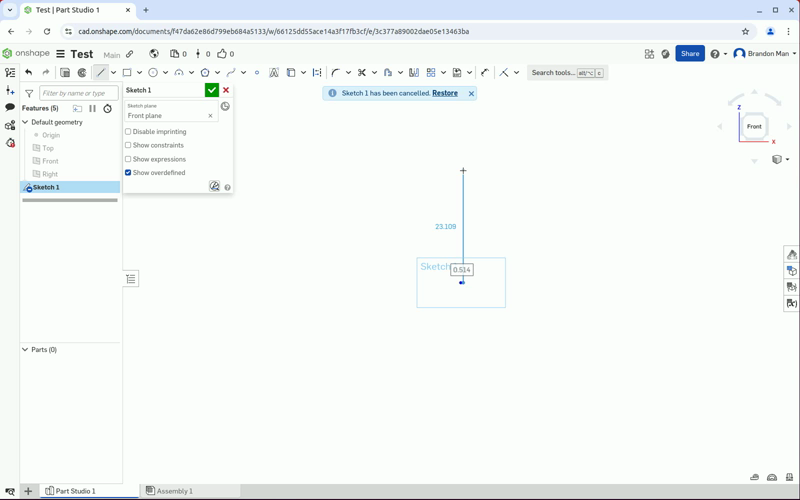
click(463, 170)
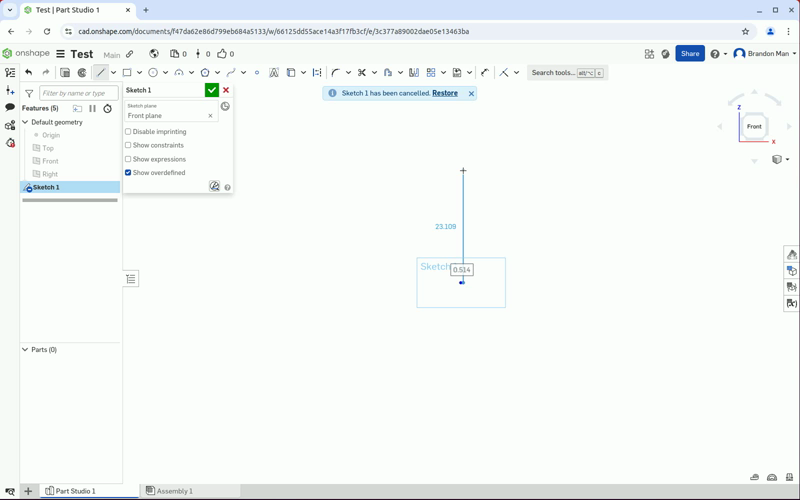
key_up(shift)
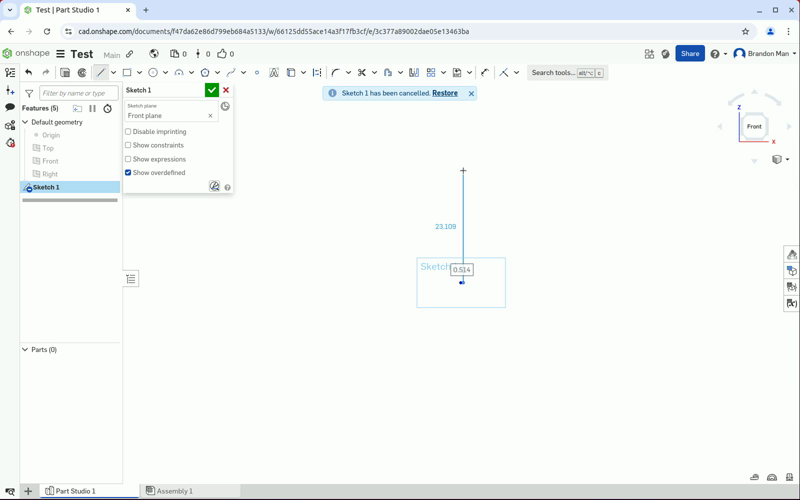
key_down(shift)
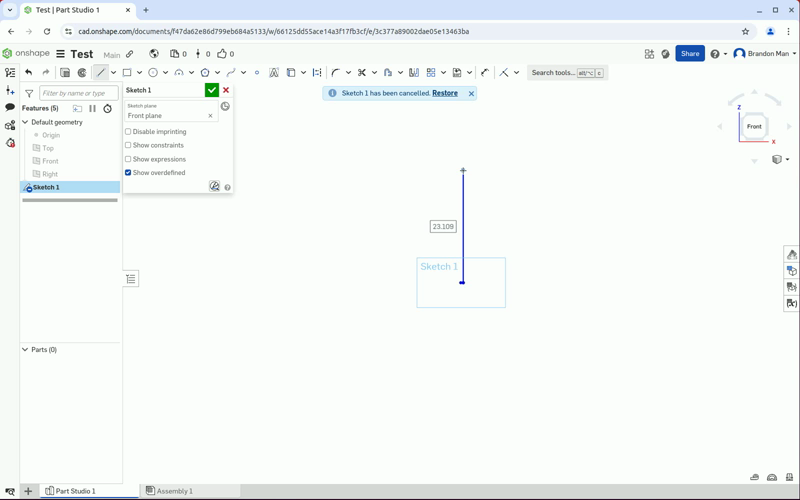
mouse_move(493, 170)
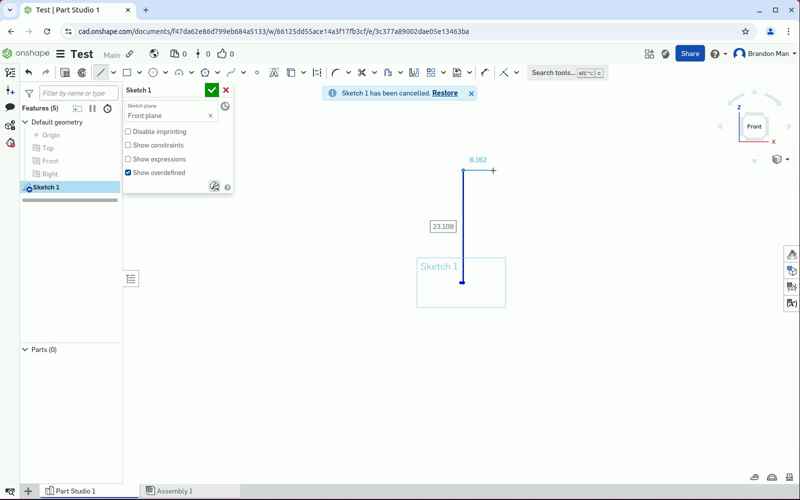
mouse_move(460, 170)
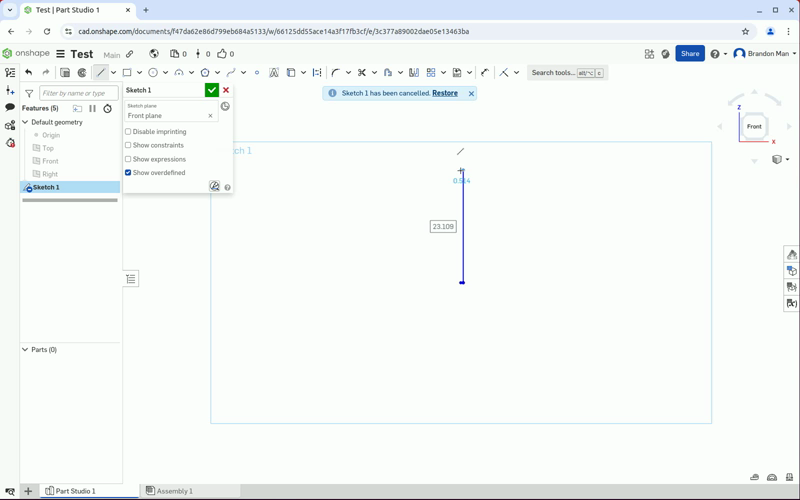
scroll(6)
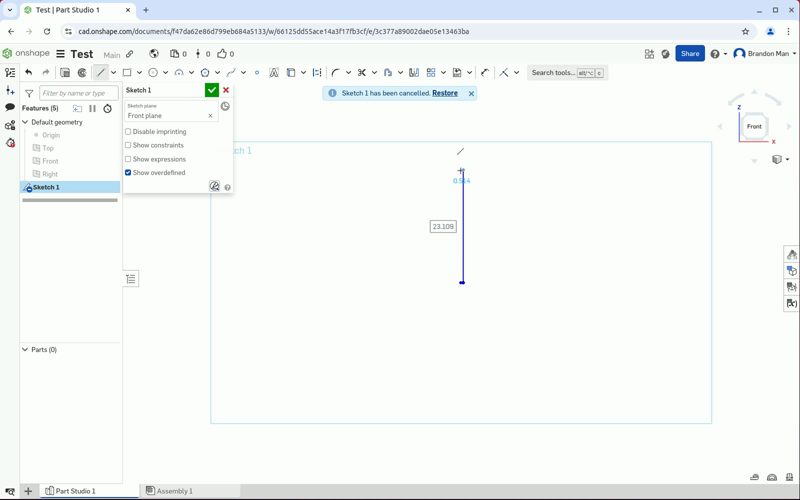
scroll(6)
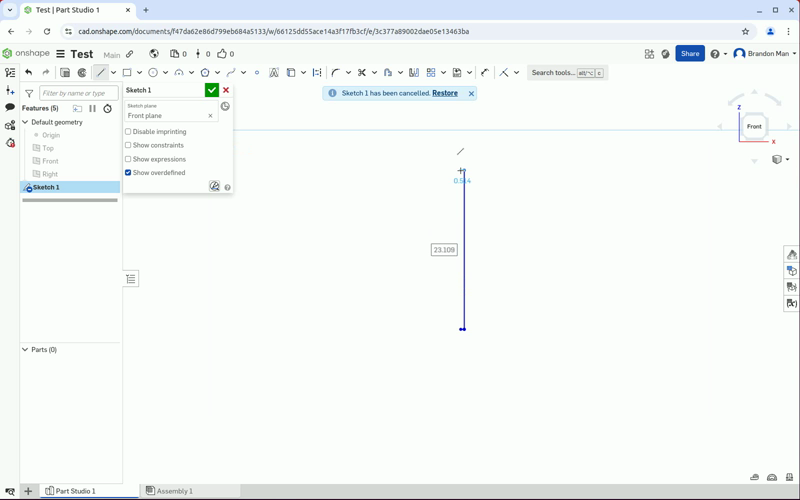
scroll(6)
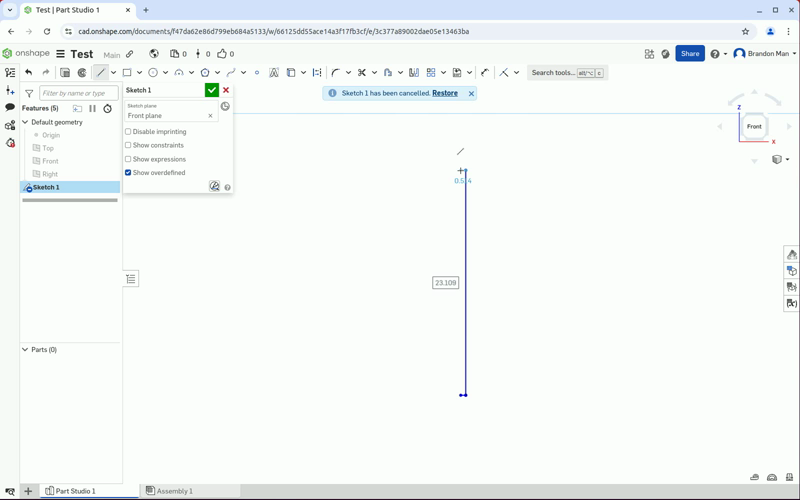
scroll(6)
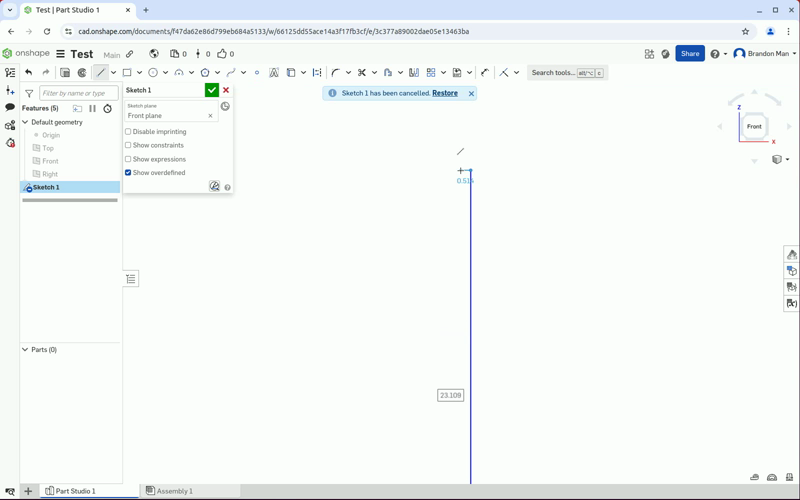
scroll(6)
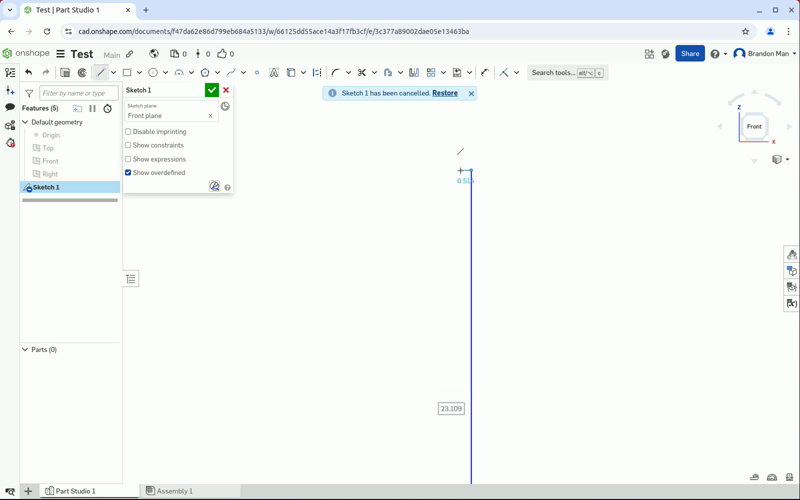
scroll(6)
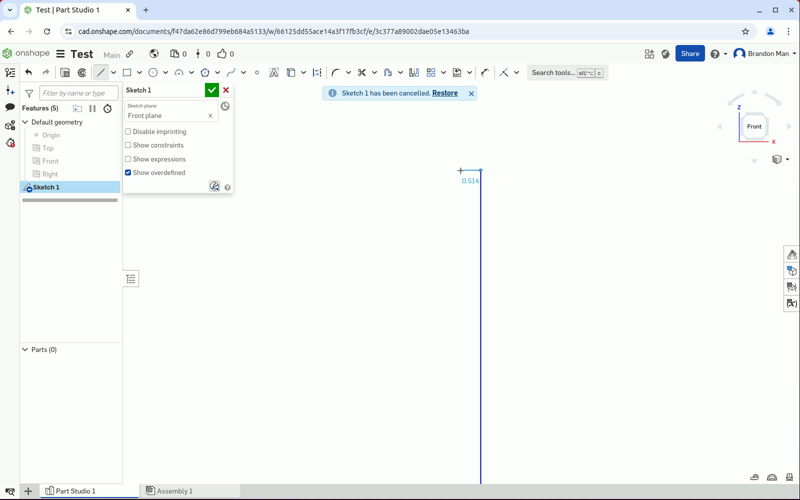
scroll(6)
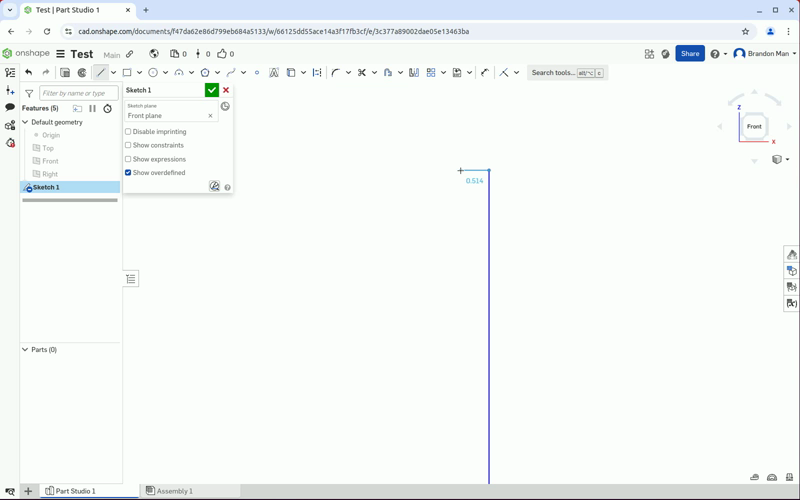
click(460, 170)
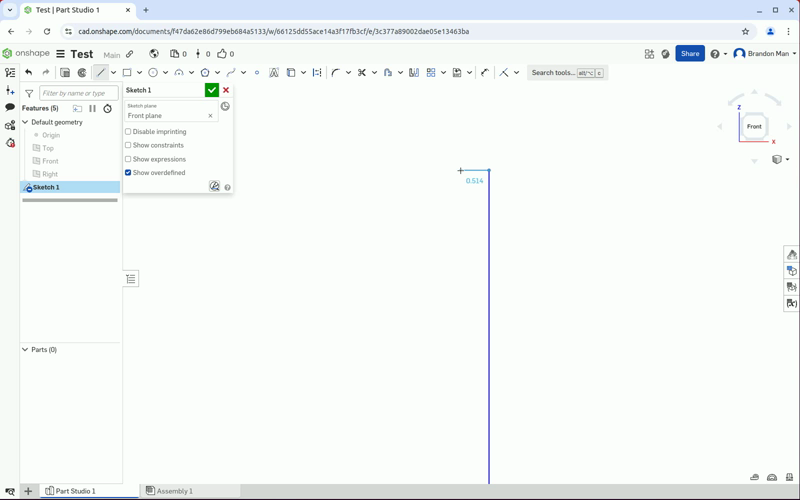
scroll(-6)
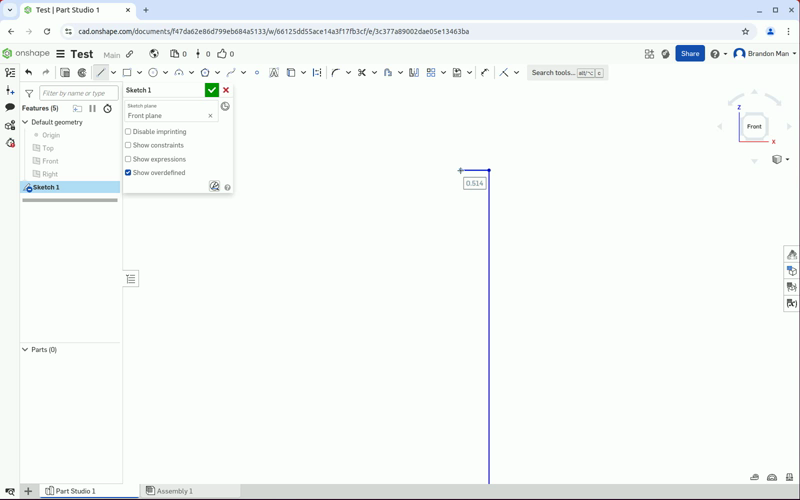
scroll(-6)
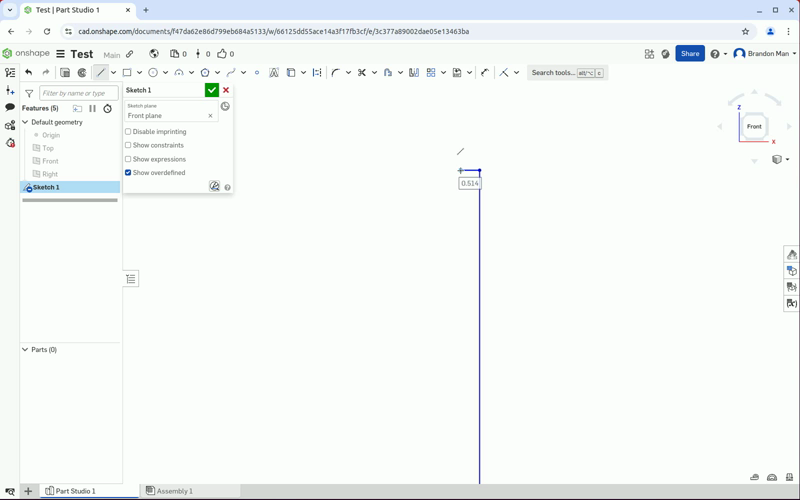
scroll(-6)
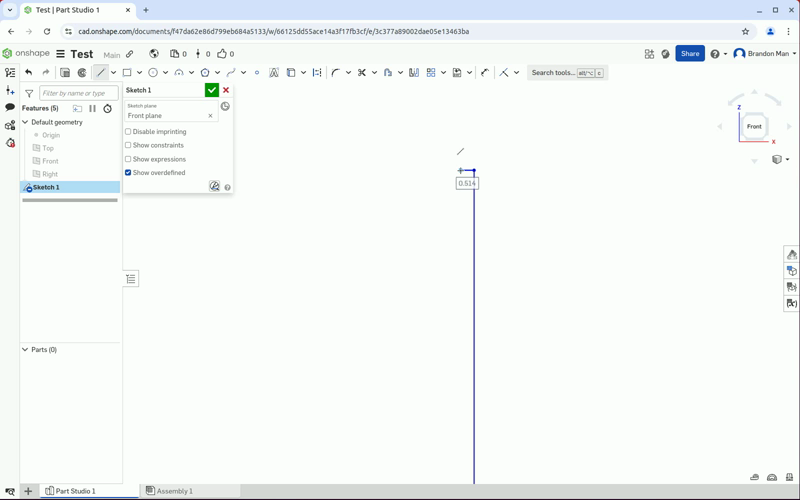
scroll(-6)
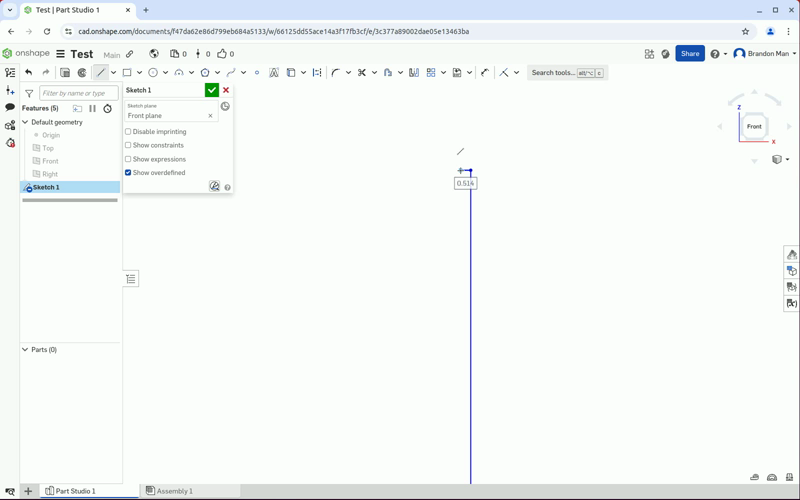
scroll(-6)
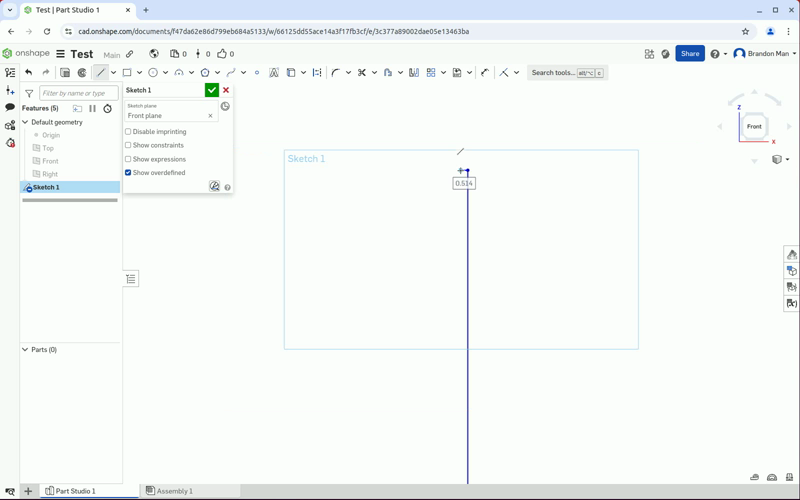
scroll(-6)
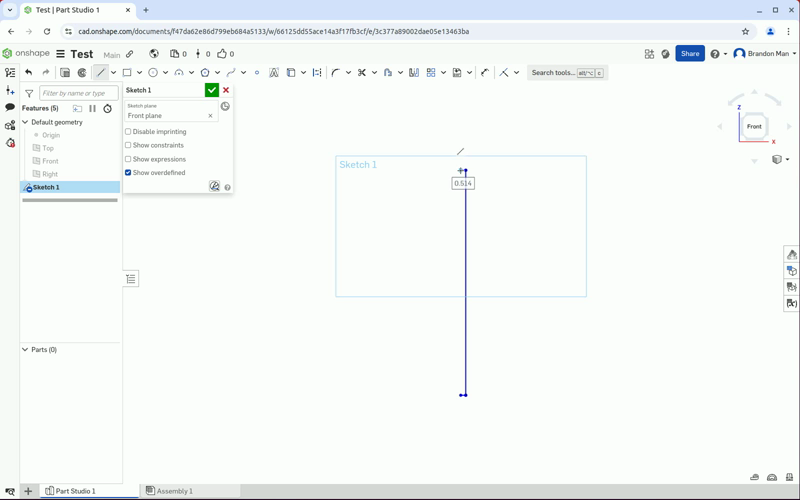
scroll(-6)
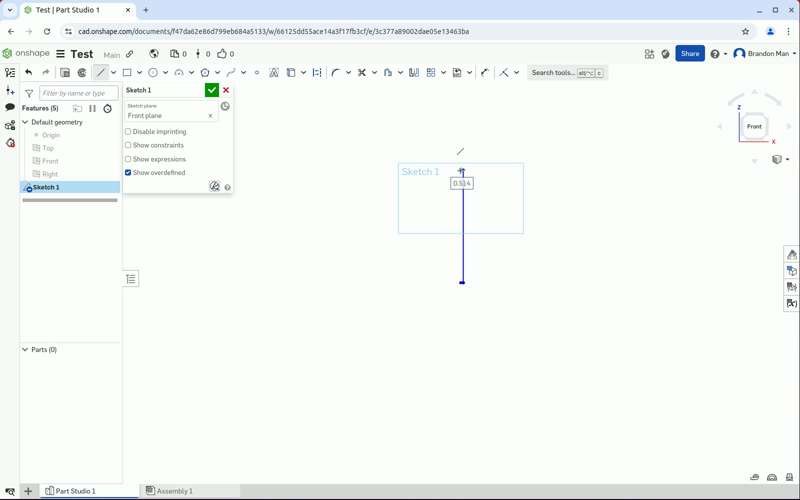
key_up(shift)
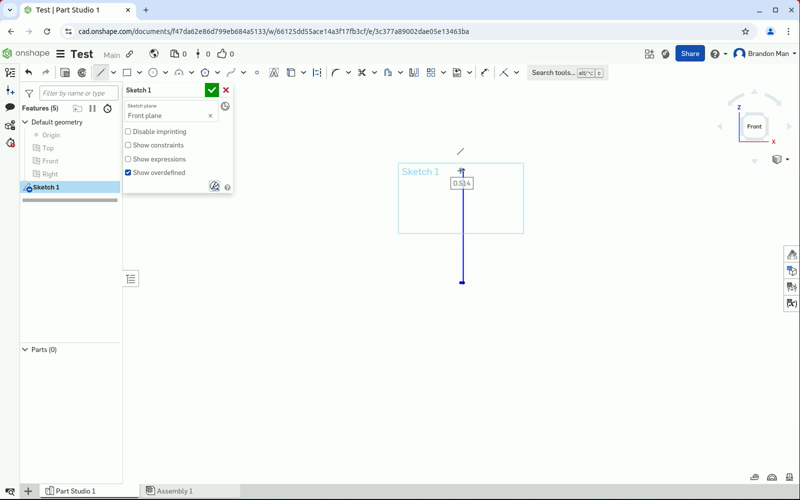
key_down(shift)
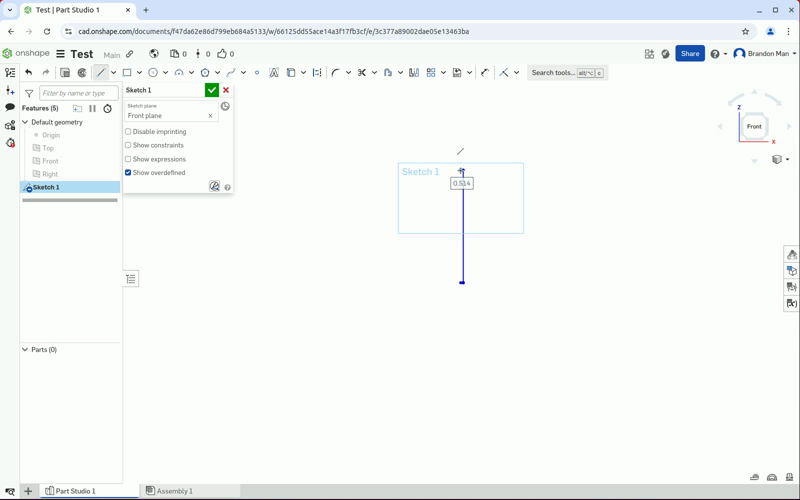
mouse_move(460, 282)
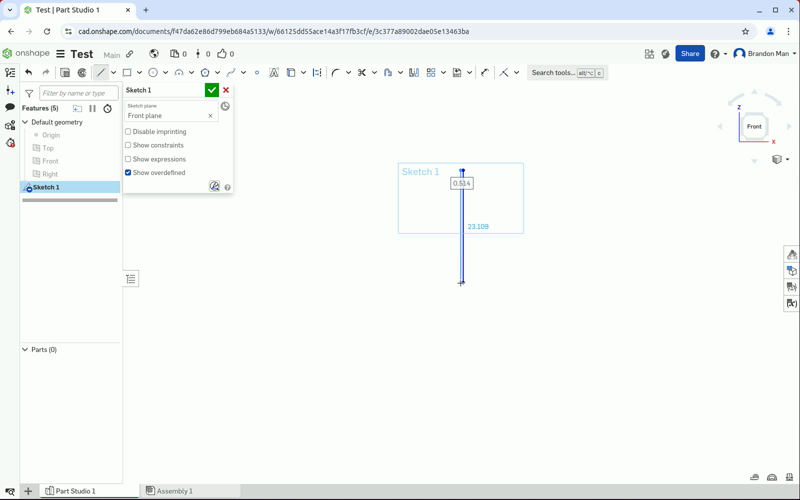
scroll(6)
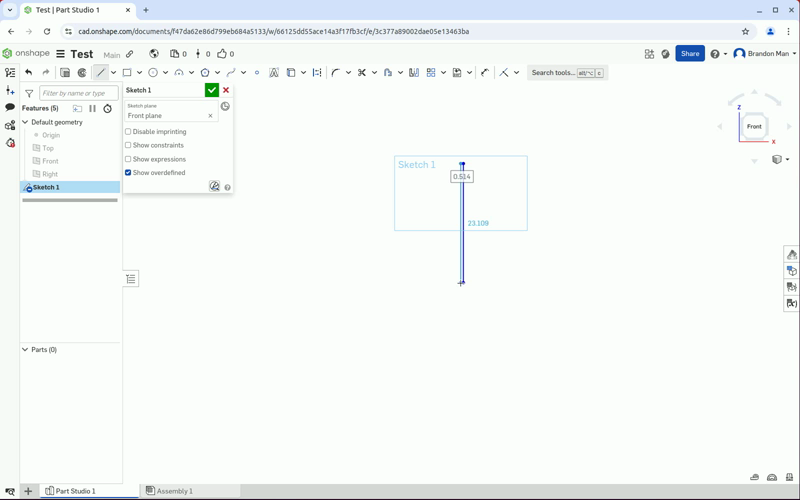
scroll(6)
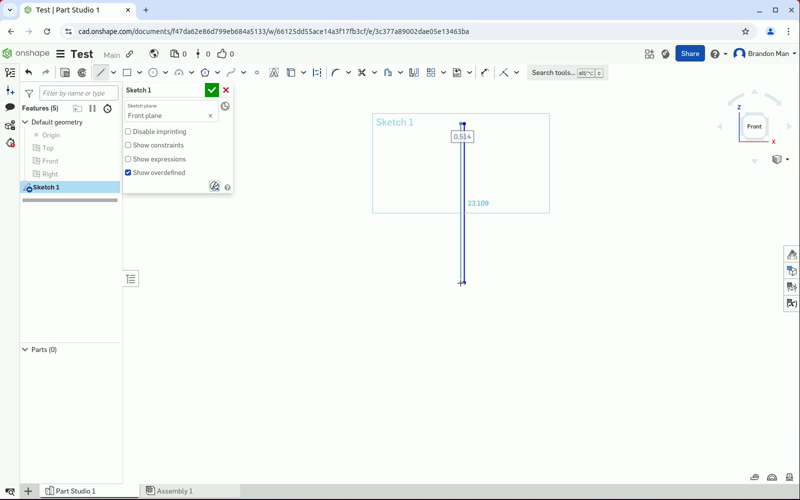
scroll(6)
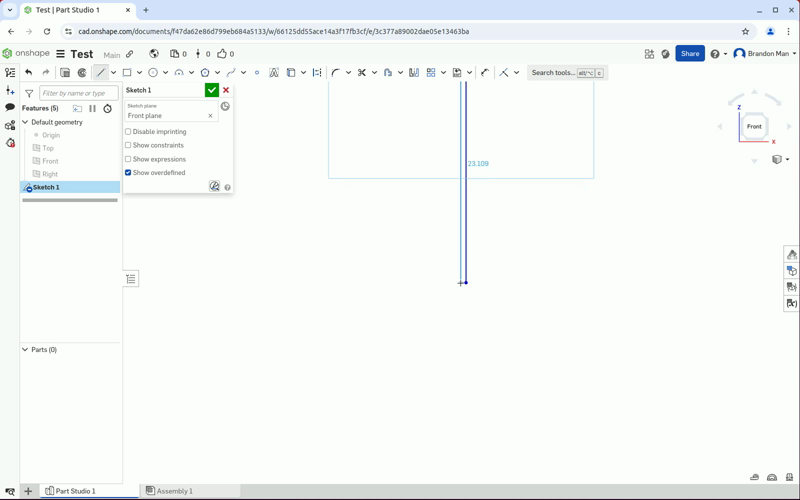
scroll(6)
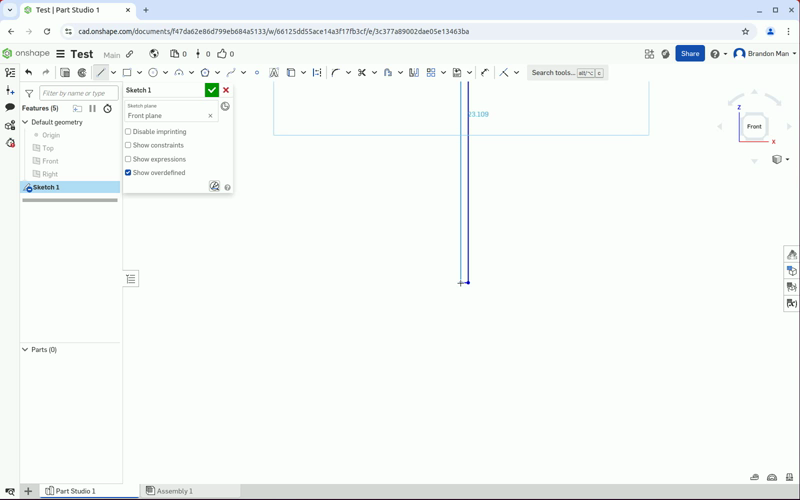
scroll(6)
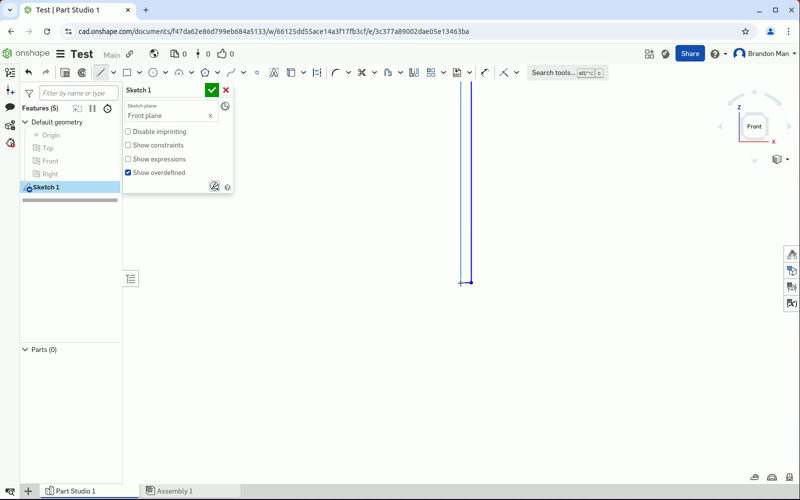
scroll(6)
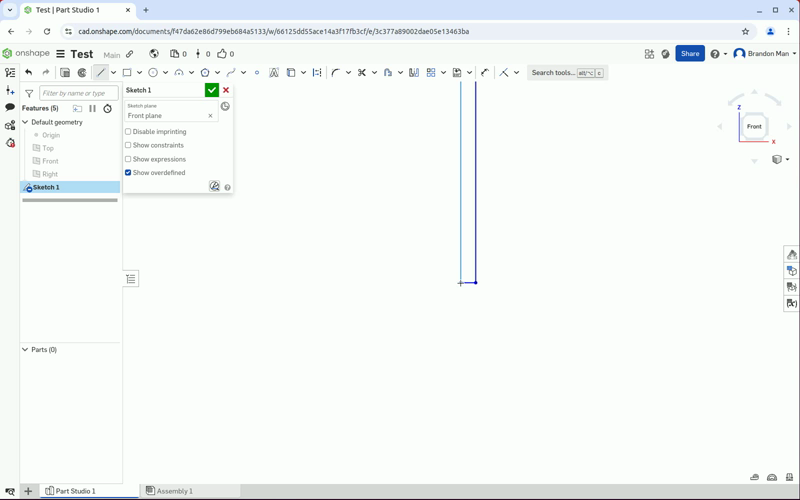
scroll(6)
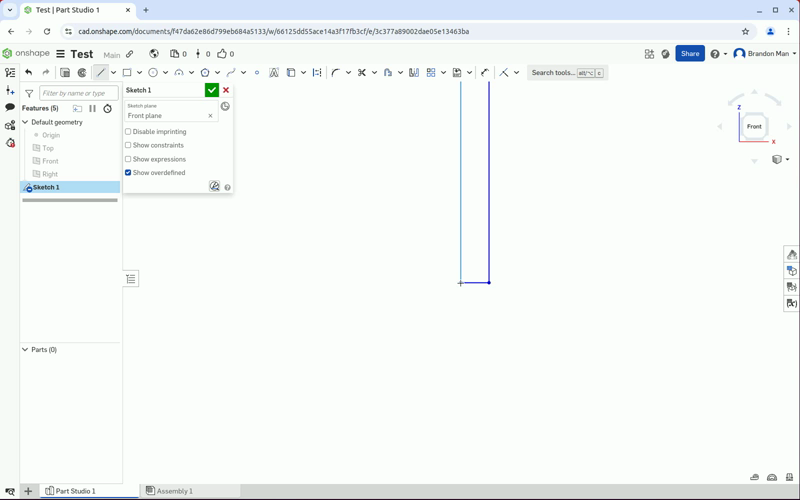
key_up(shift)
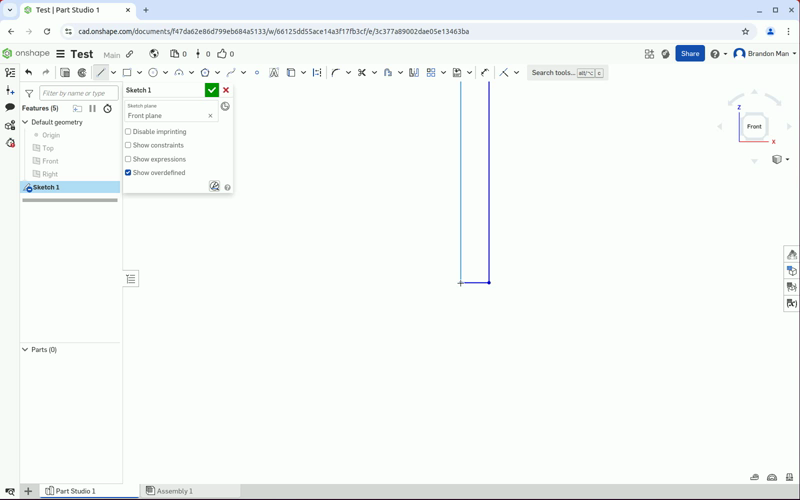
click(460, 282)
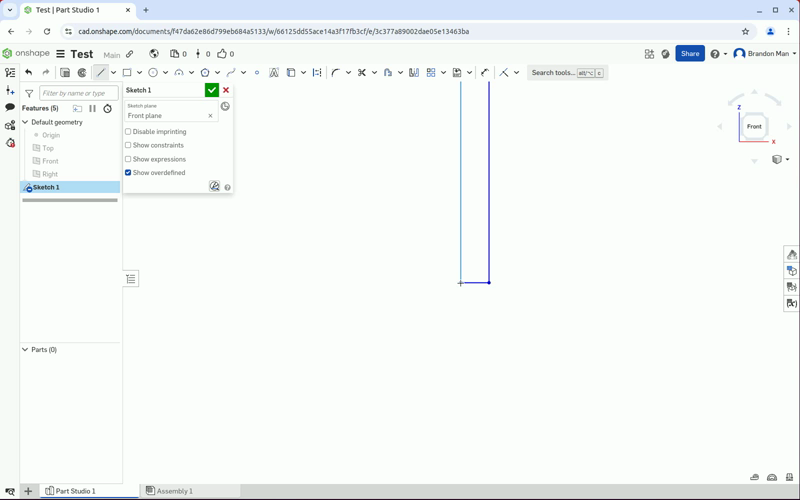
scroll(-6)
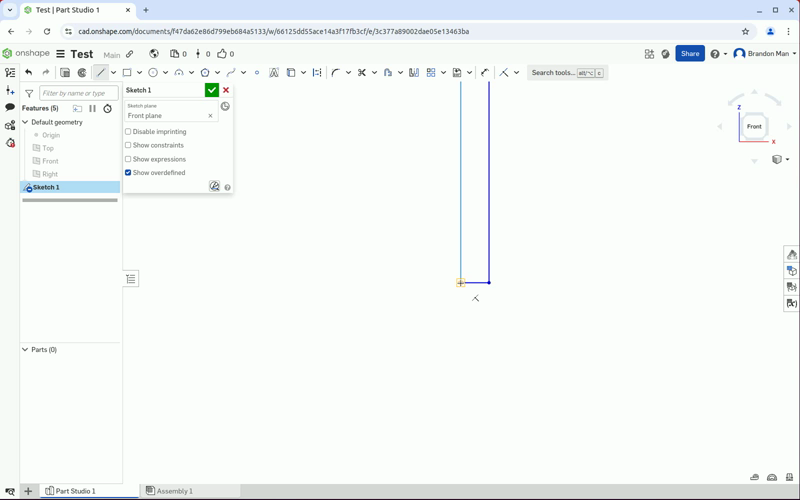
scroll(-6)
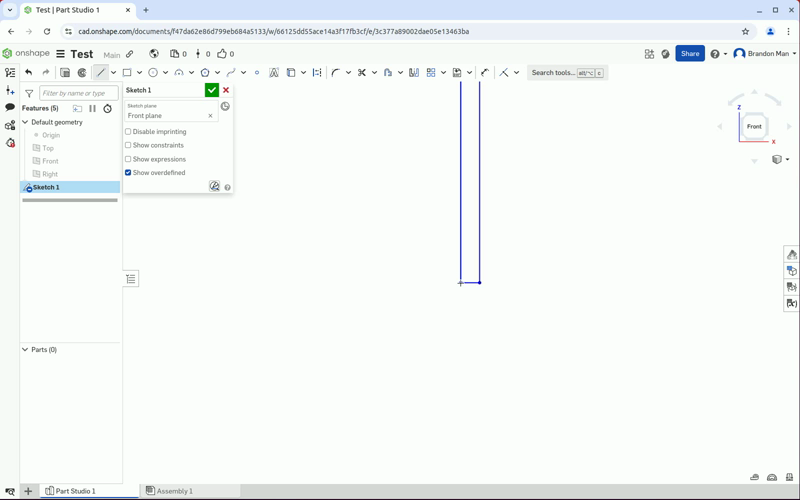
scroll(-6)
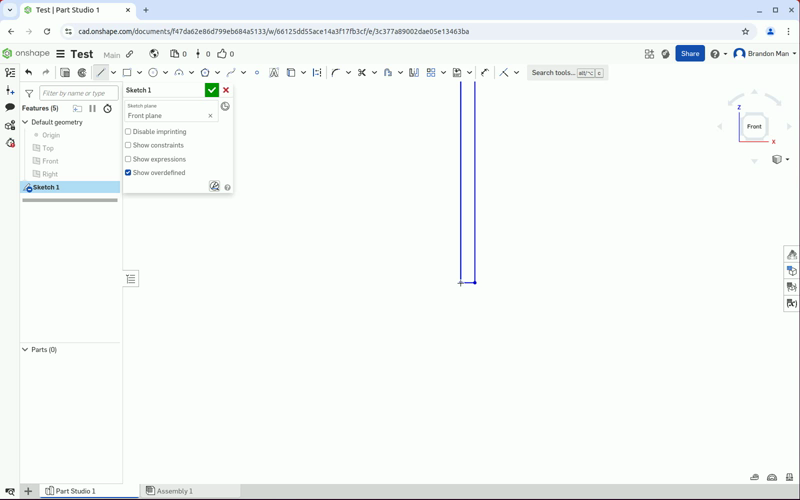
scroll(-6)
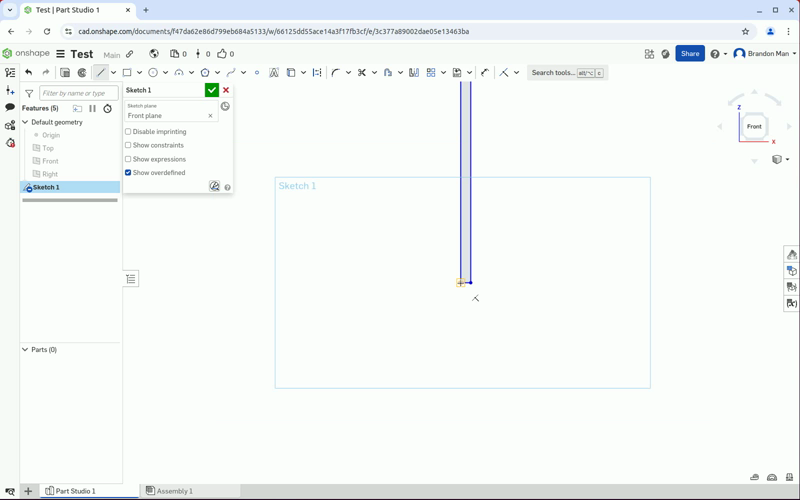
scroll(-6)
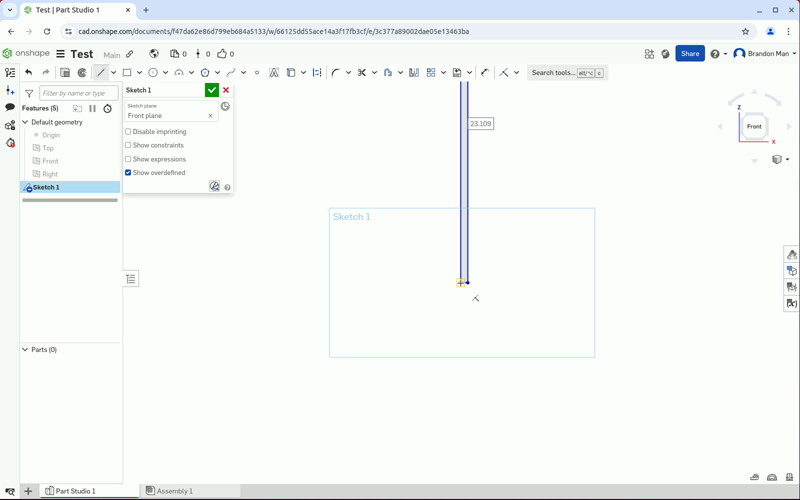
scroll(-6)
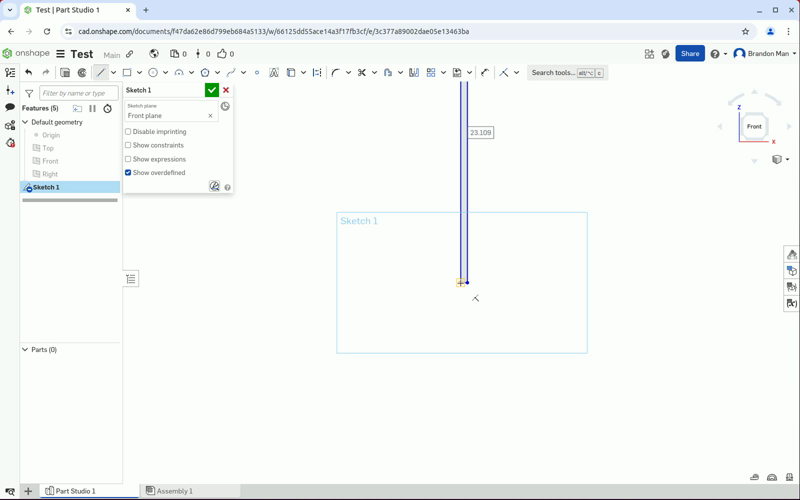
scroll(-6)
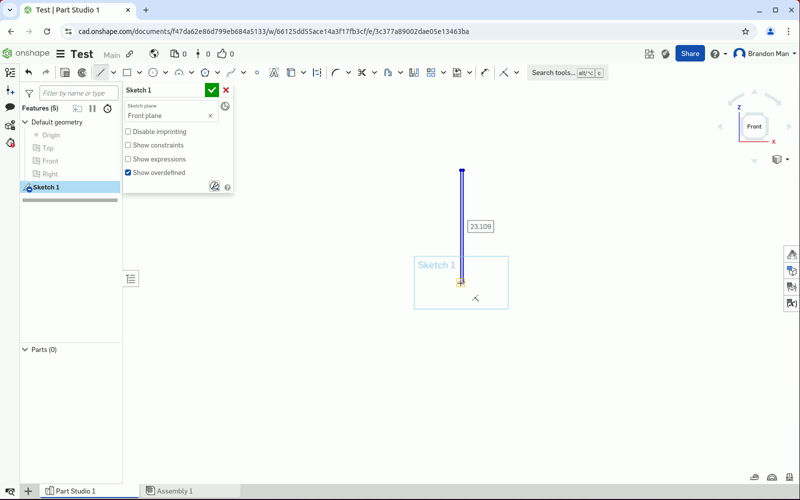
key(esc)
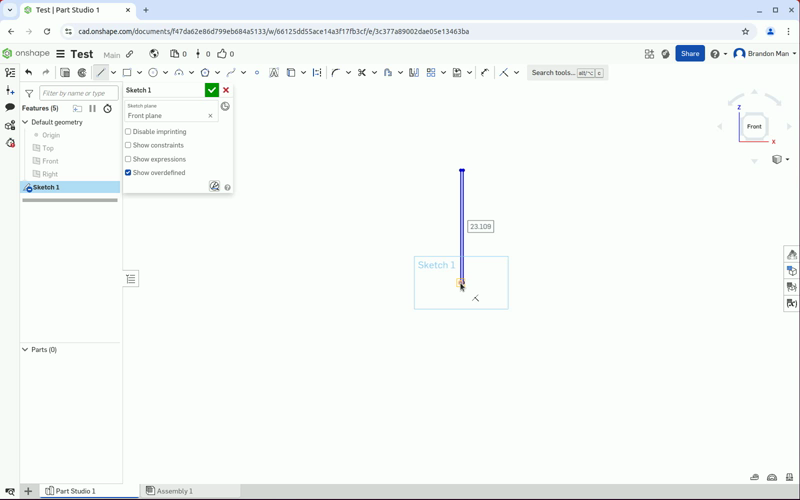
mouse_move(461, 209)
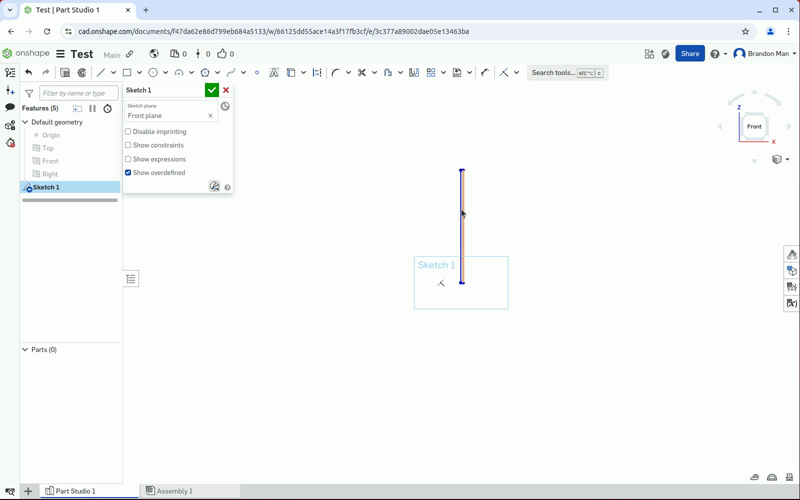
scroll(6)
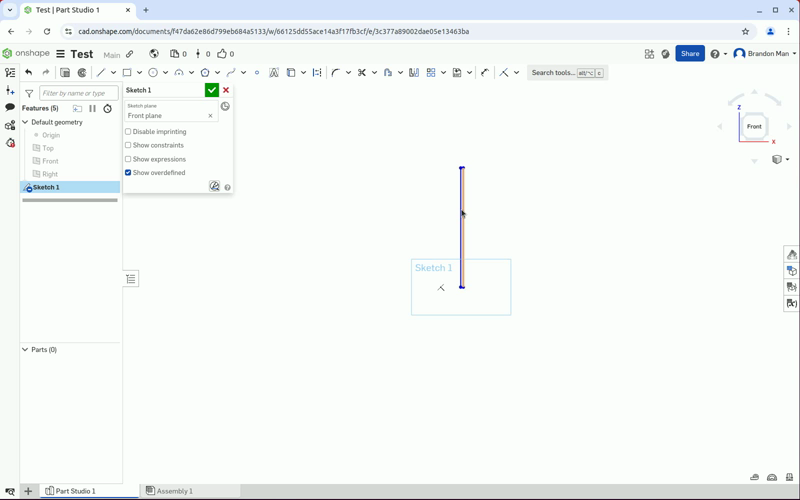
scroll(6)
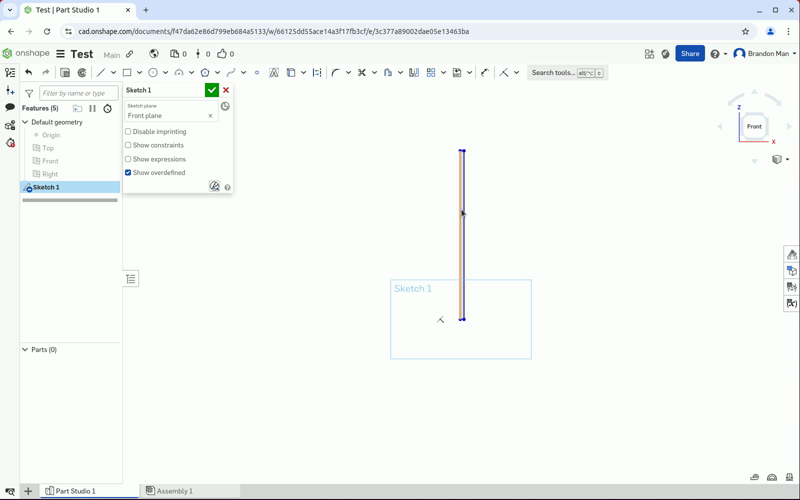
scroll(6)
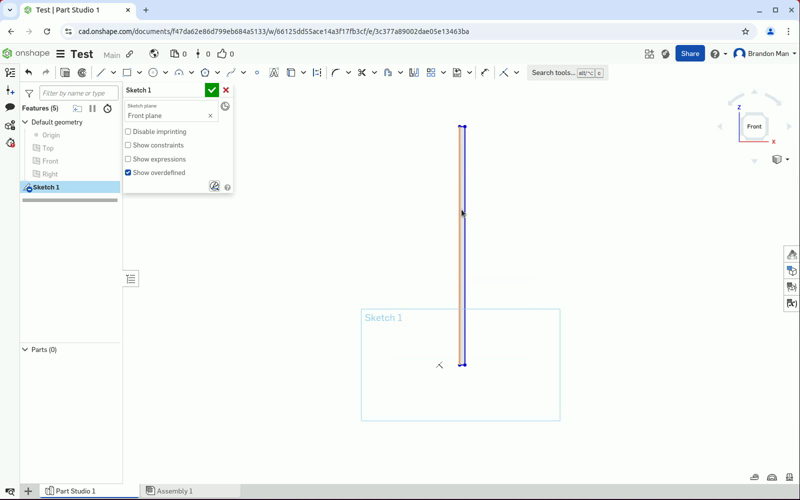
scroll(6)
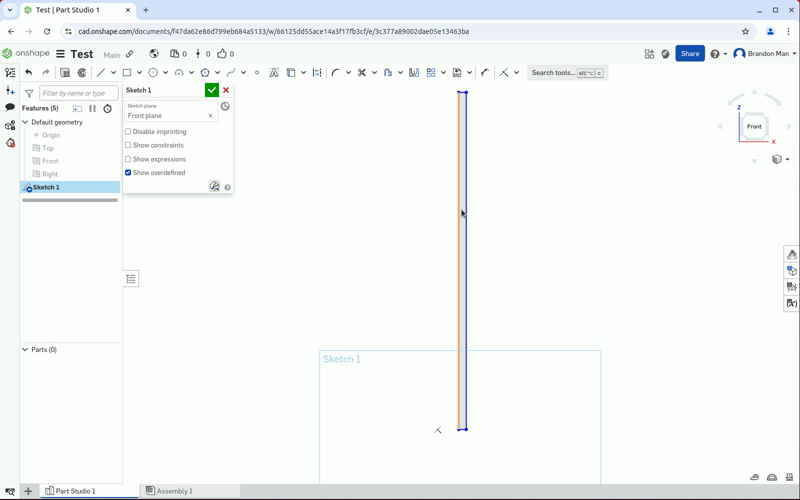
scroll(6)
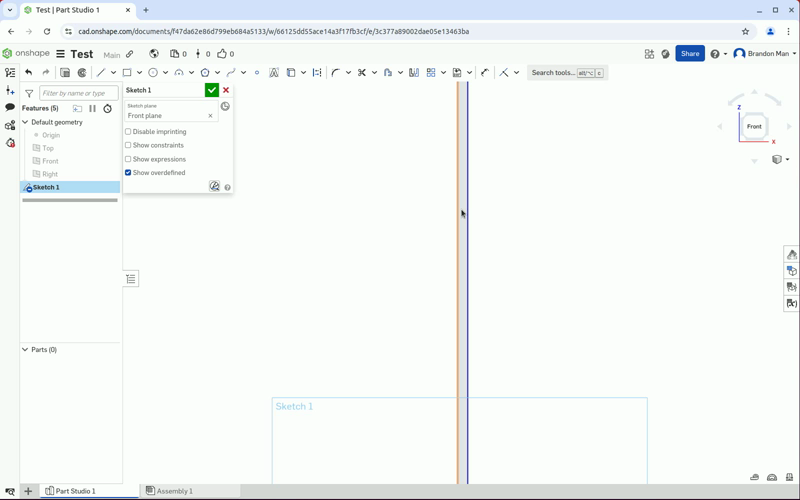
scroll(6)
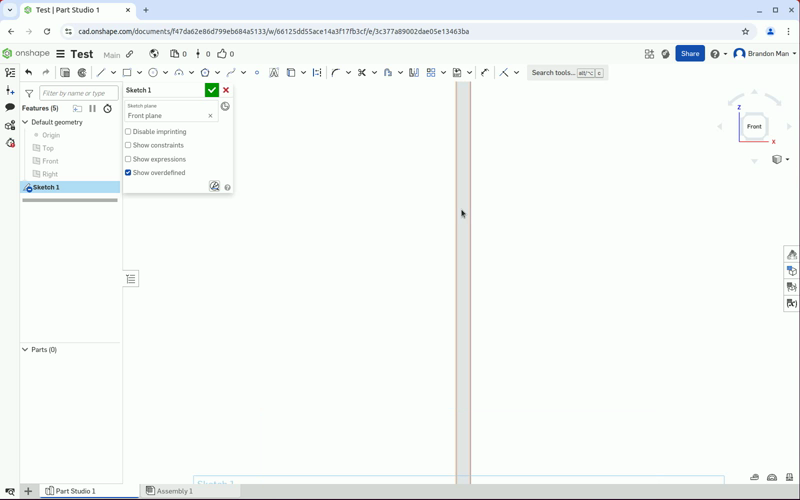
scroll(6)
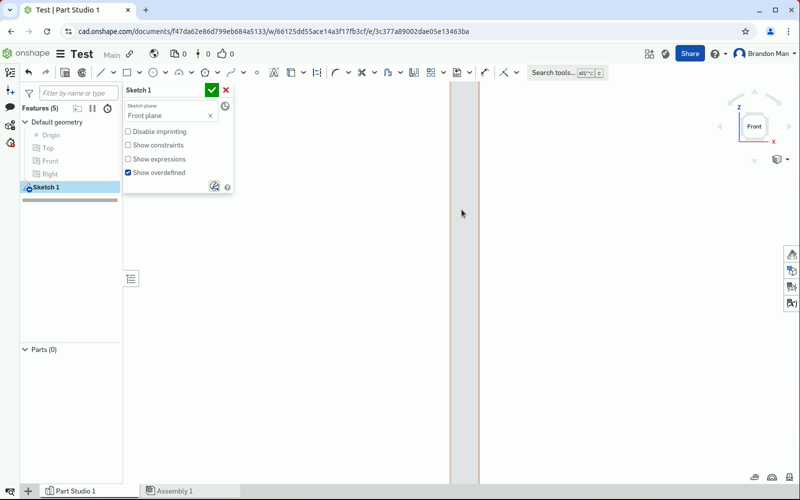
click(461, 209)
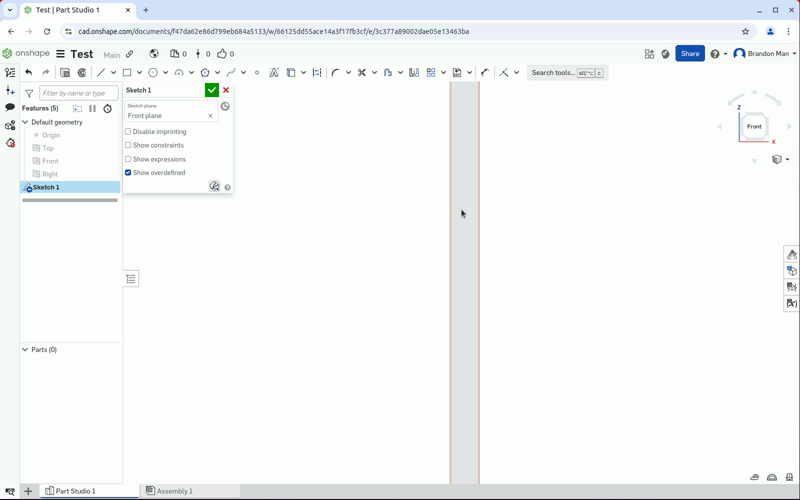
scroll(-6)
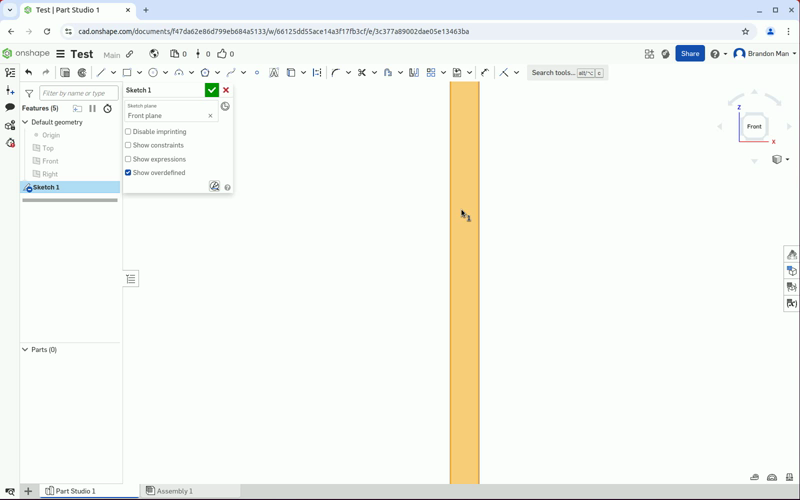
scroll(-6)
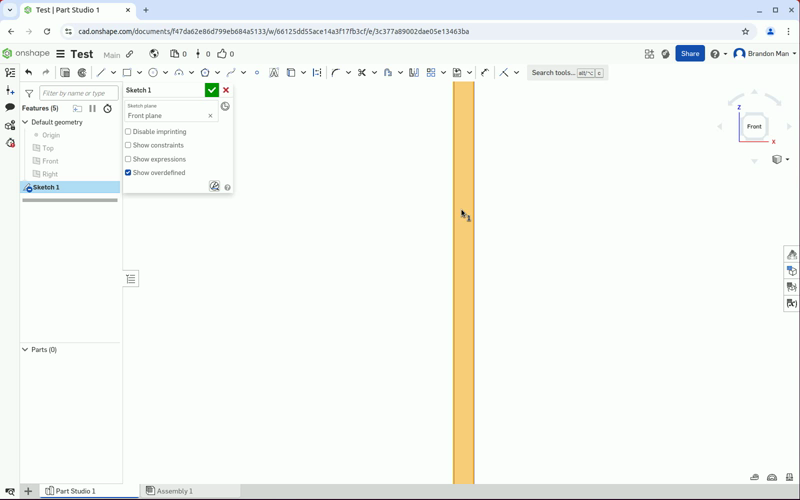
scroll(-6)
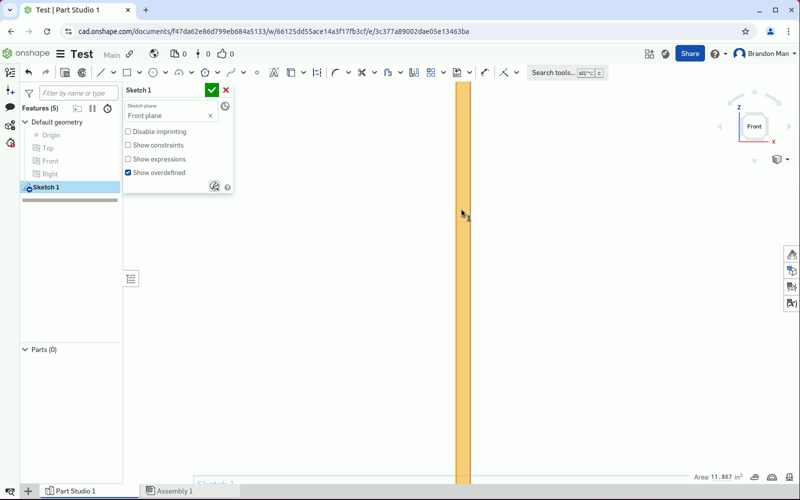
scroll(-6)
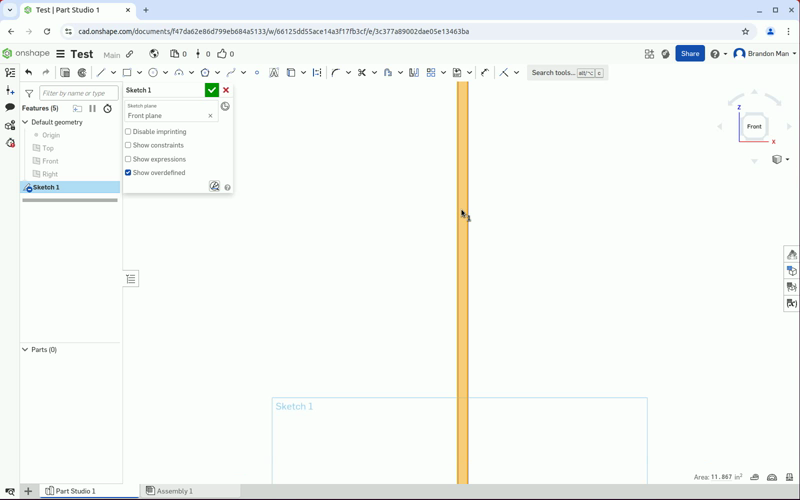
scroll(-6)
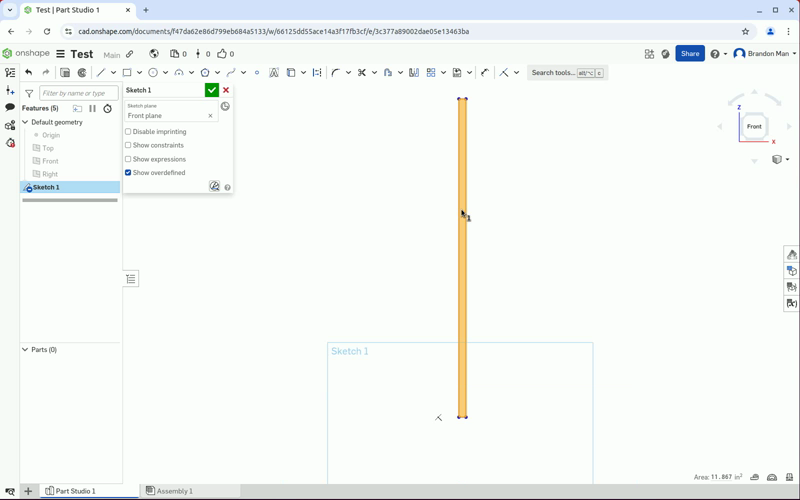
scroll(-6)
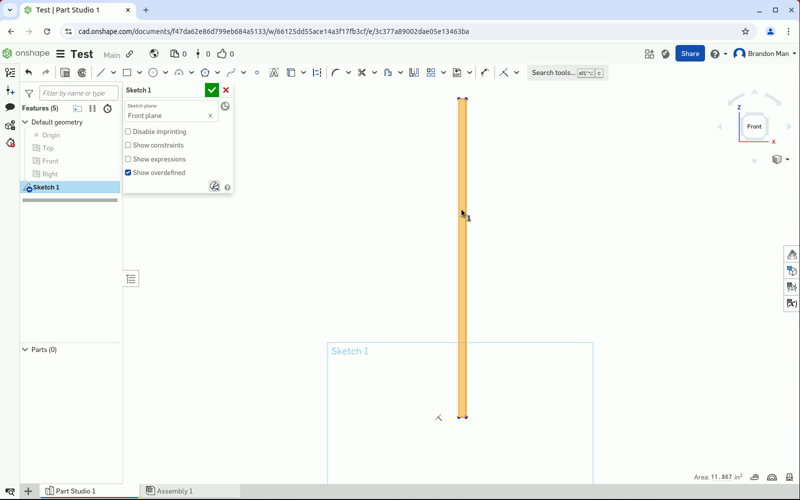
scroll(-6)
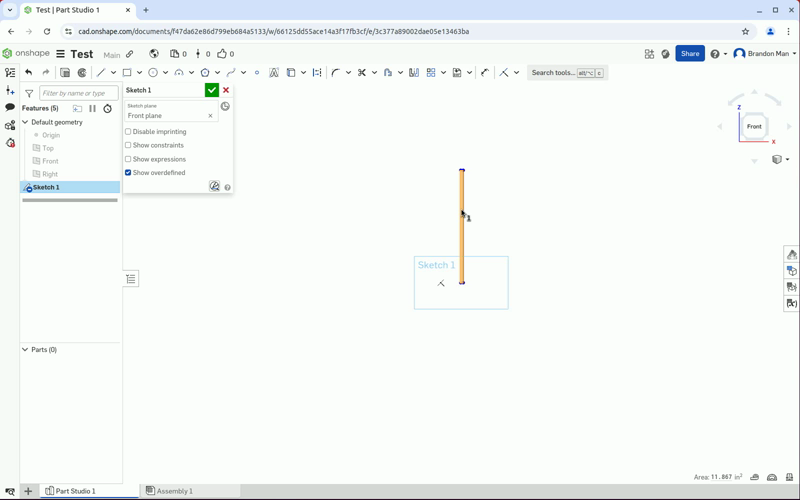
mouse_move(73, 352)
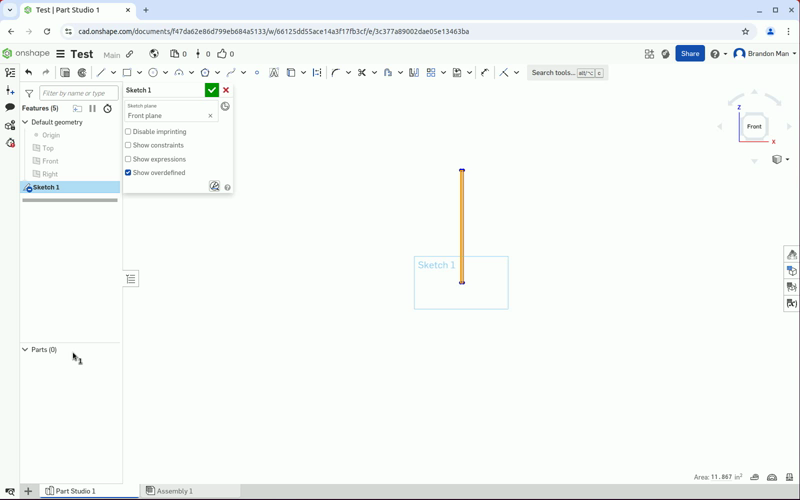
key(shift+y)
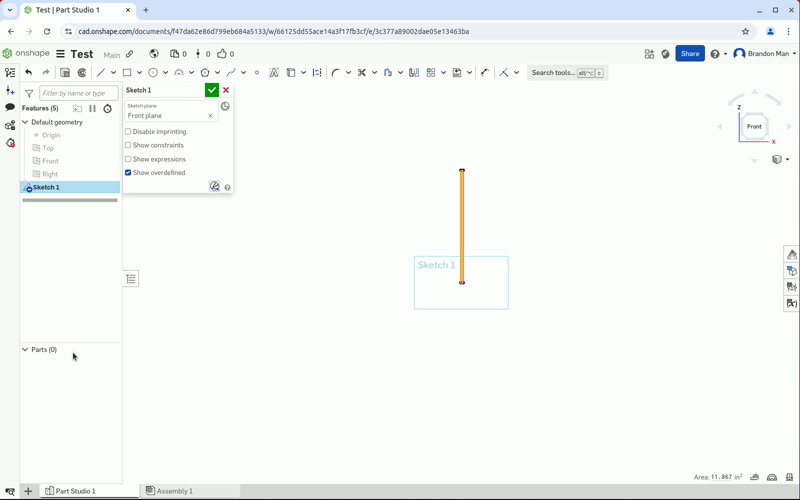
key(shift+e)
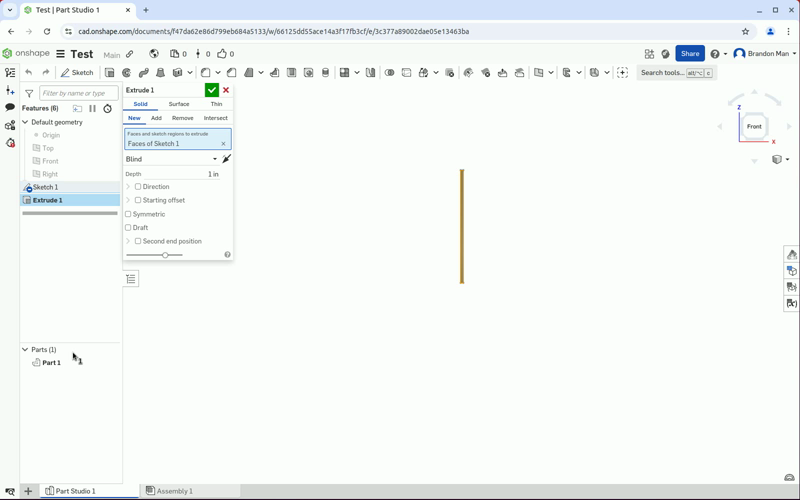
mouse_move(143, 106)
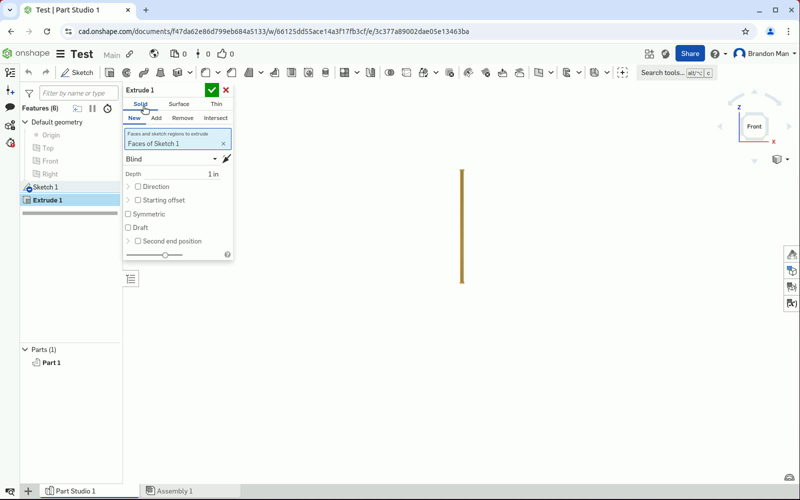
click(143, 106)
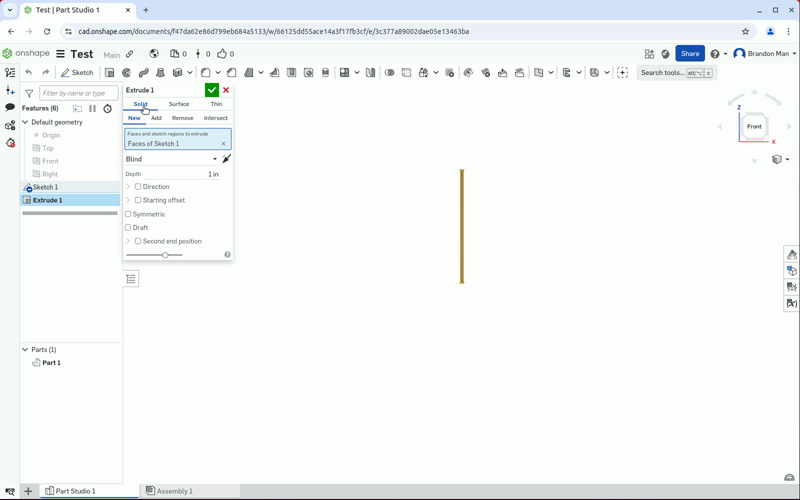
mouse_move(137, 120)
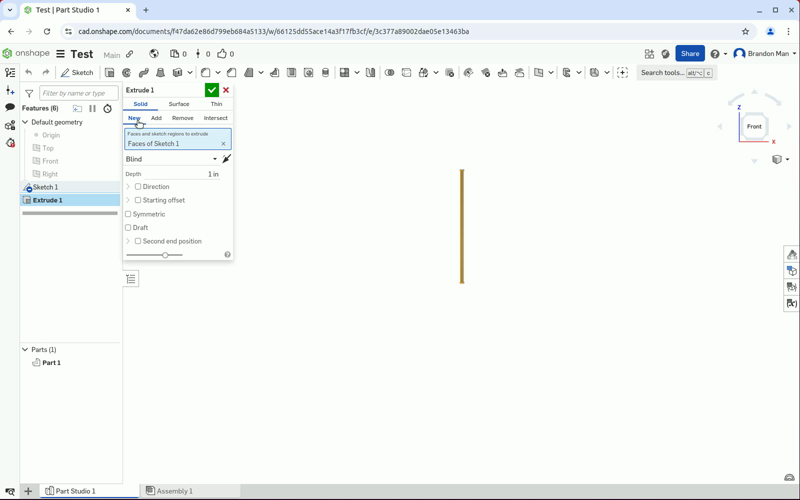
click(137, 120)
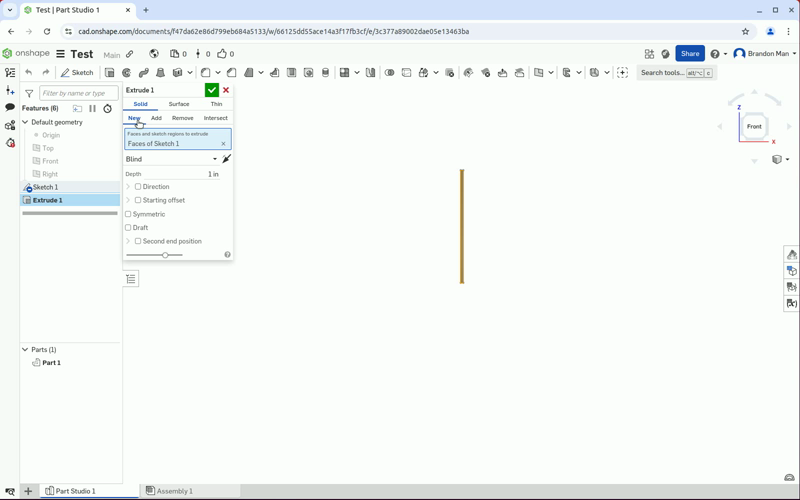
key(tab, 4)
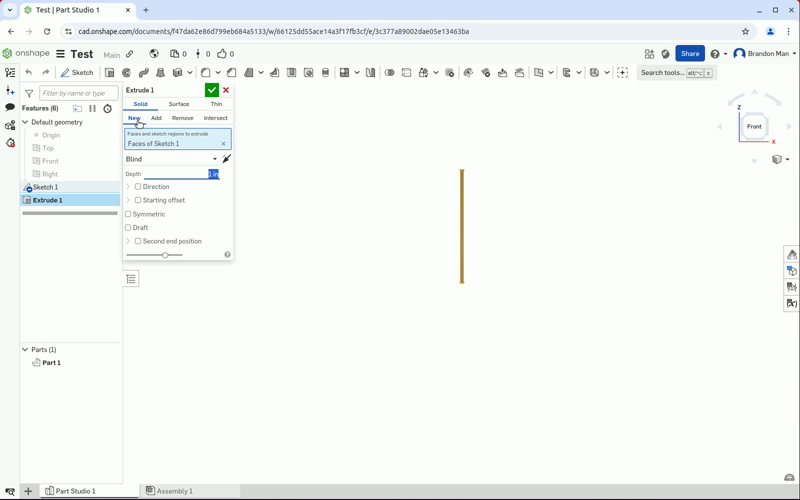
text(0.241)
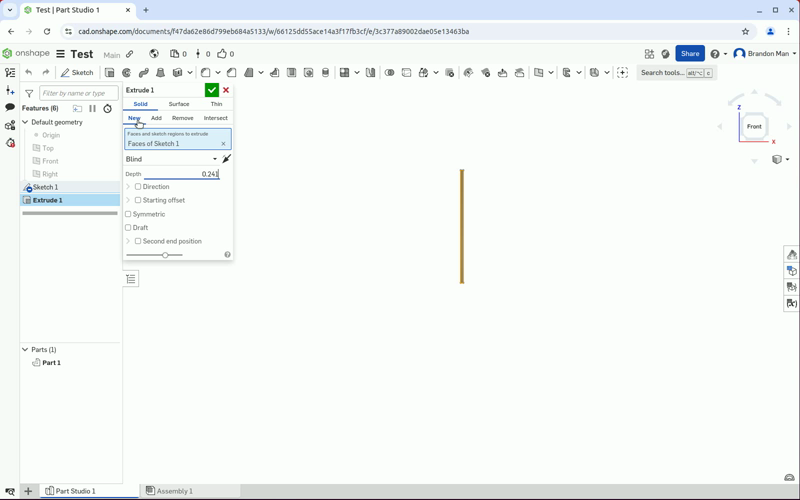
key(enter)
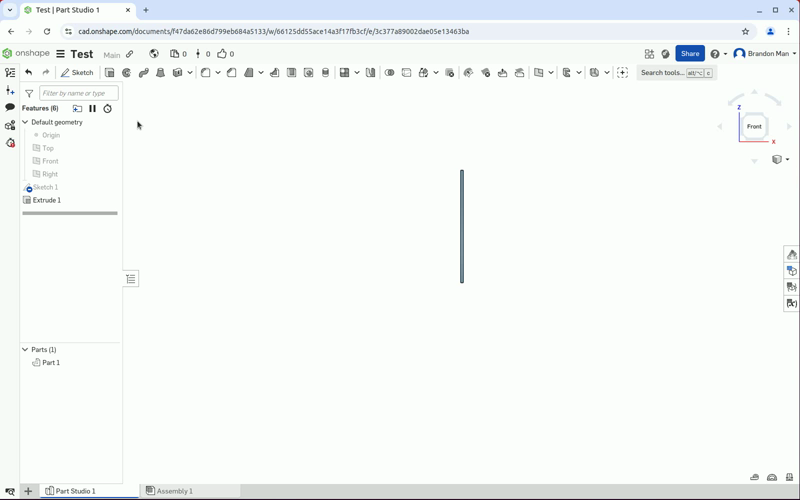
key(shift+h)
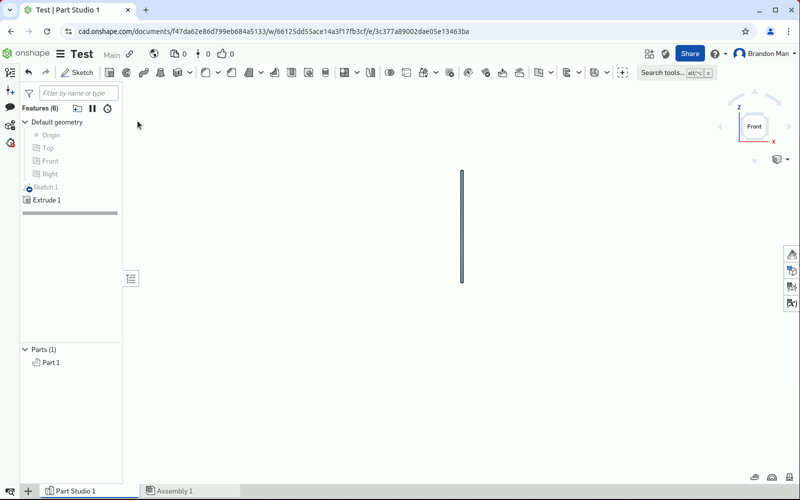
key(shift+h)
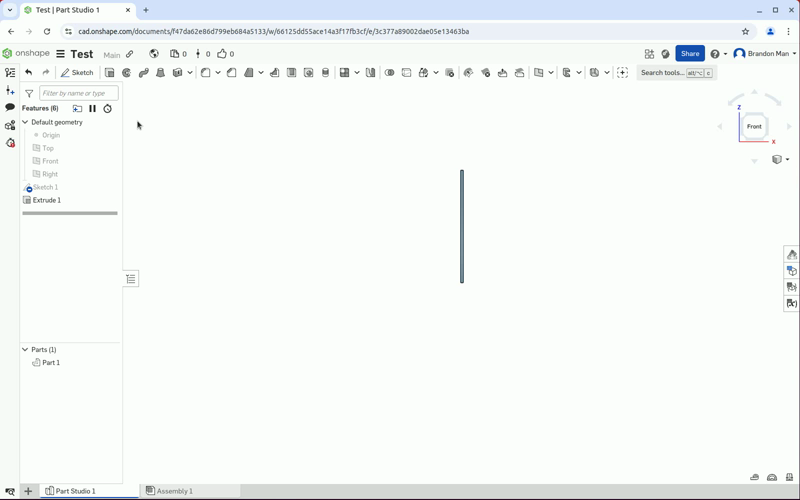
mouse_move(73, 189)
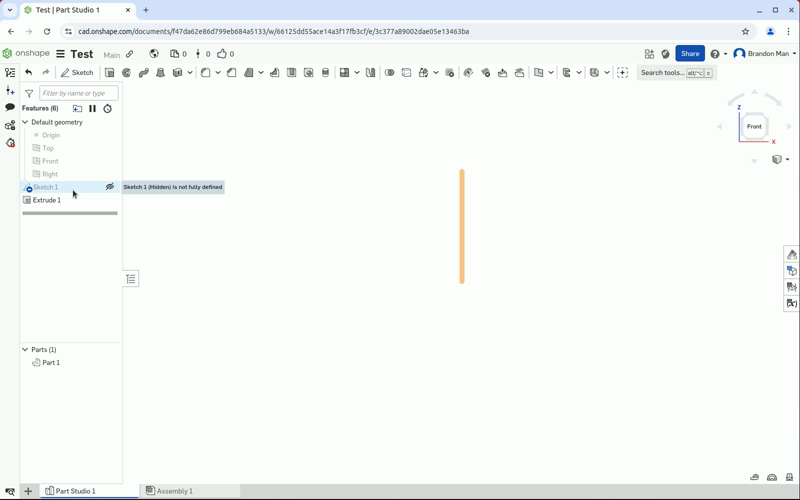
click(73, 189)
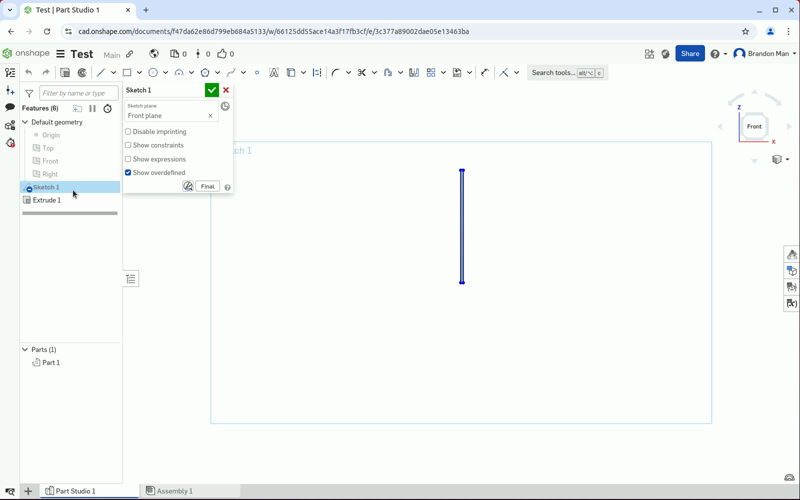
mouse_move(229, 92)
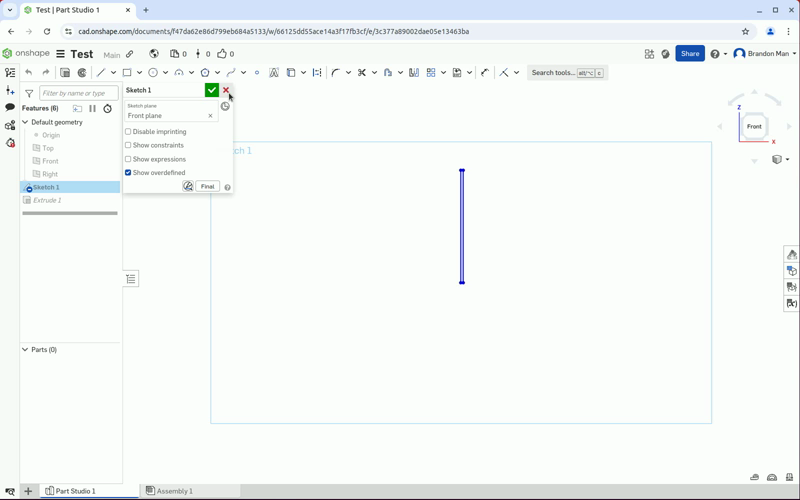
click(229, 92)
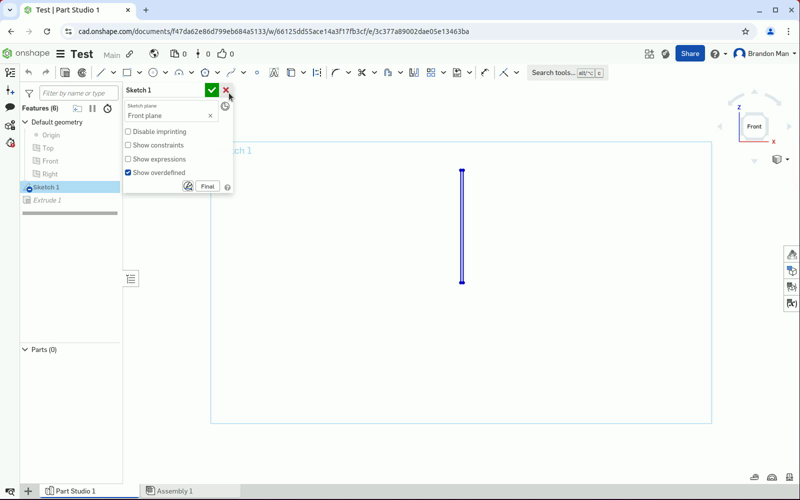
key(shift+s)
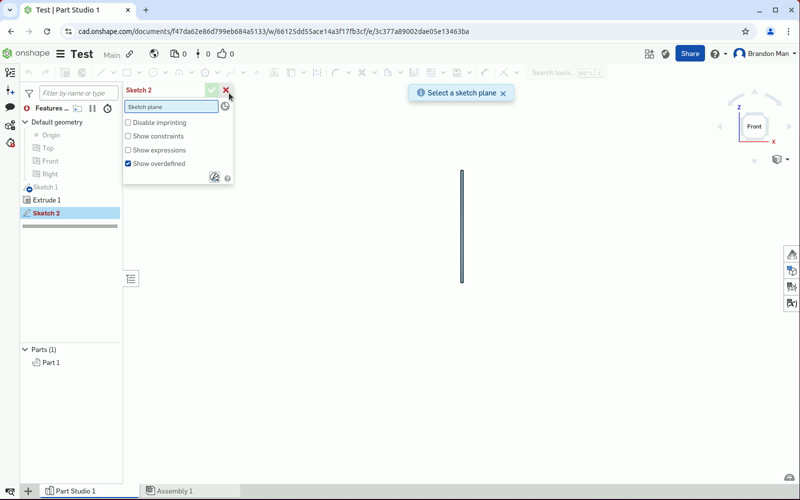
mouse_move(73, 163)
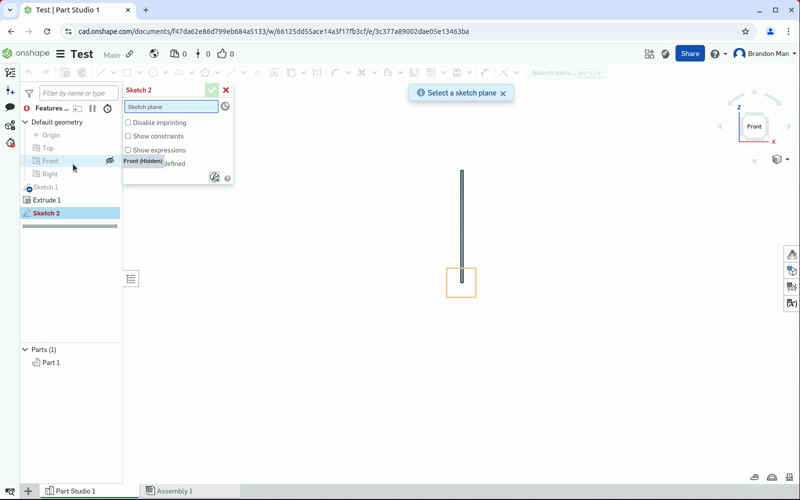
click(73, 163)
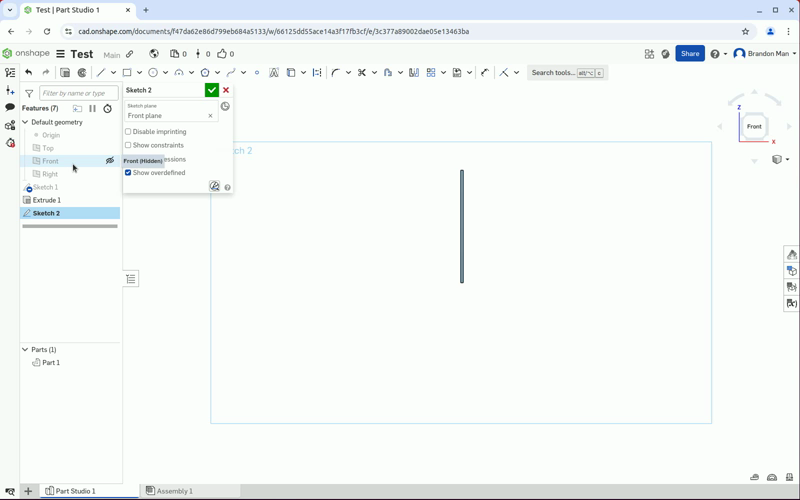
mouse_move(73, 352)
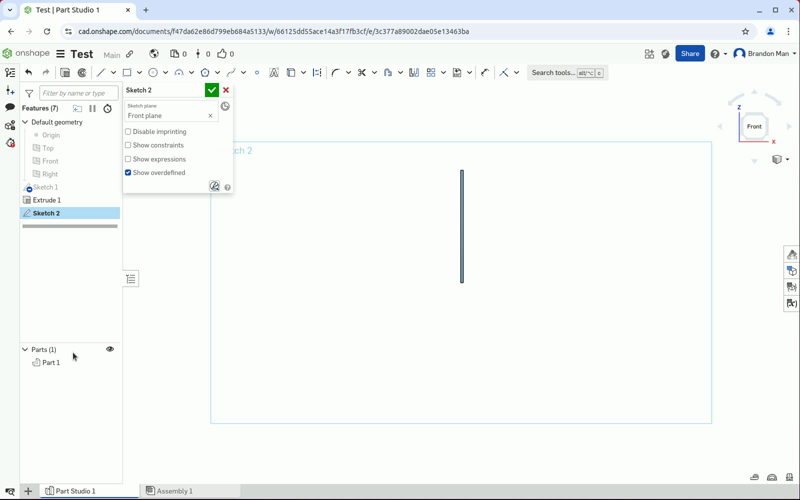
key(y)
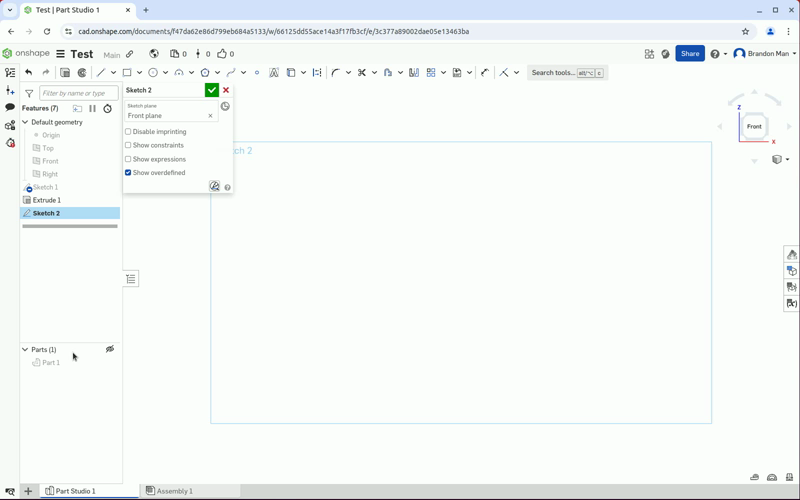
key(l)
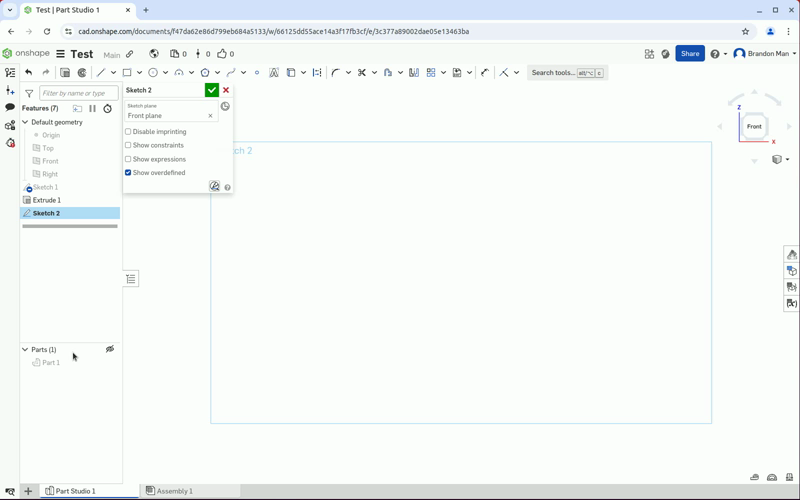
key_down(shift)
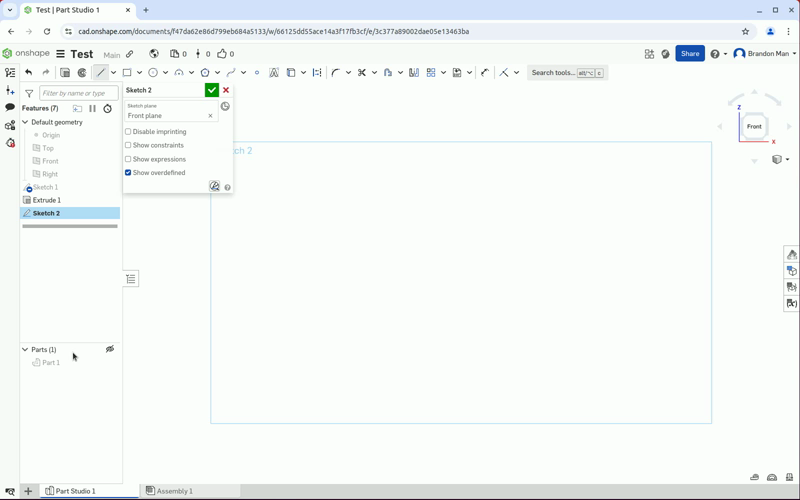
mouse_move(466, 282)
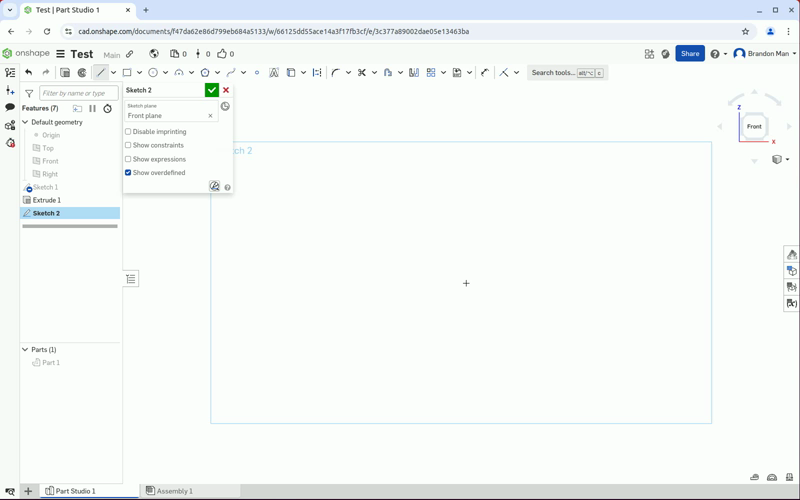
click(466, 282)
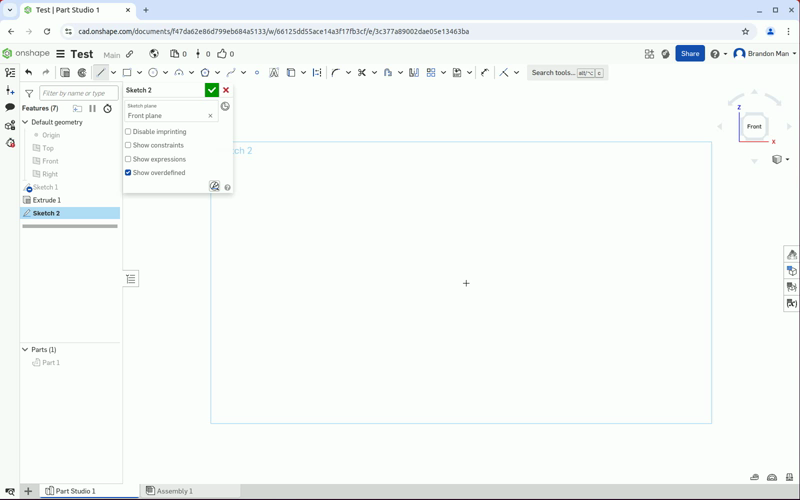
key_up(shift)
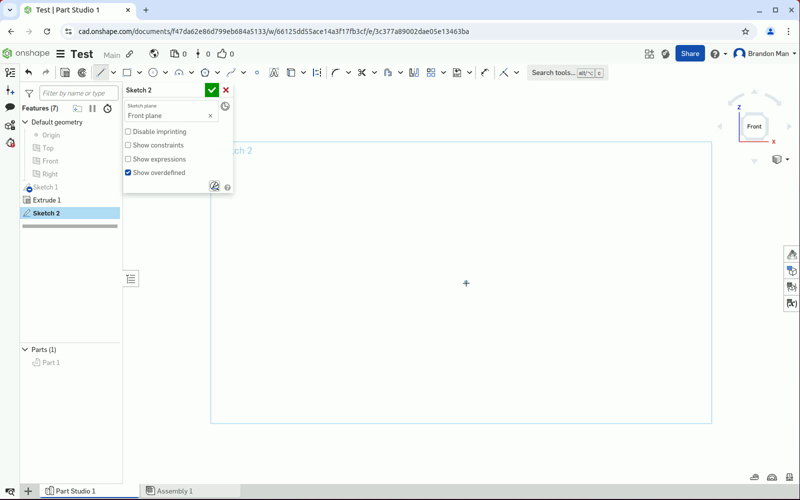
key_down(shift)
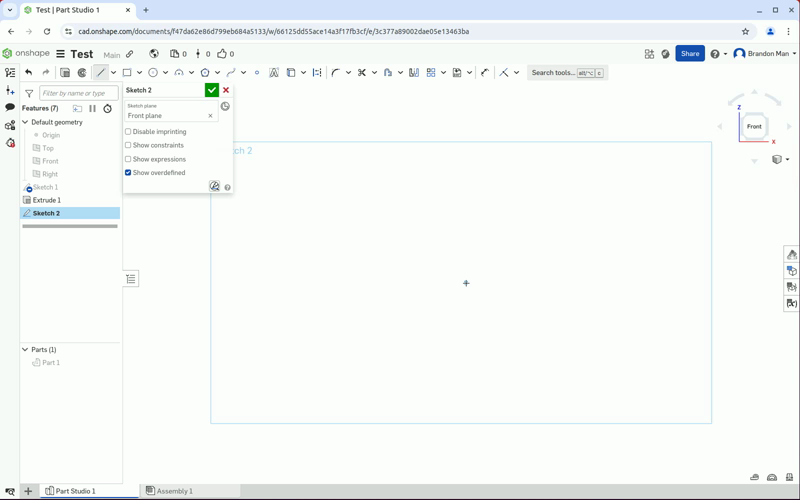
mouse_move(496, 282)
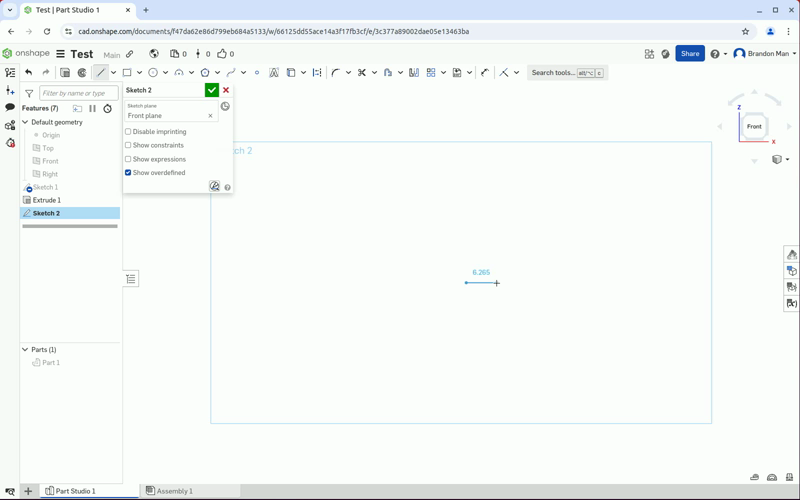
mouse_move(468, 282)
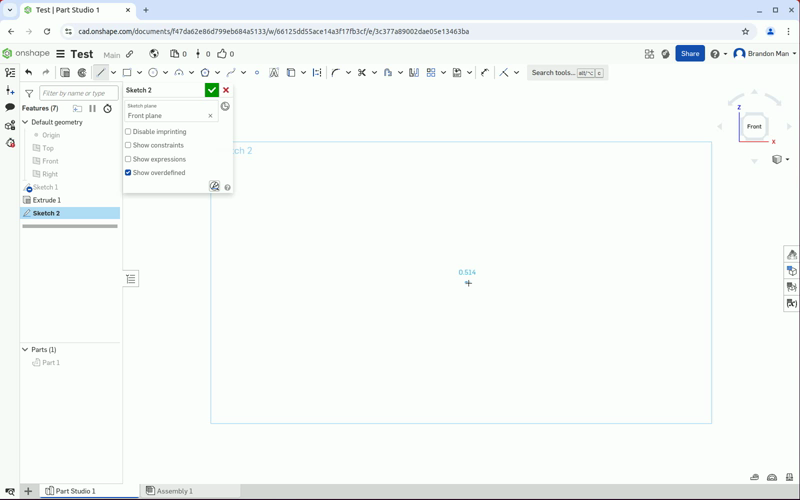
scroll(6)
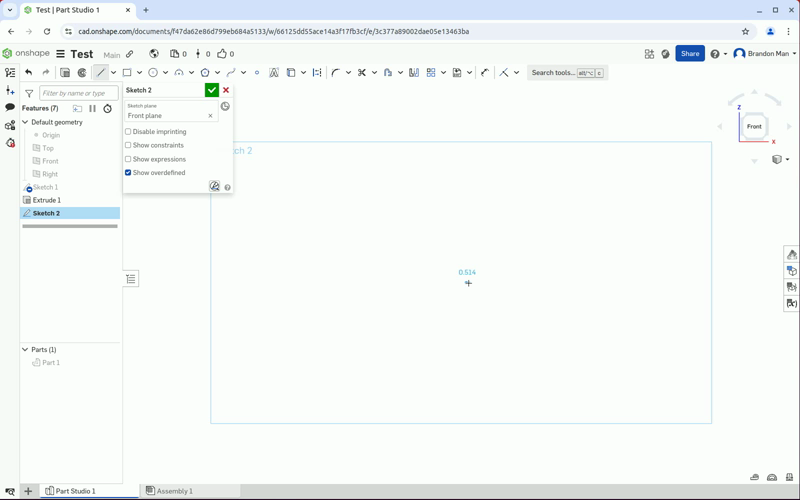
scroll(6)
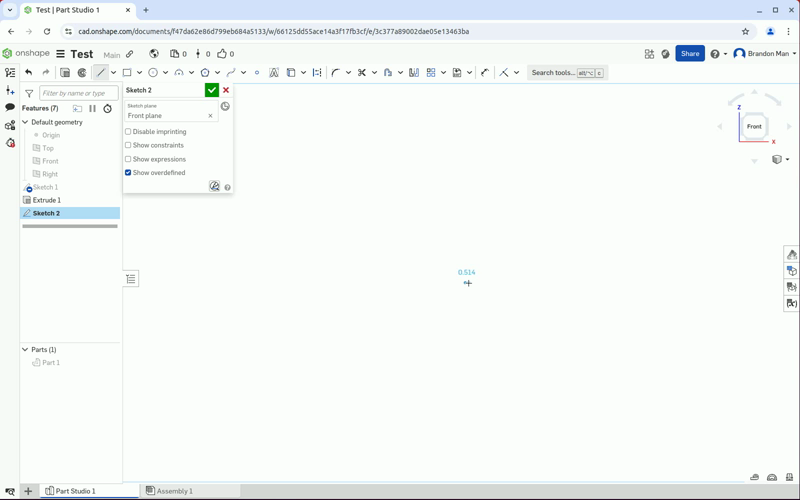
scroll(6)
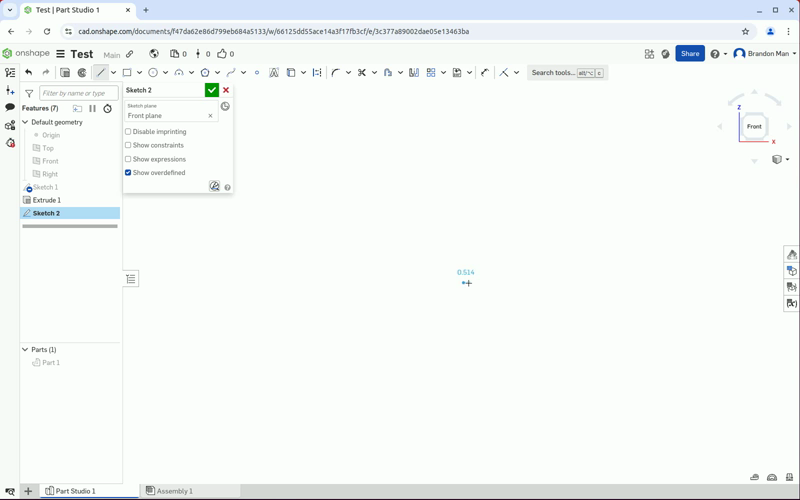
scroll(6)
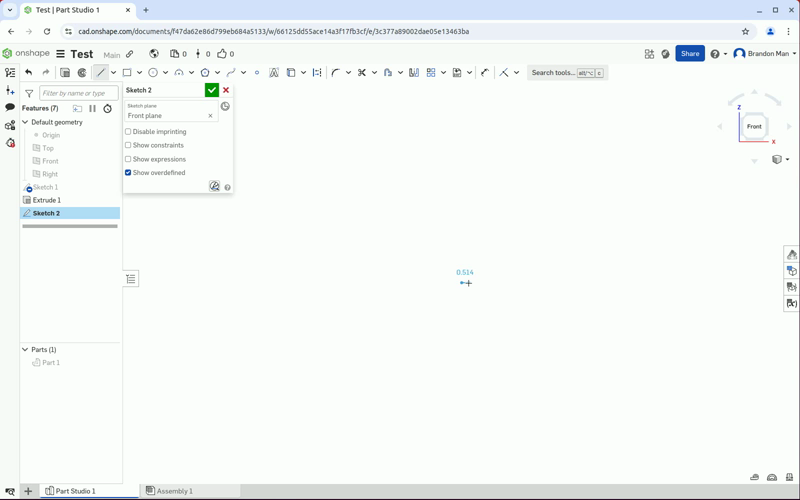
scroll(6)
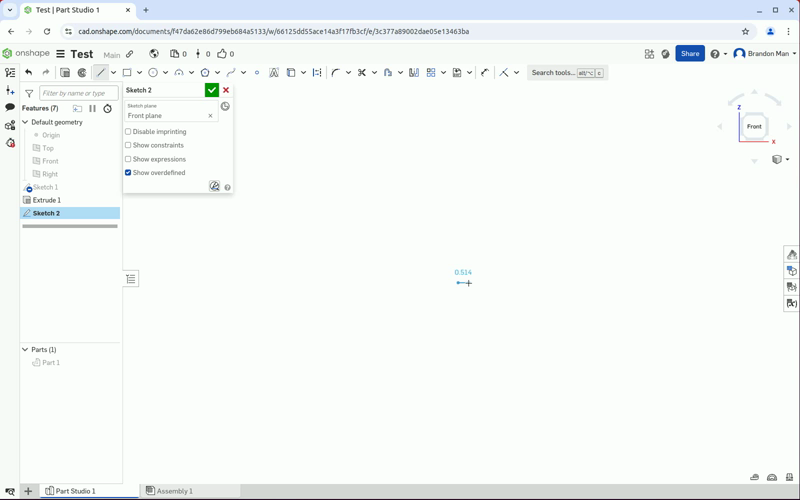
scroll(6)
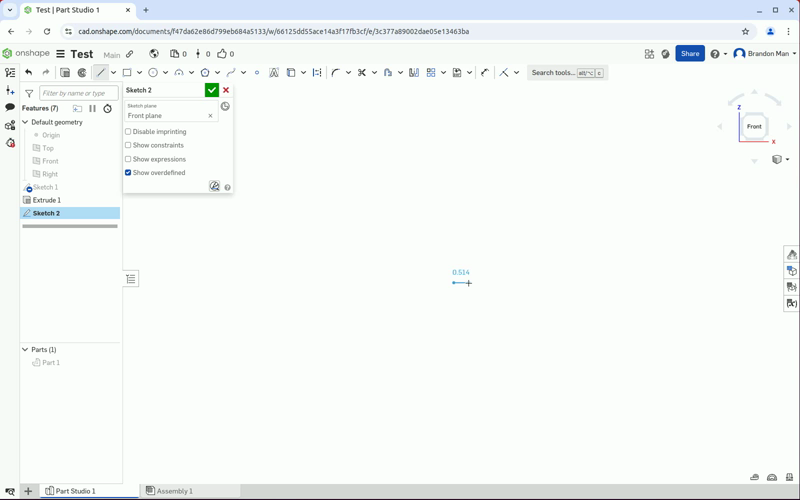
scroll(6)
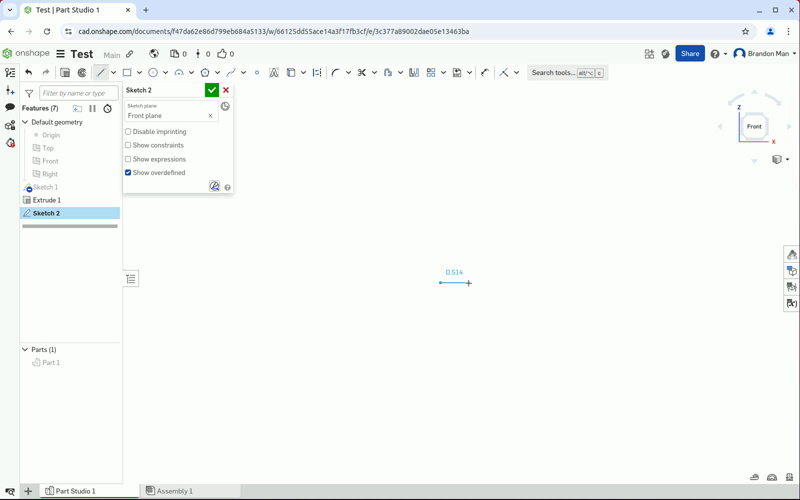
click(468, 282)
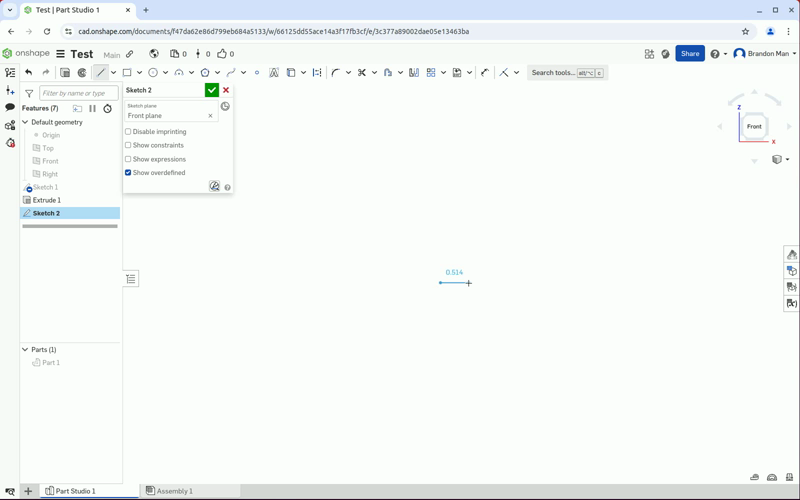
scroll(-6)
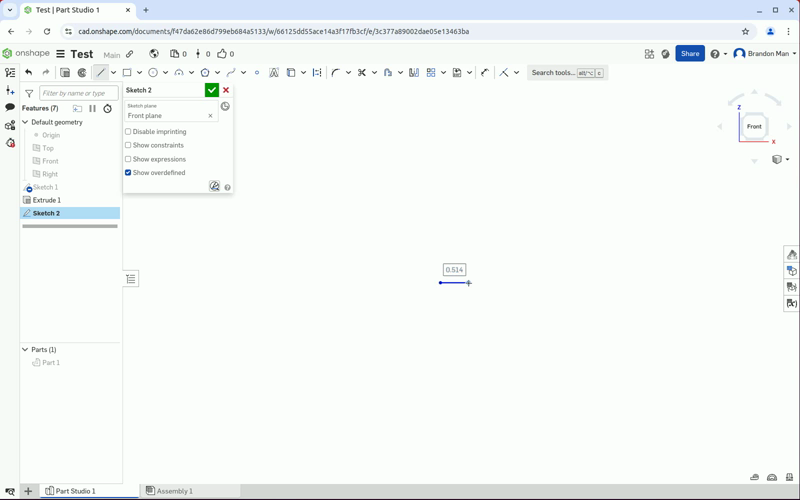
scroll(-6)
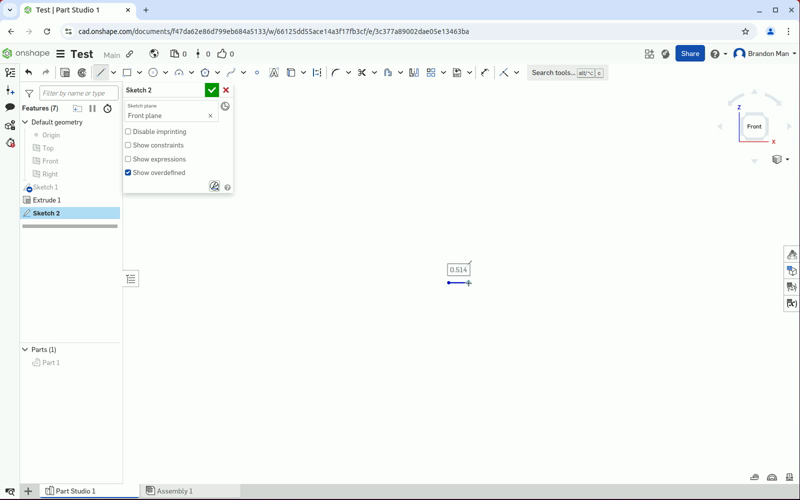
scroll(-6)
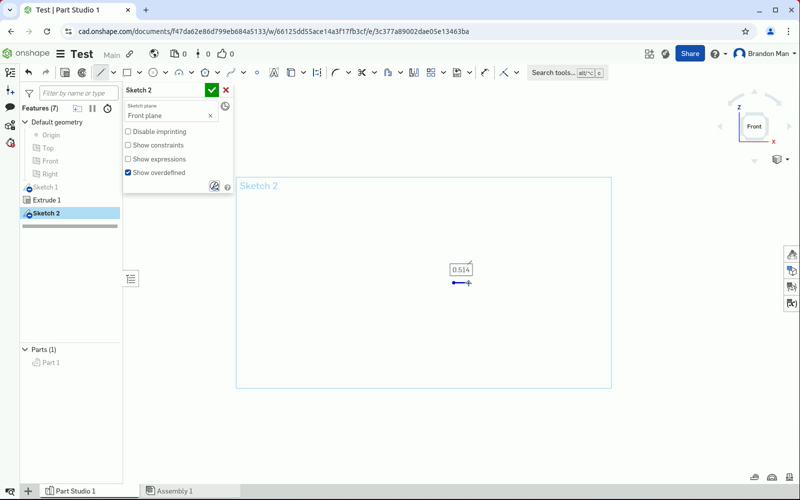
scroll(-6)
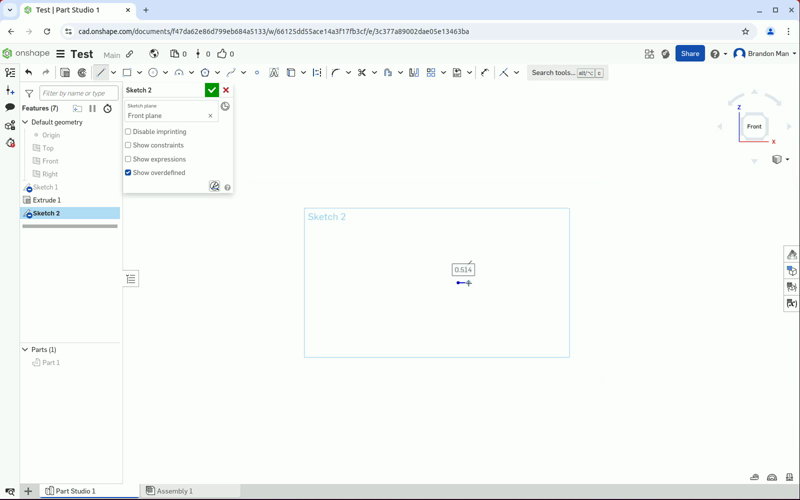
scroll(-6)
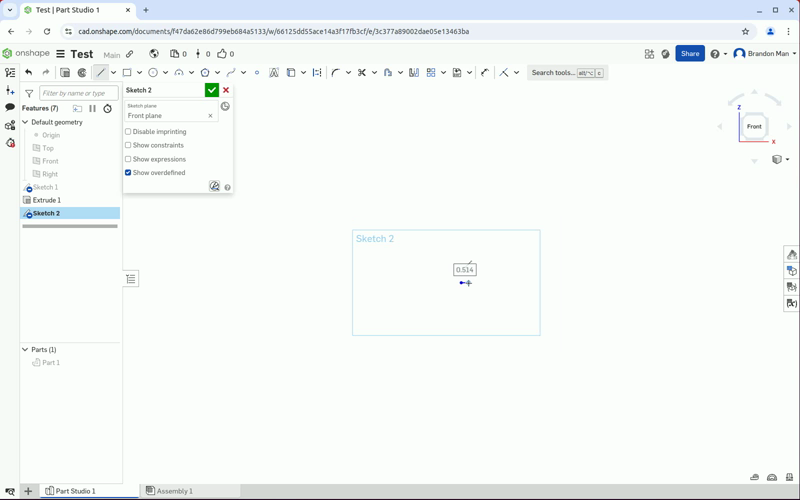
scroll(-6)
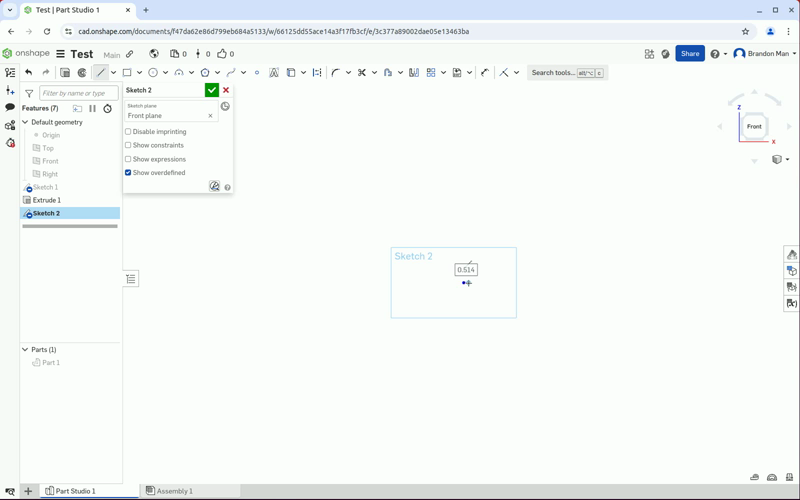
scroll(-6)
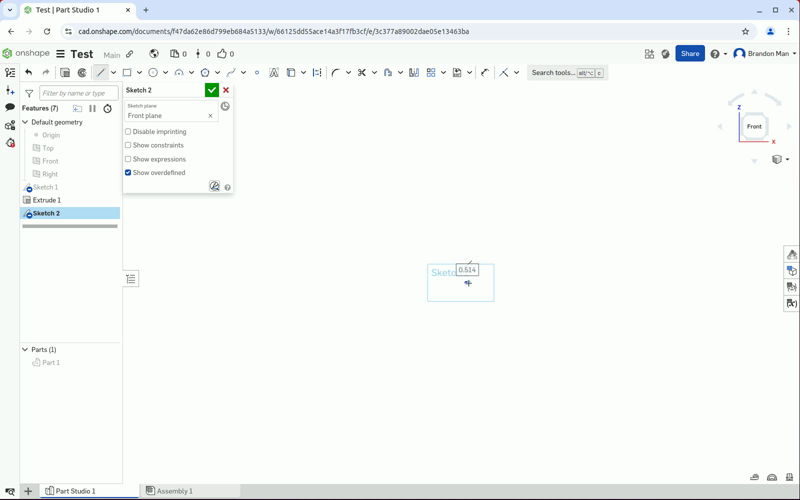
key_up(shift)
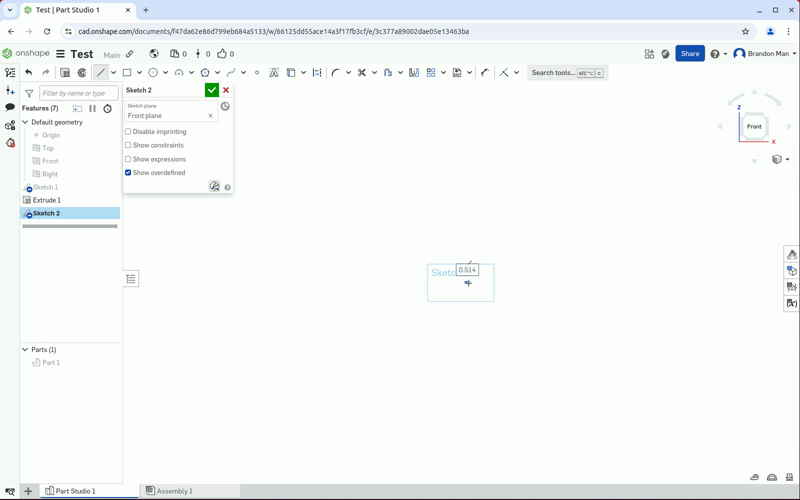
key_down(shift)
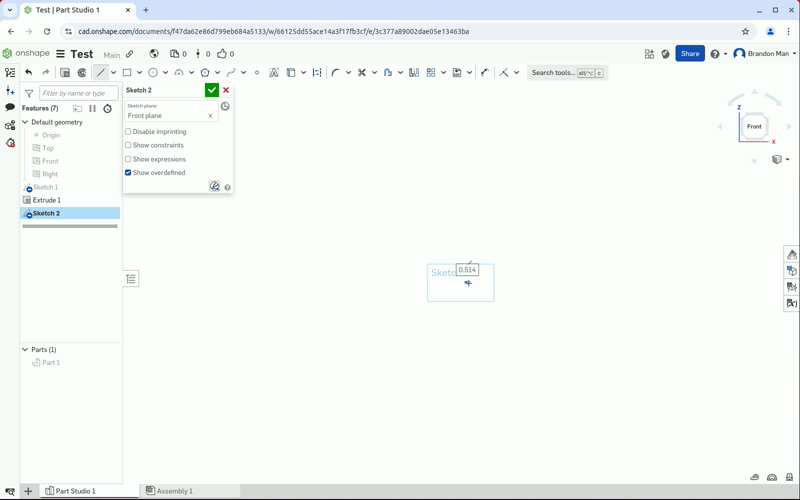
mouse_move(498, 282)
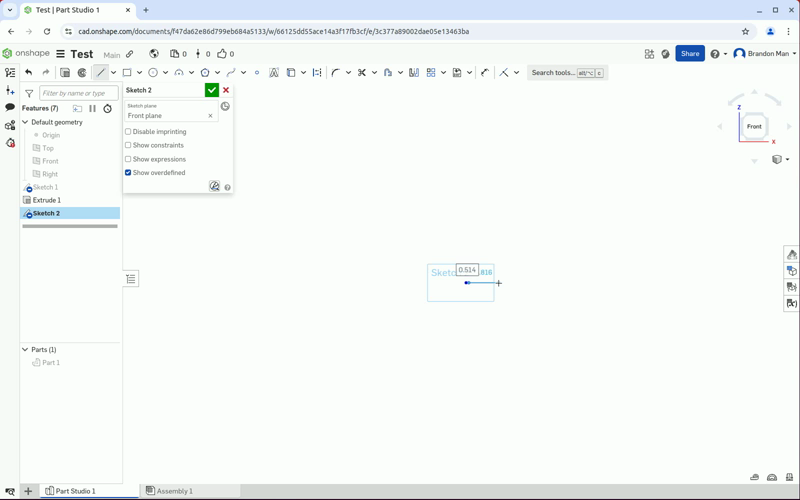
mouse_move(468, 241)
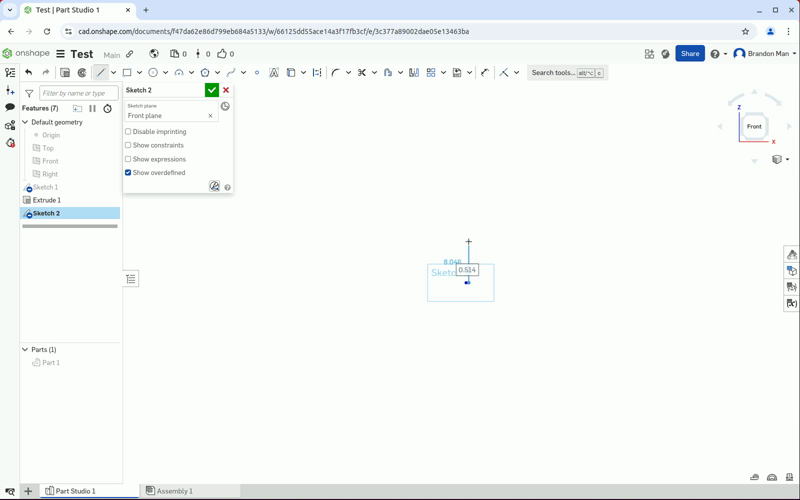
click(468, 241)
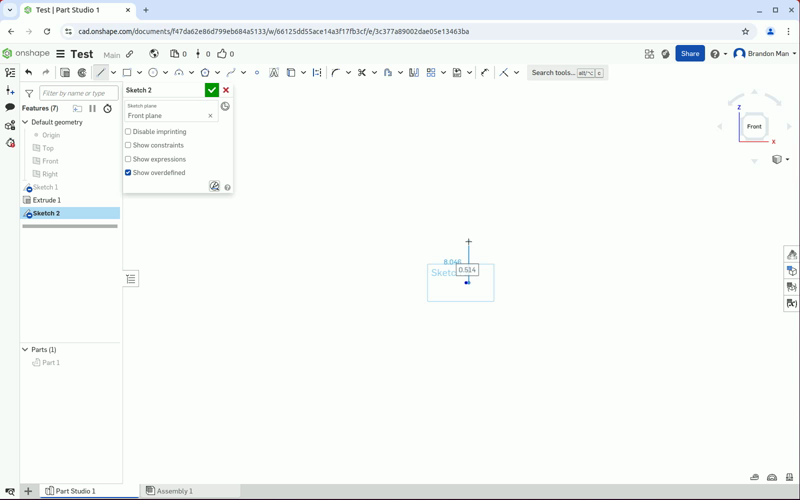
key_up(shift)
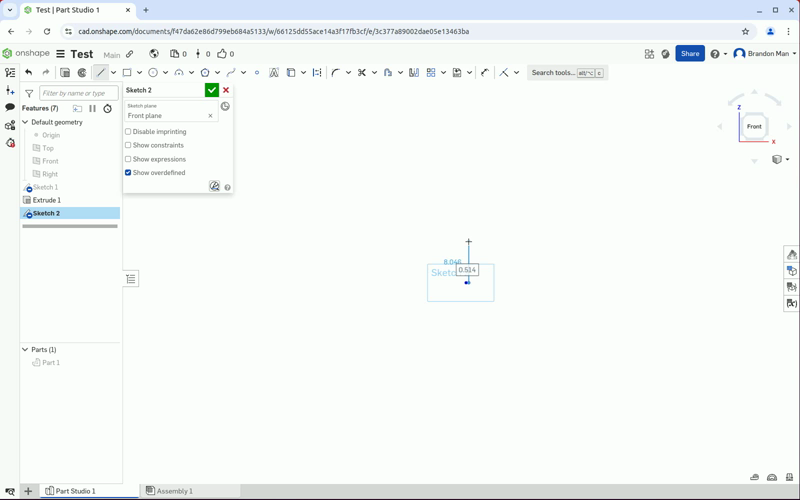
key_down(shift)
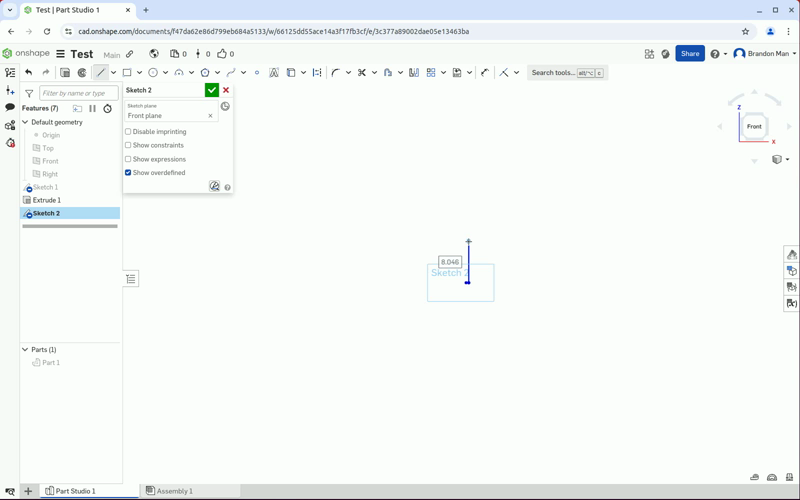
mouse_move(498, 241)
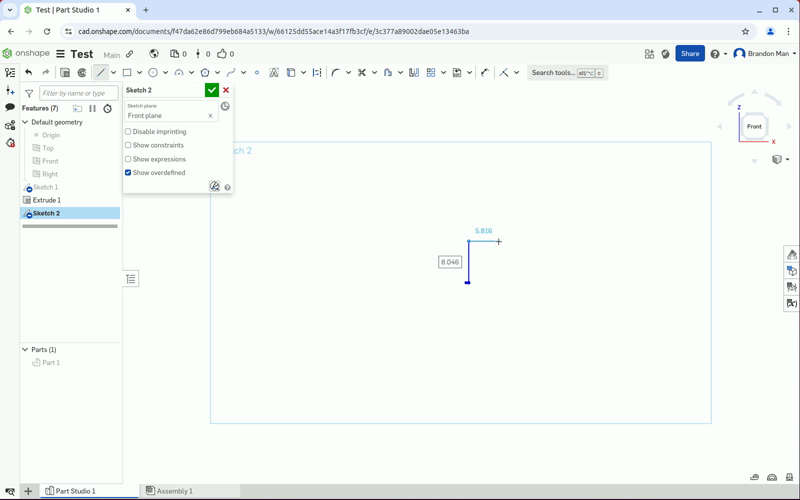
mouse_move(466, 241)
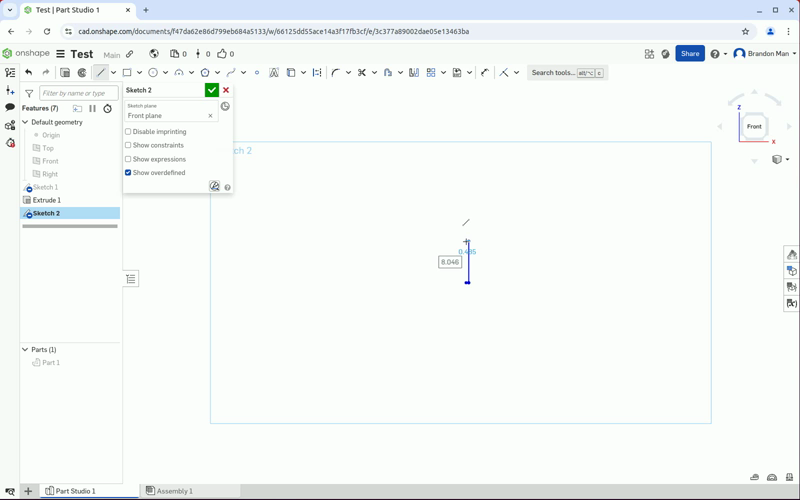
scroll(6)
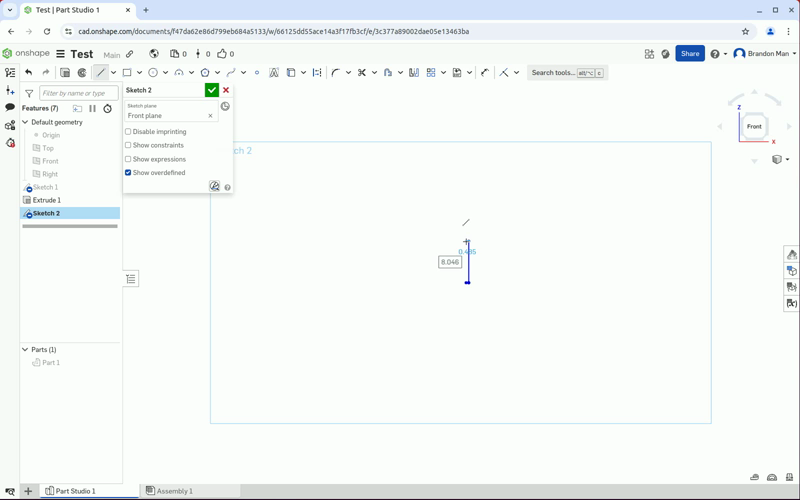
scroll(6)
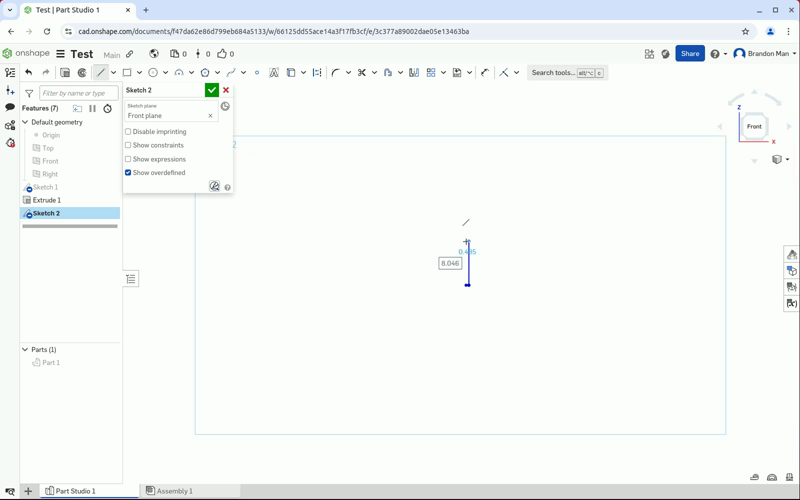
scroll(6)
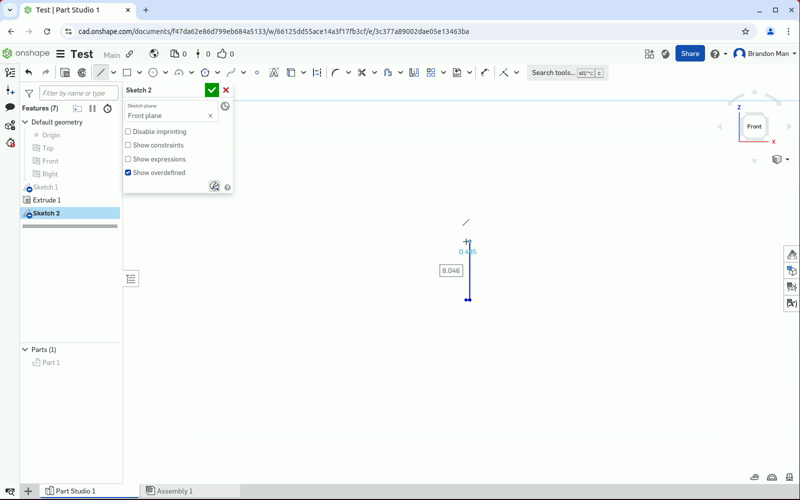
scroll(6)
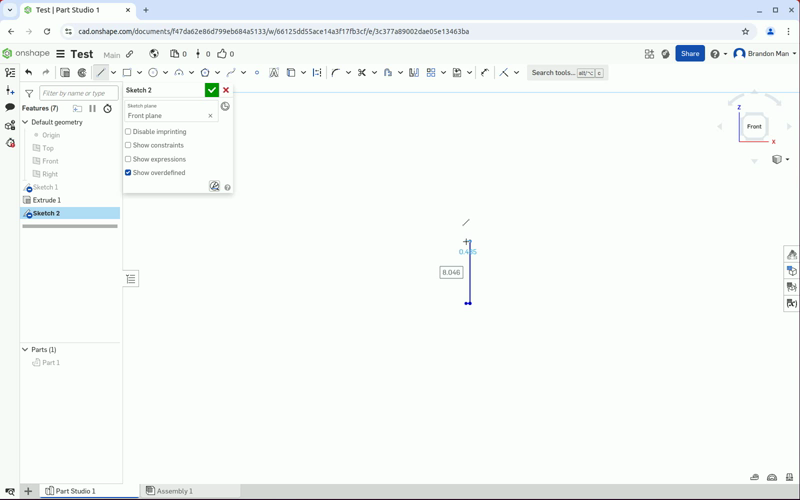
scroll(6)
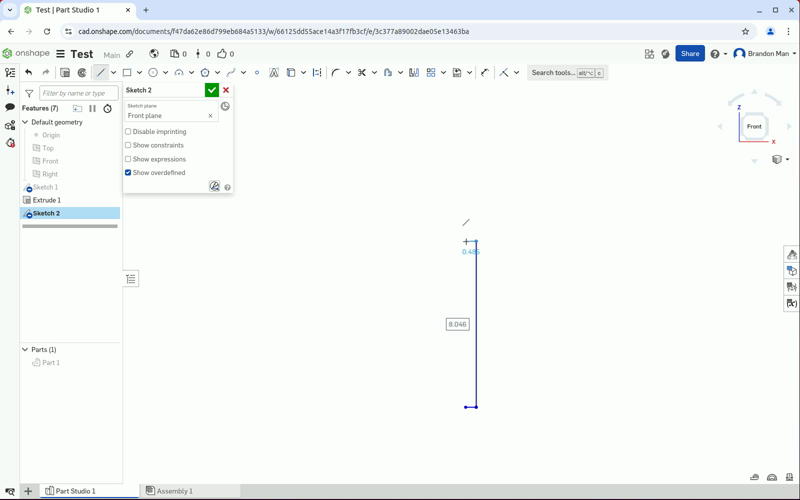
scroll(6)
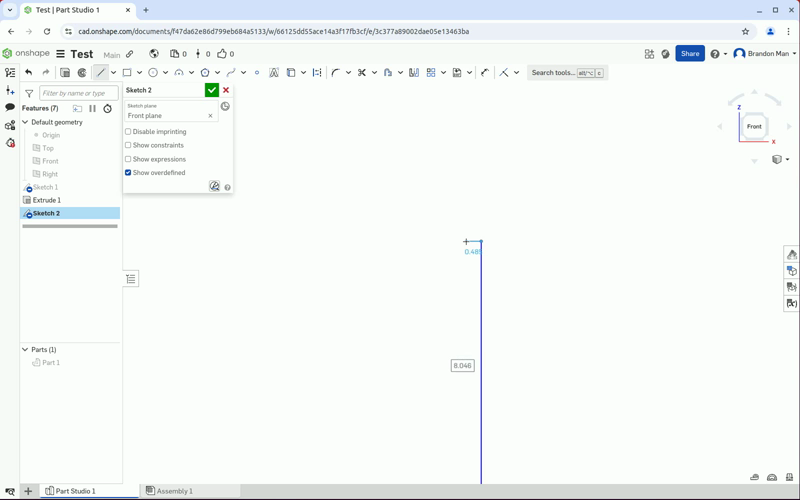
scroll(6)
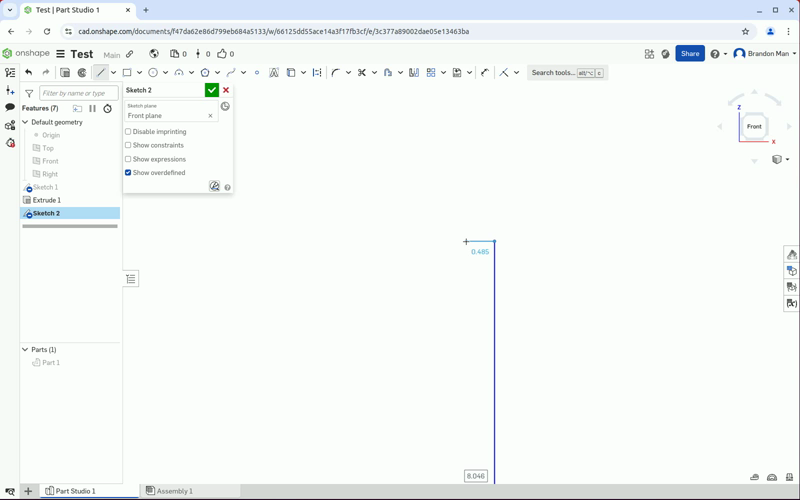
click(466, 241)
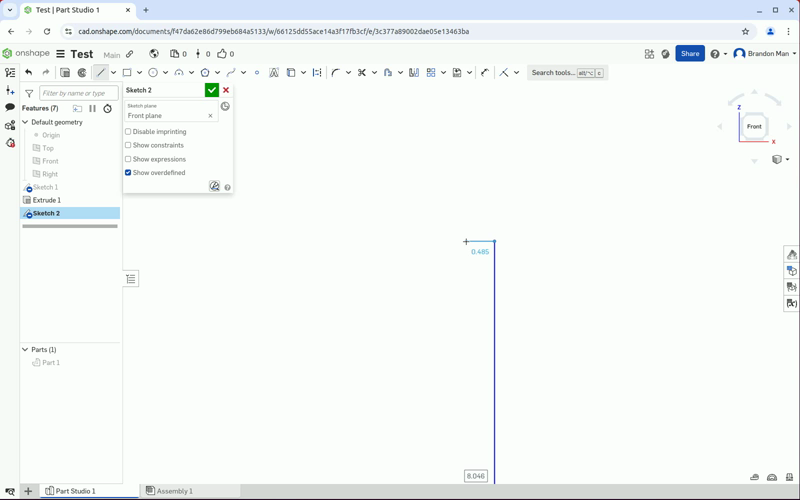
scroll(-6)
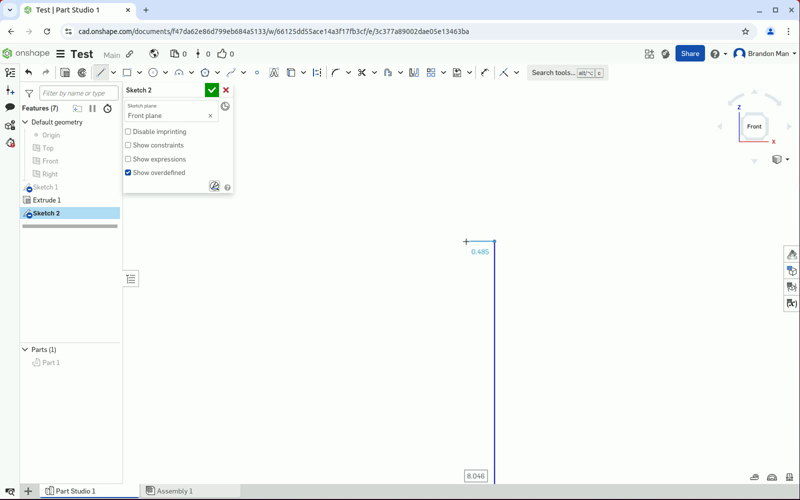
scroll(-6)
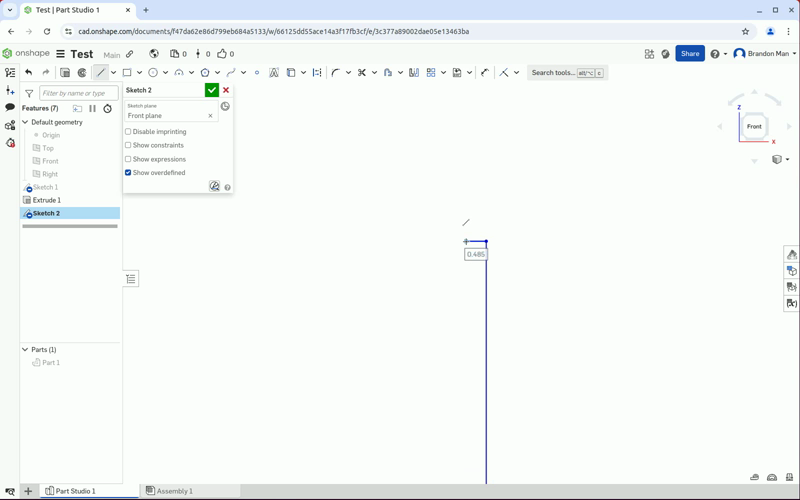
scroll(-6)
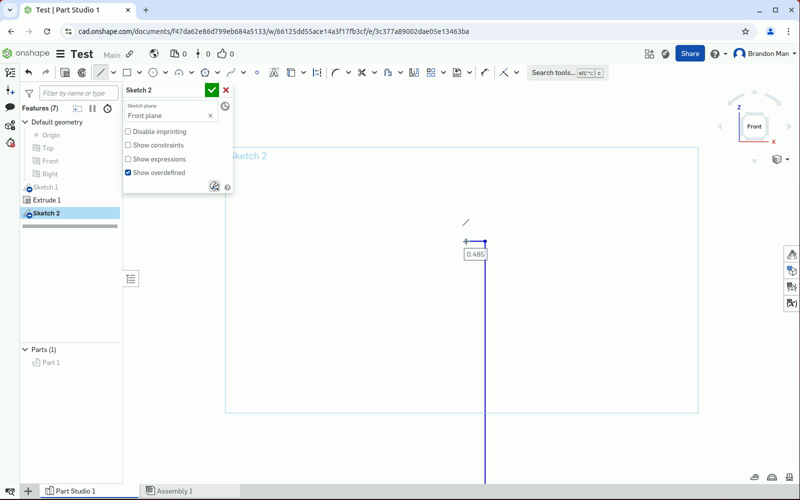
scroll(-6)
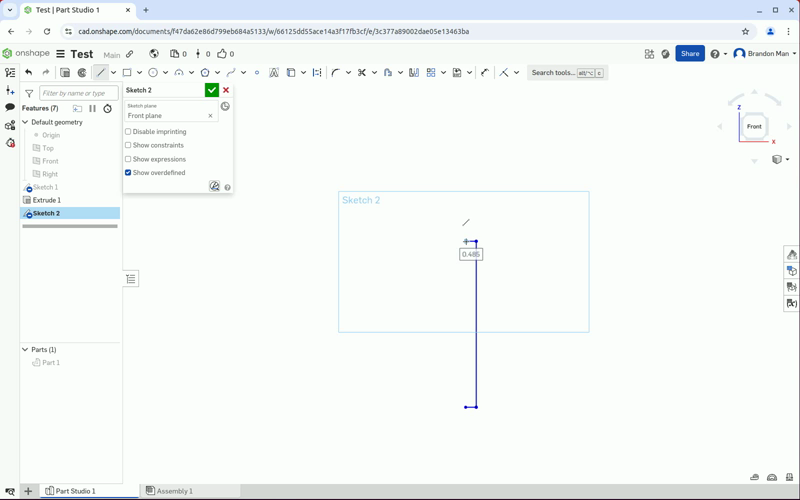
scroll(-6)
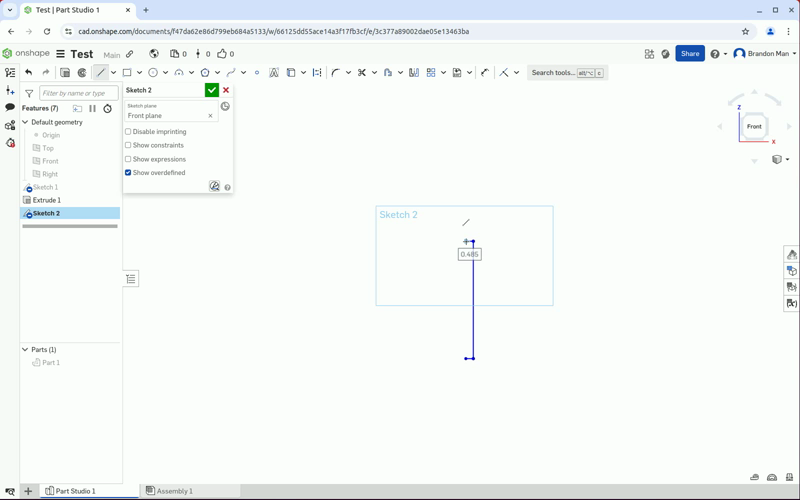
scroll(-6)
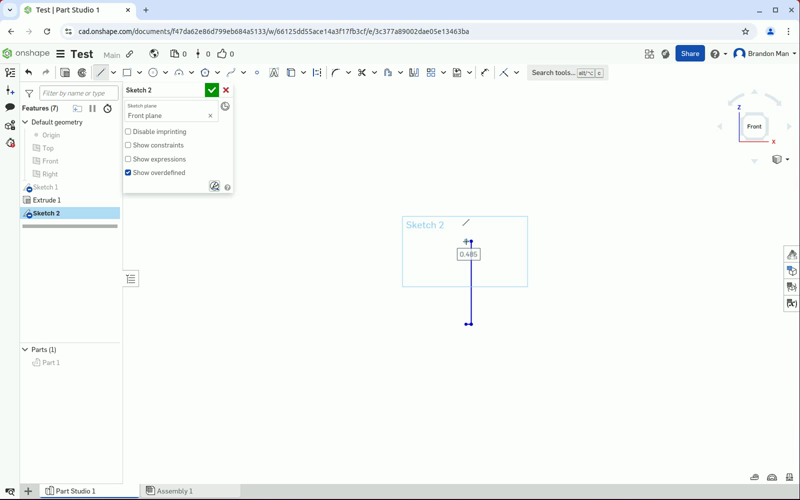
scroll(-6)
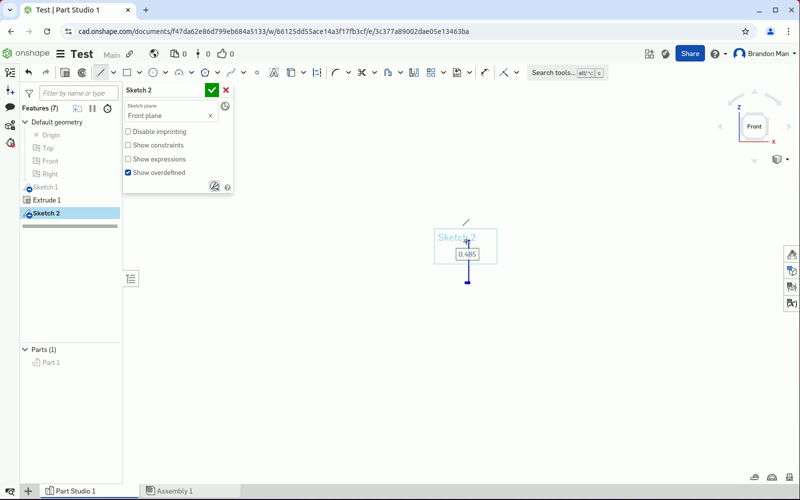
key_up(shift)
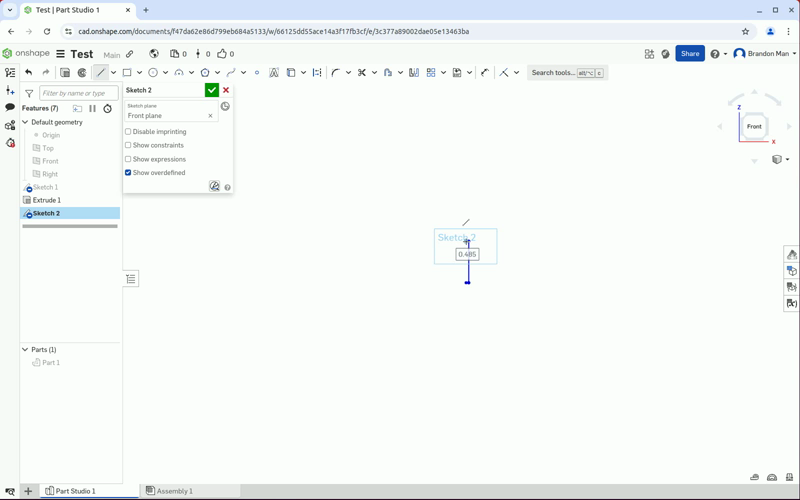
mouse_move(496, 241)
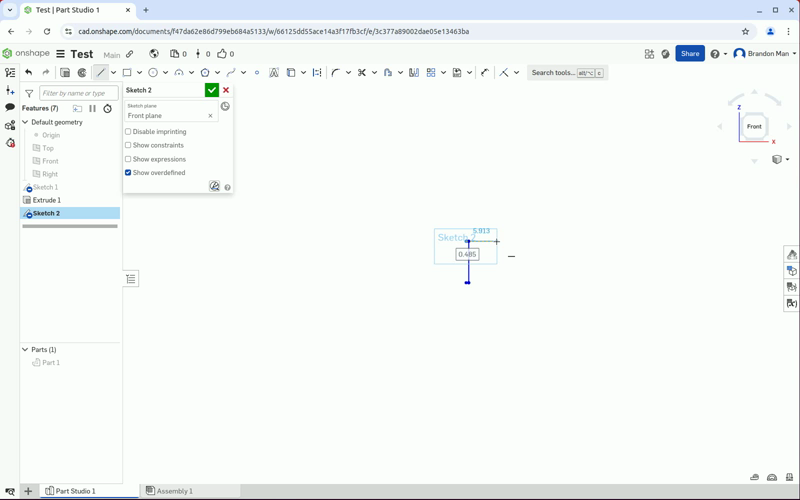
key_down(shift)
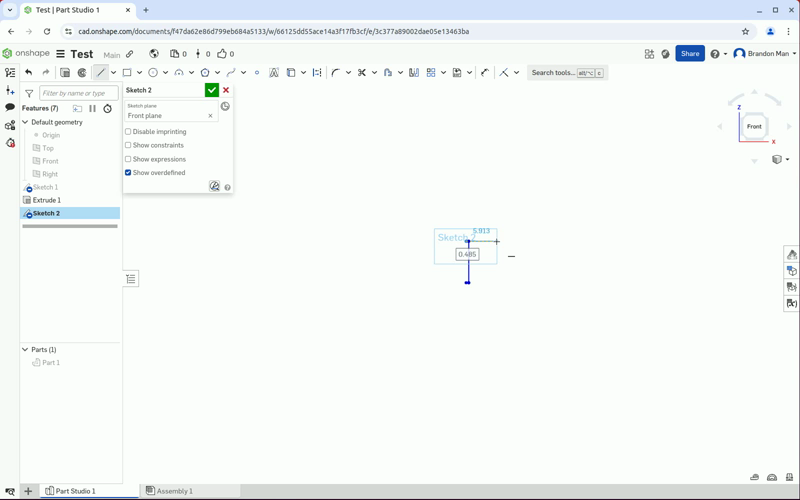
mouse_move(466, 282)
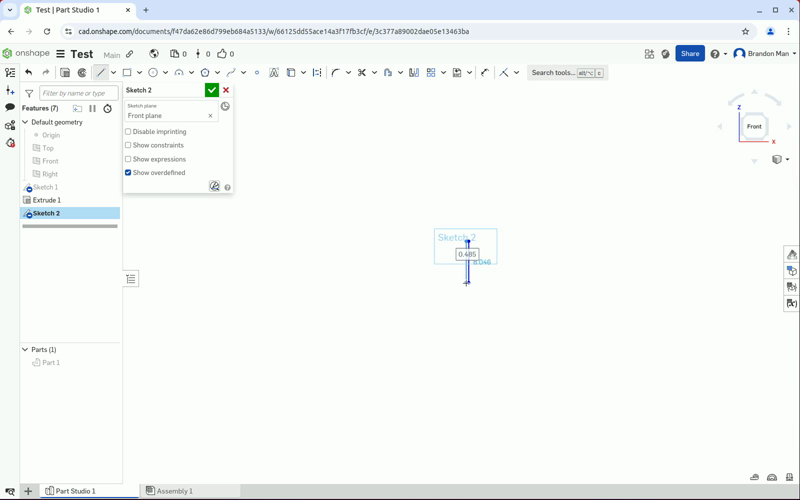
scroll(6)
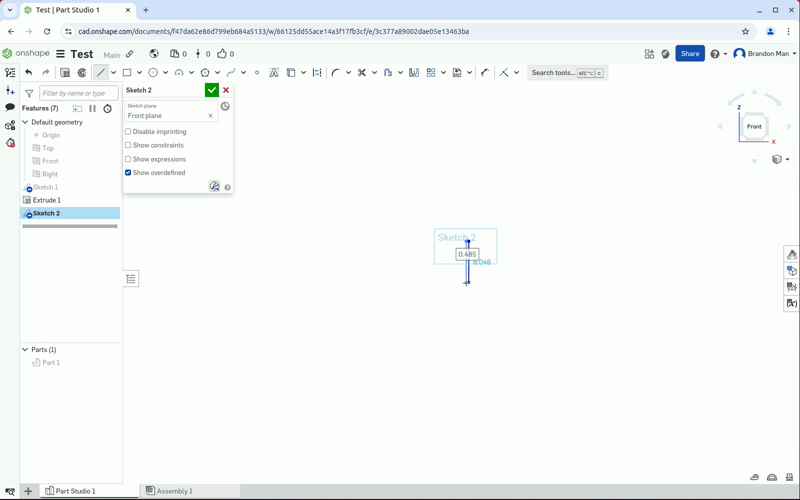
scroll(6)
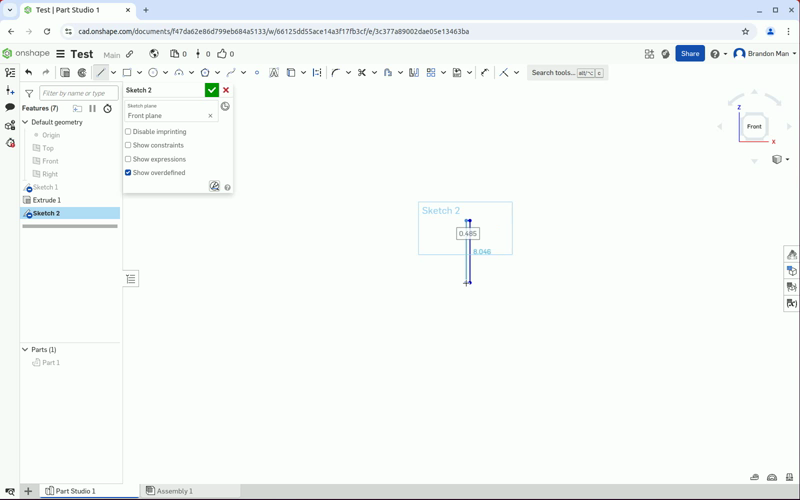
scroll(6)
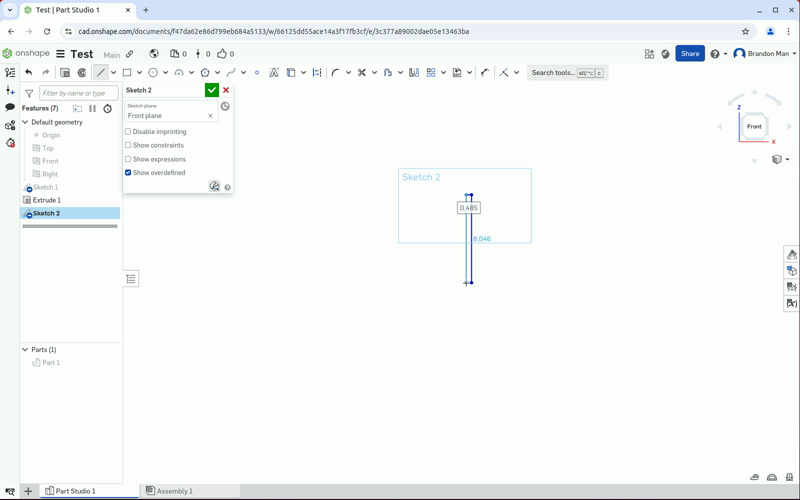
scroll(6)
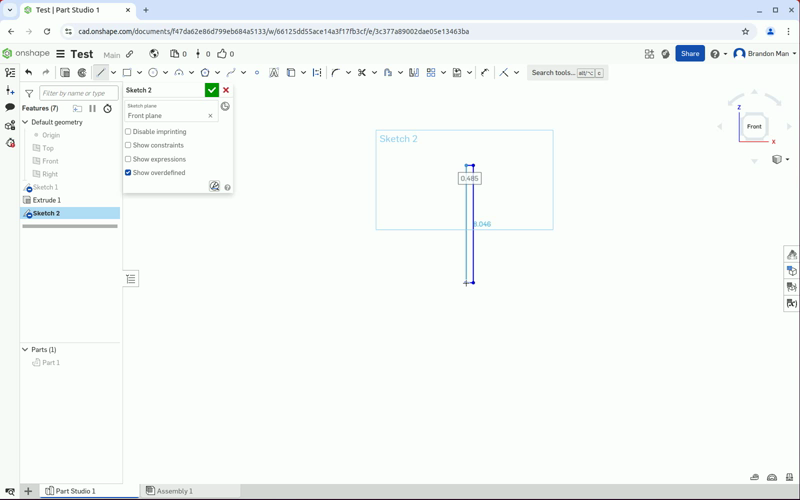
scroll(6)
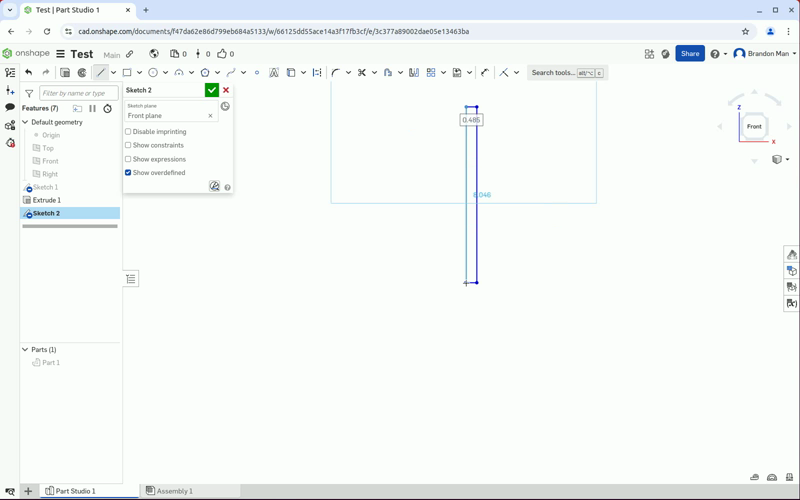
scroll(6)
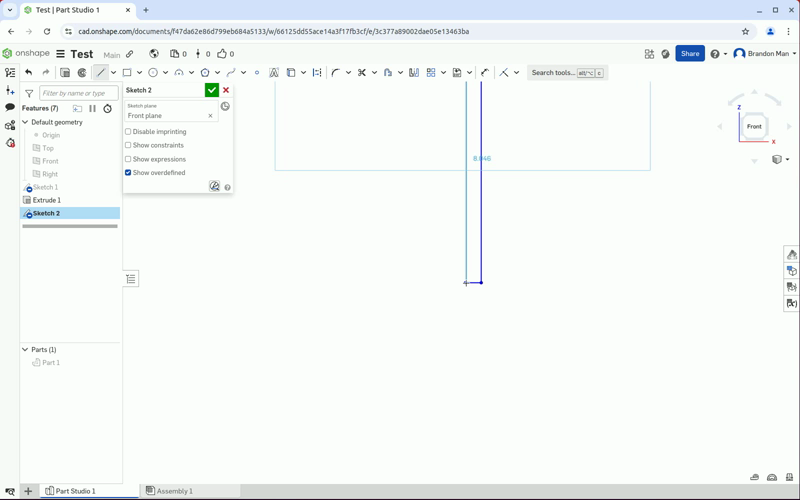
scroll(6)
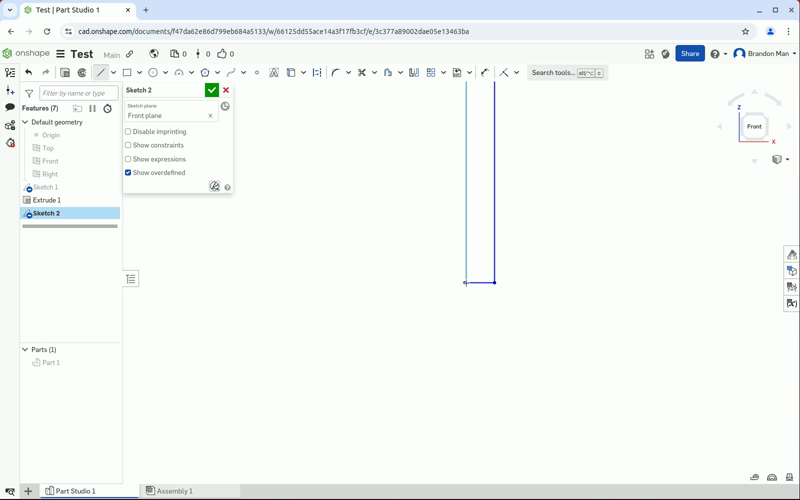
key_up(shift)
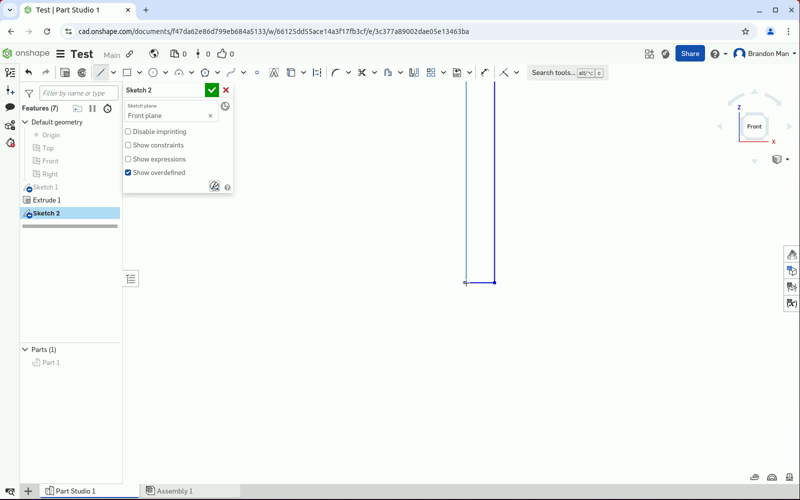
click(466, 282)
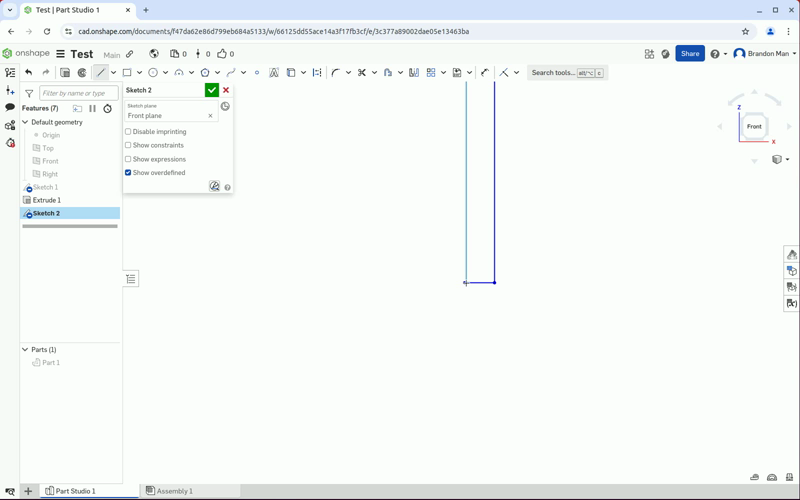
scroll(-6)
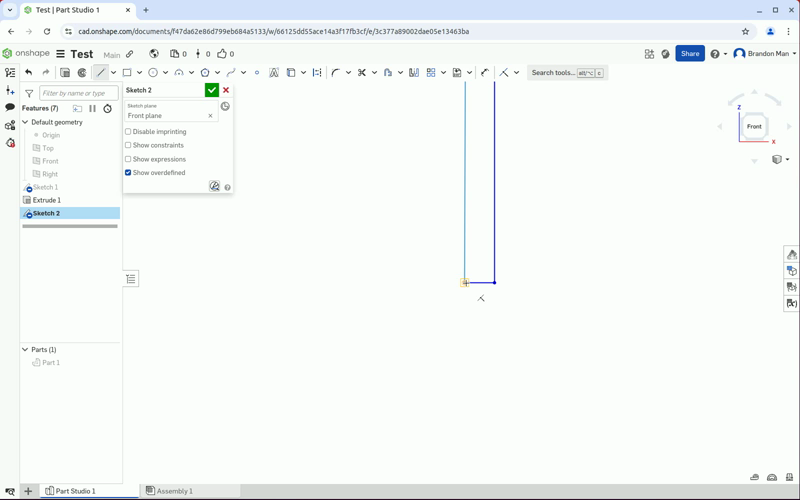
scroll(-6)
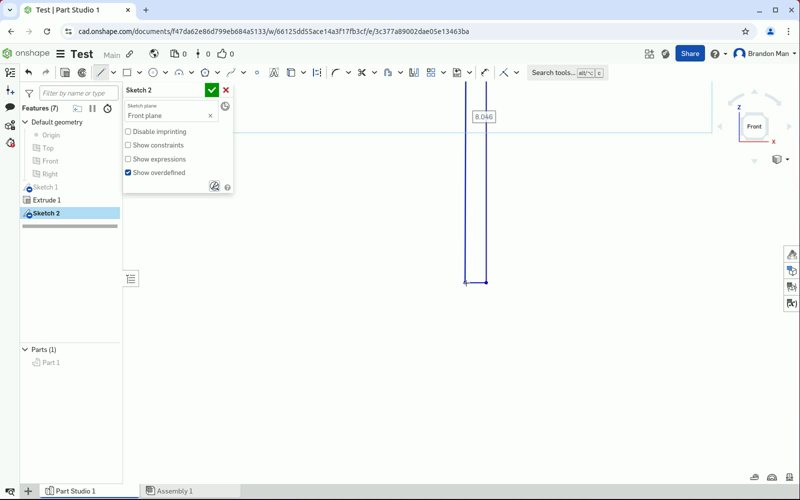
scroll(-6)
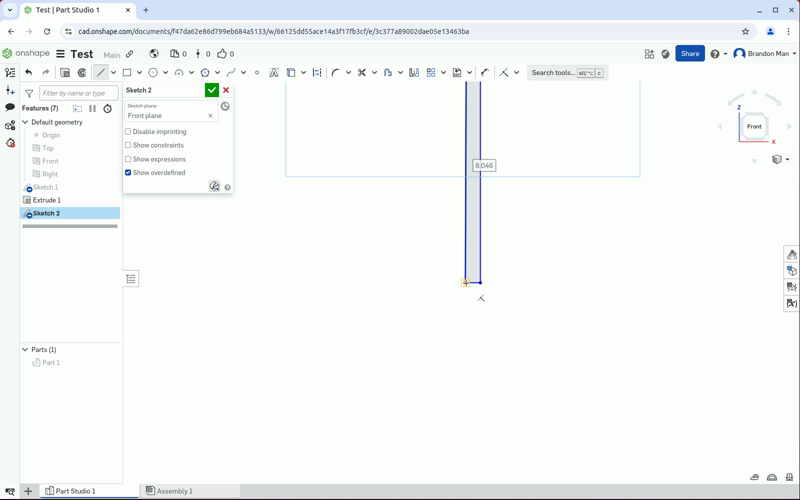
scroll(-6)
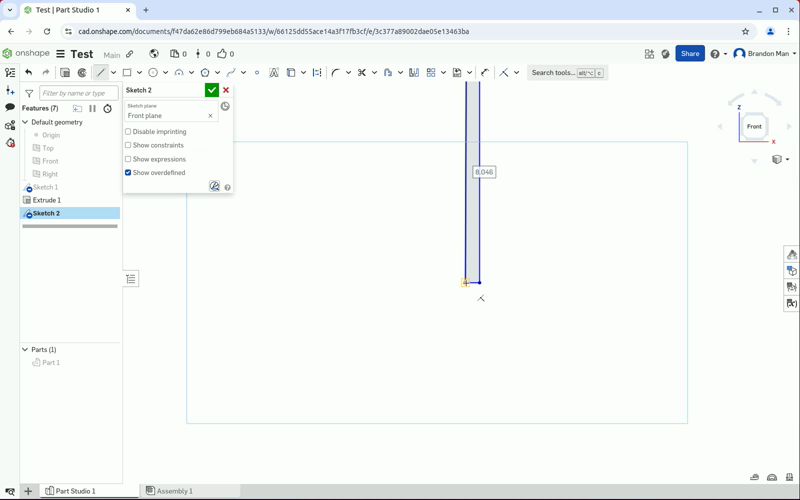
scroll(-6)
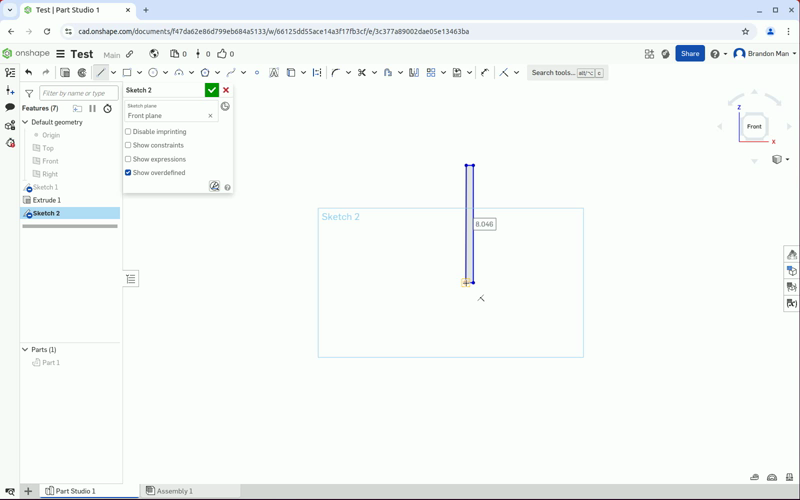
scroll(-6)
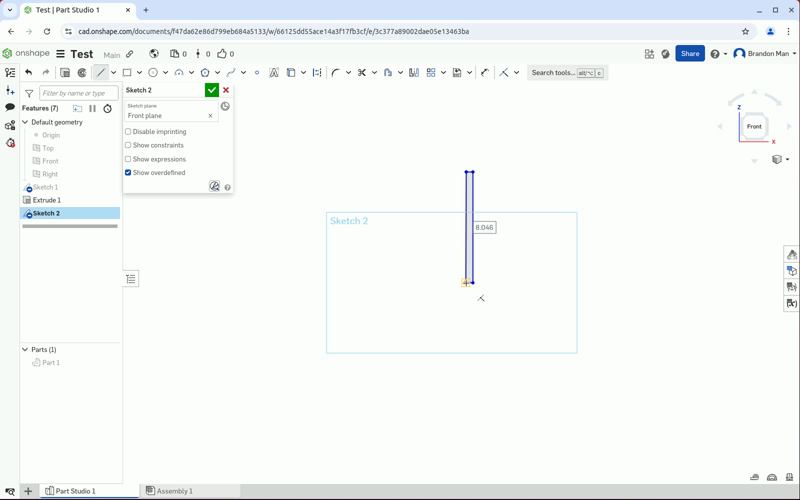
scroll(-6)
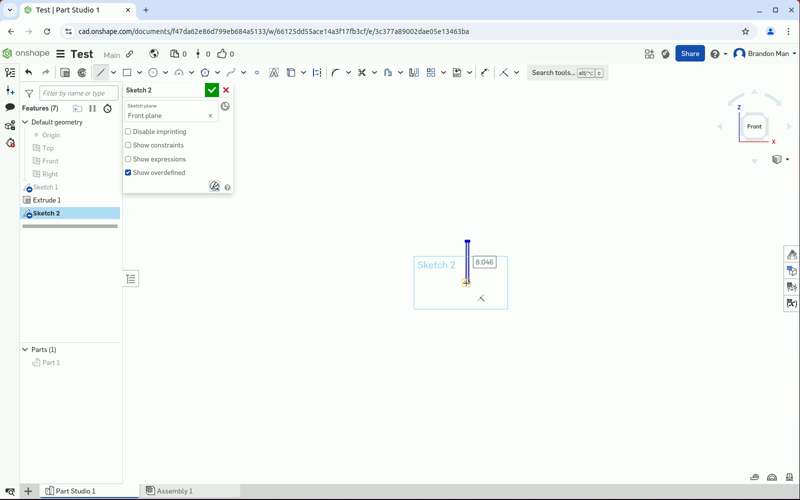
key(esc)
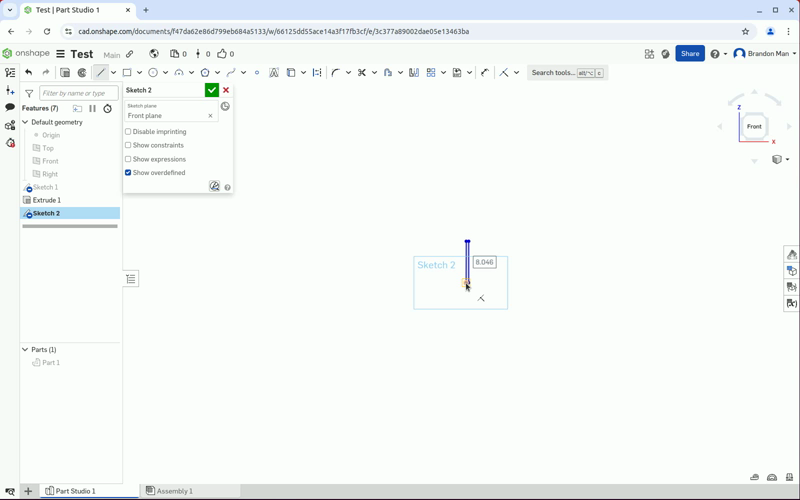
mouse_move(468, 281)
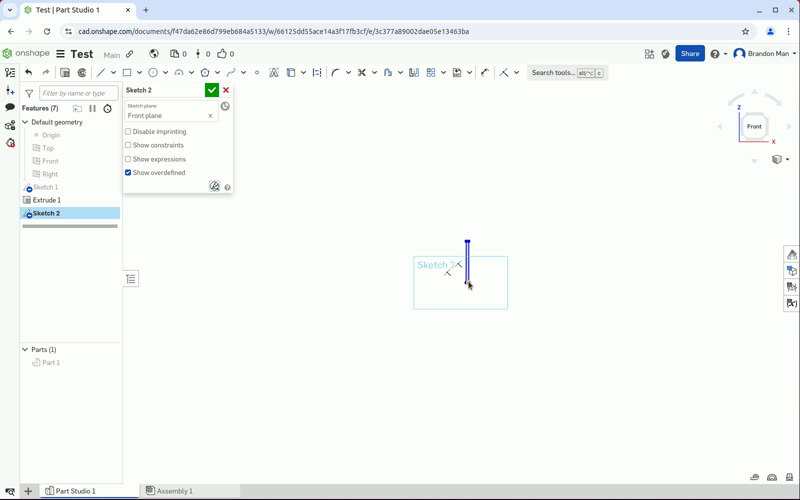
scroll(6)
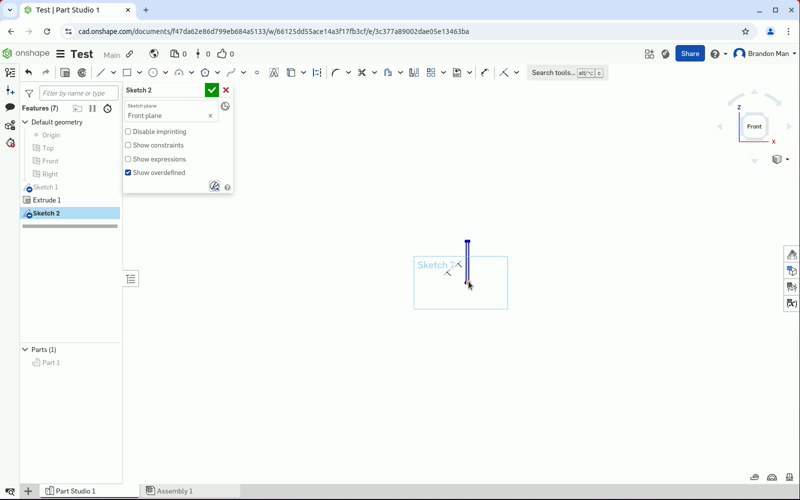
scroll(6)
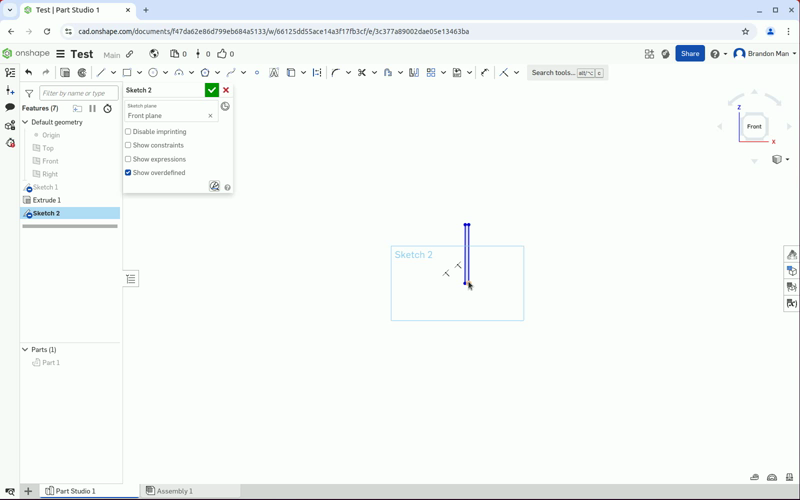
scroll(6)
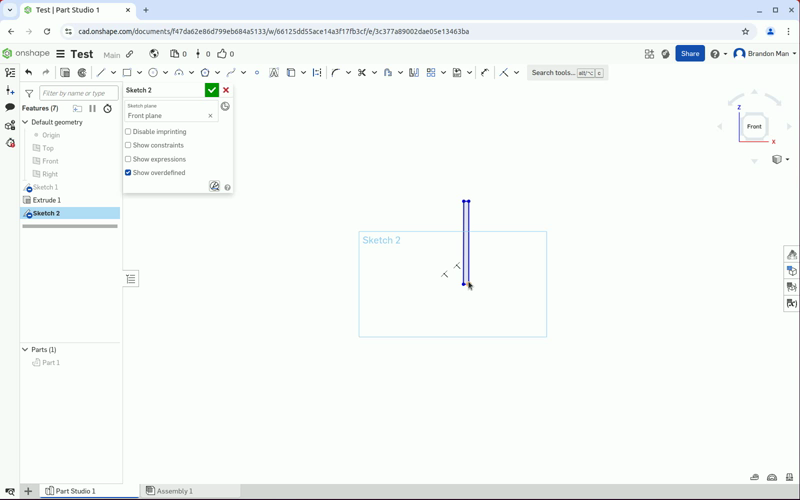
scroll(6)
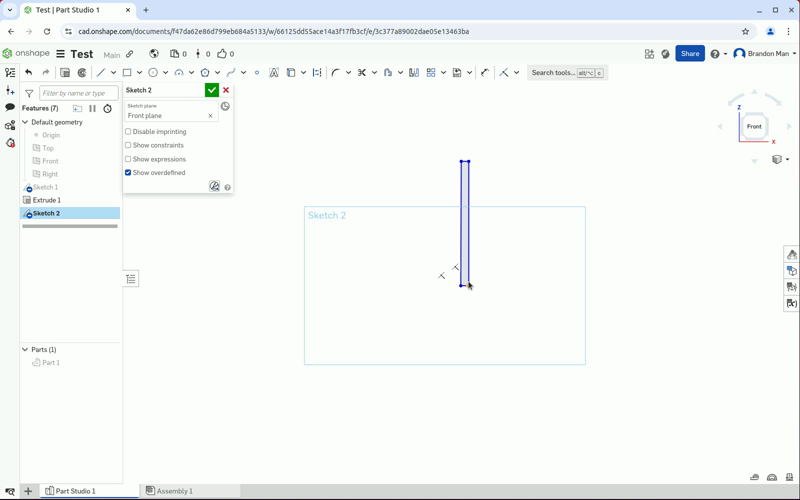
scroll(6)
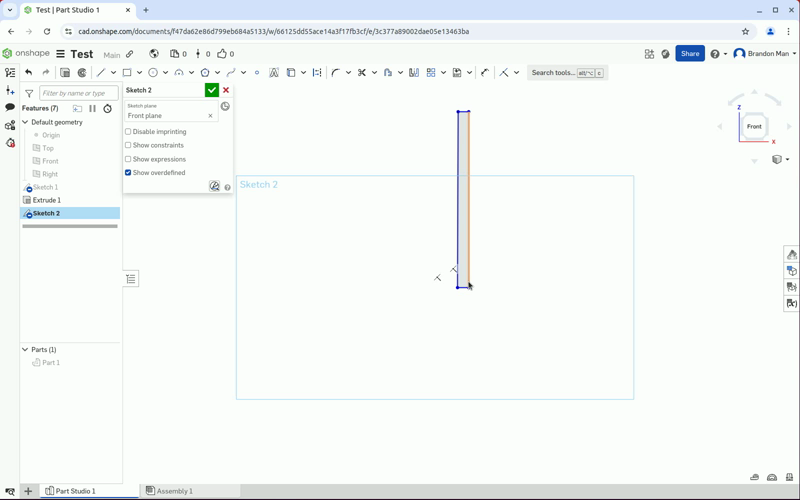
scroll(6)
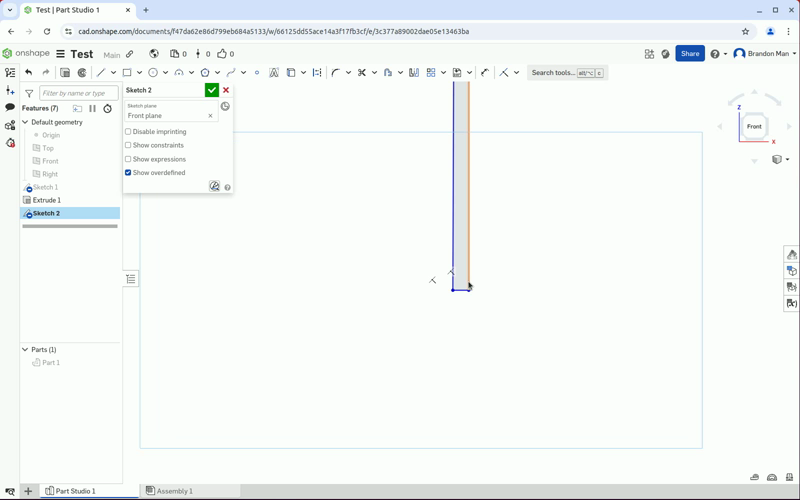
scroll(6)
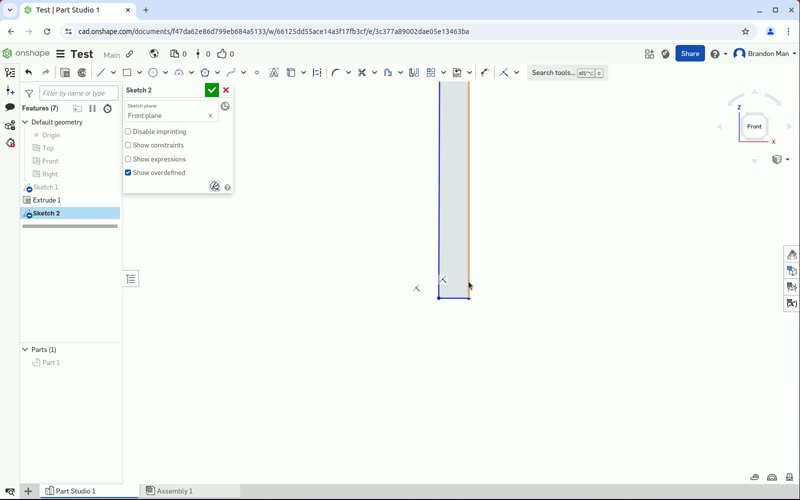
click(468, 281)
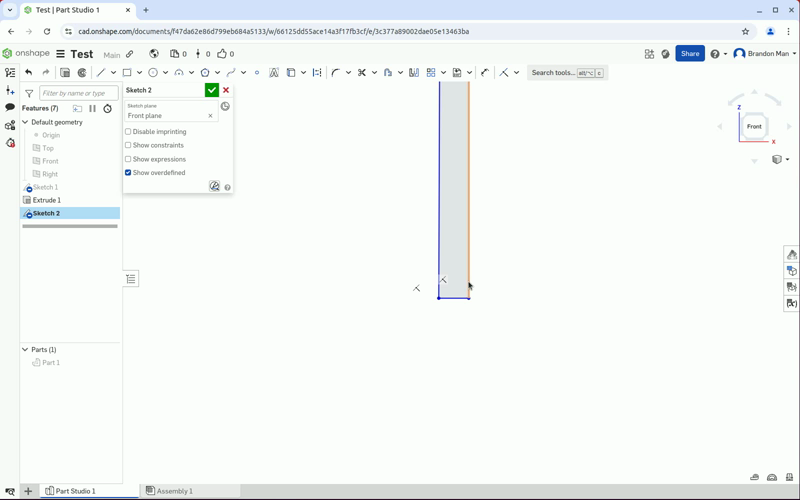
scroll(-6)
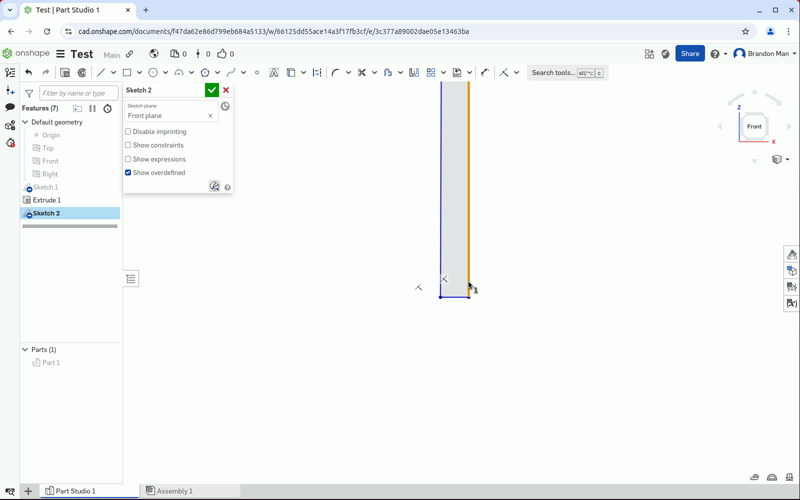
scroll(-6)
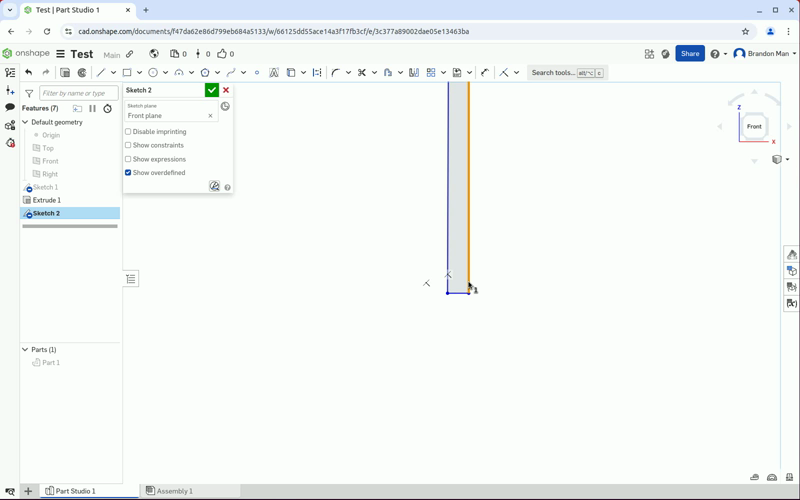
scroll(-6)
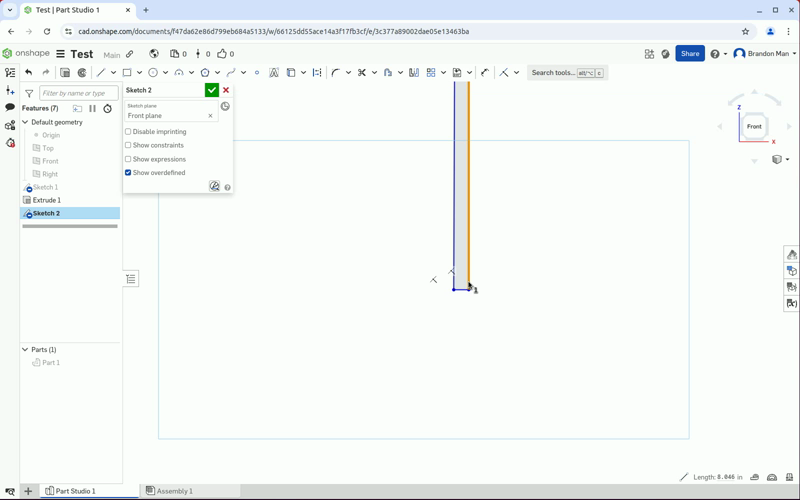
scroll(-6)
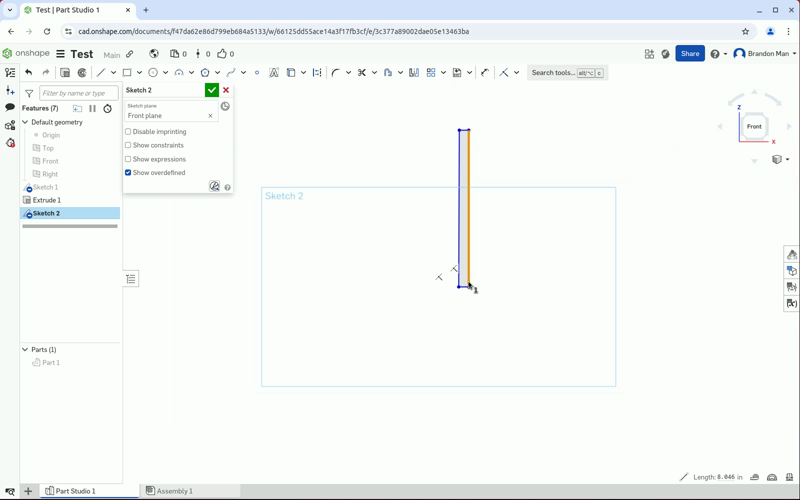
scroll(-6)
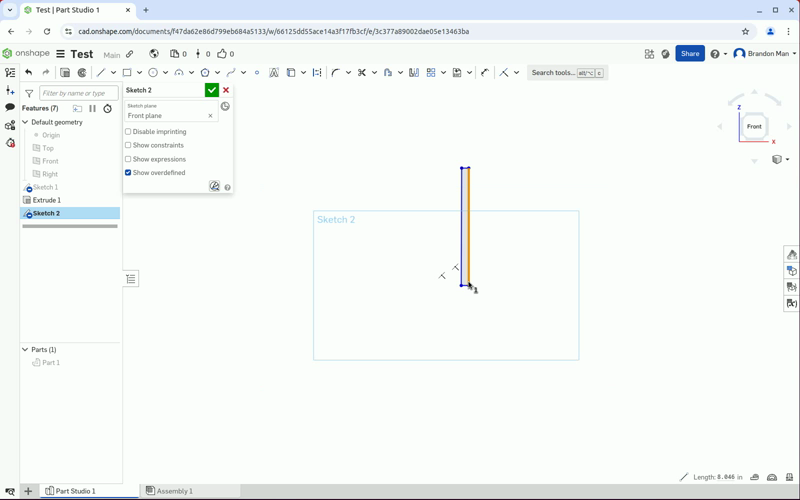
scroll(-6)
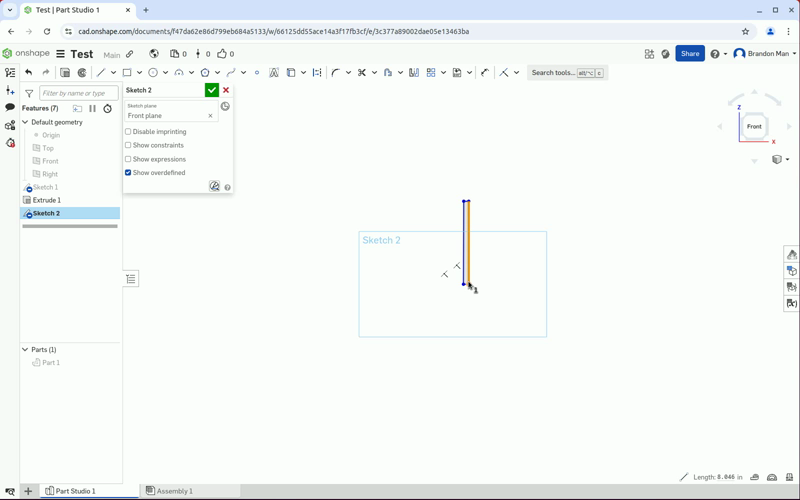
scroll(-6)
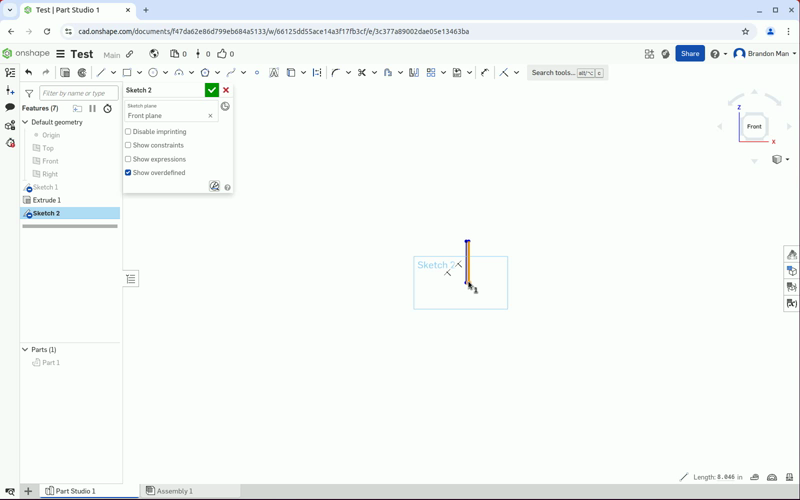
mouse_move(73, 352)
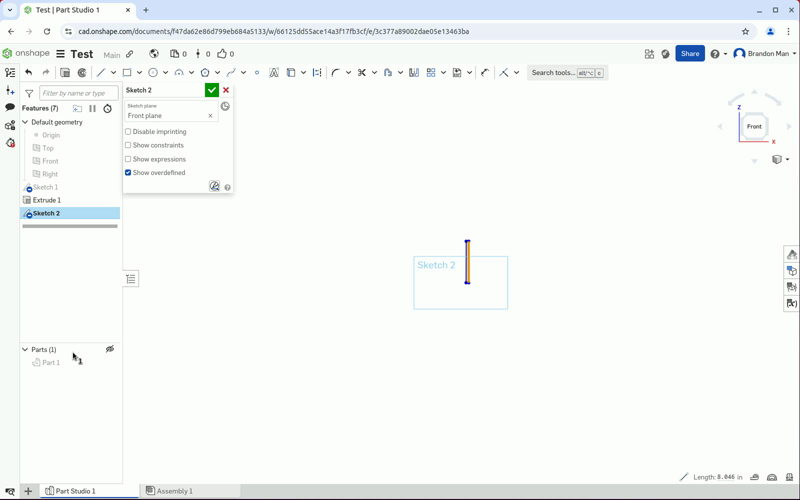
key(shift+y)
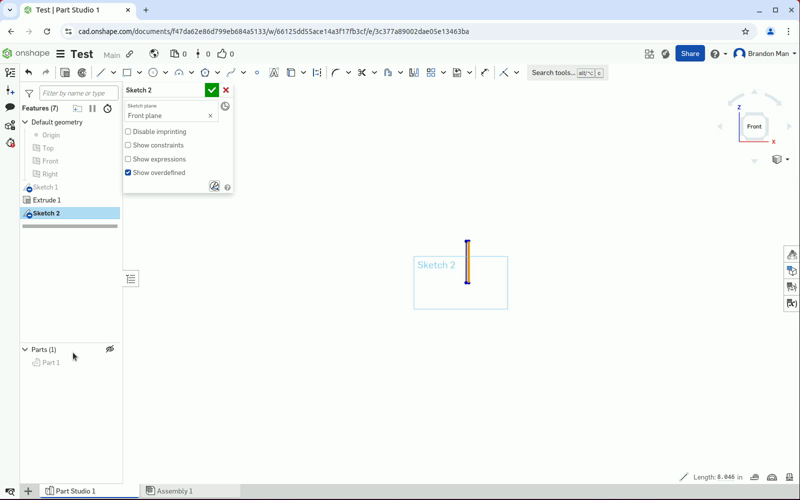
key(shift+e)
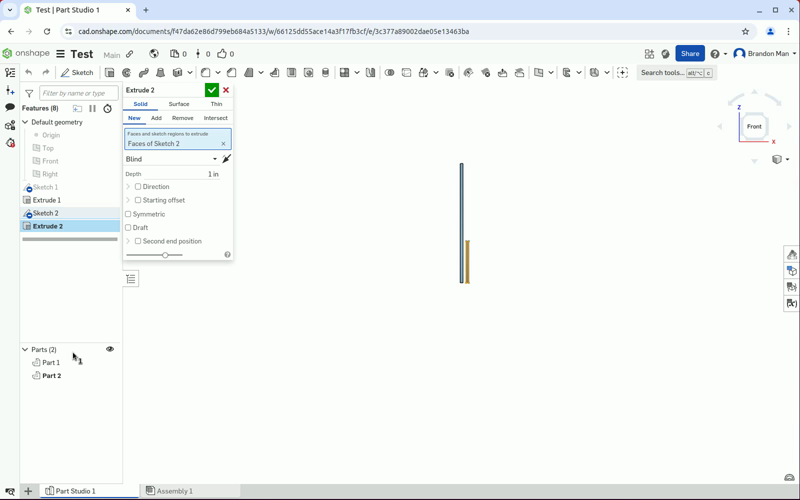
mouse_move(143, 106)
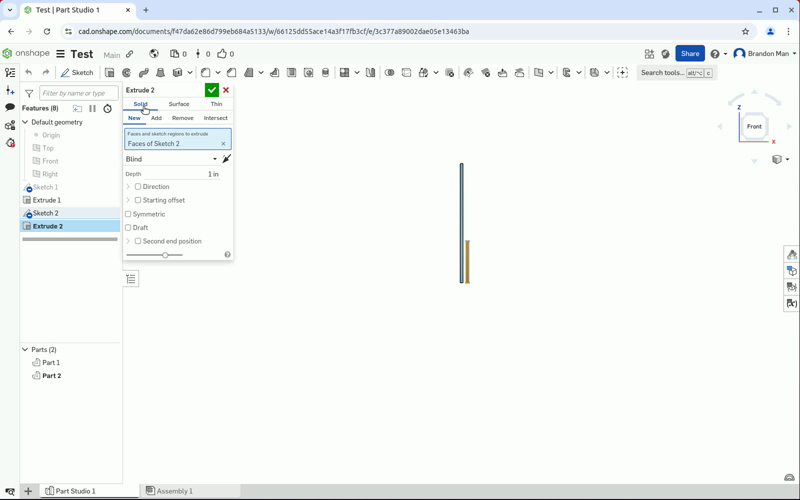
click(143, 106)
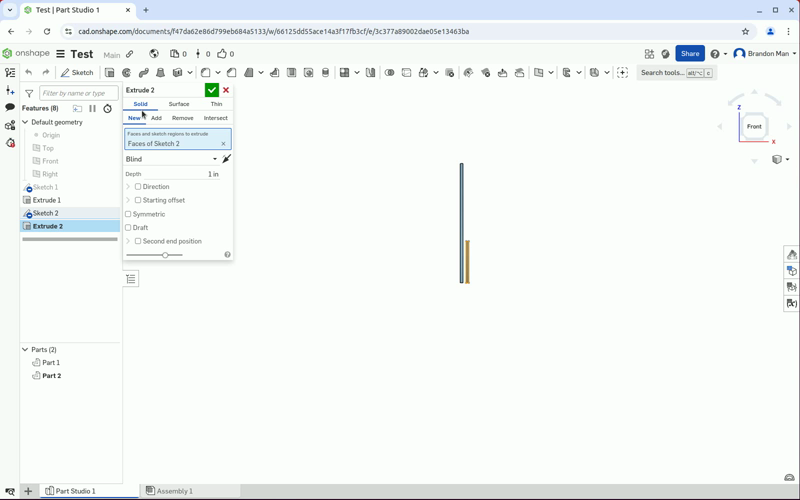
mouse_move(137, 120)
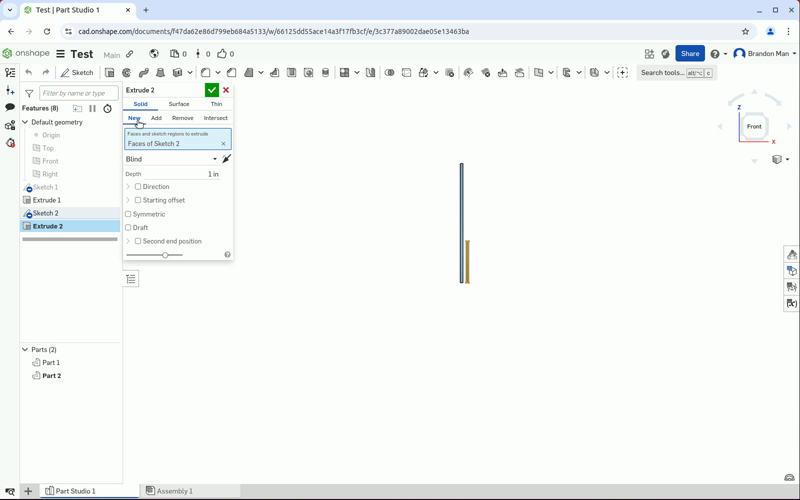
click(137, 120)
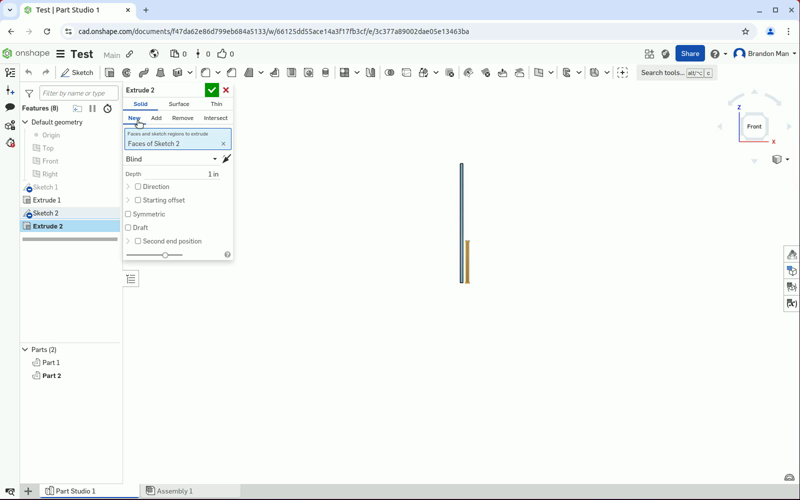
key(tab, 4)
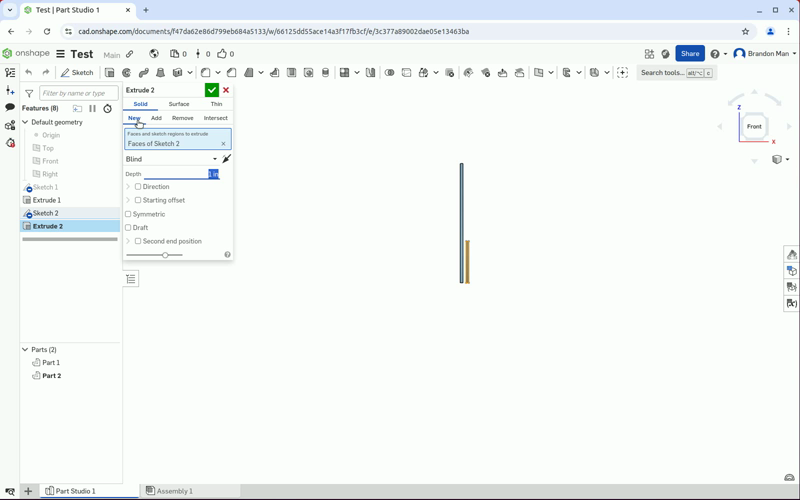
text(0.241)
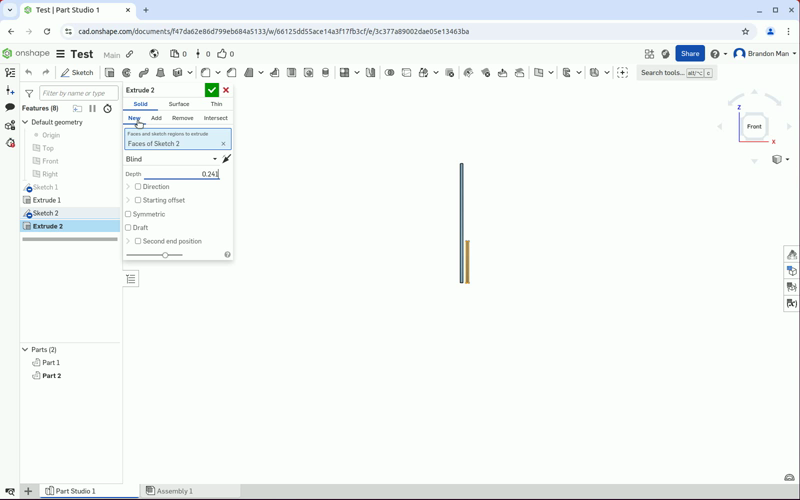
key(enter)
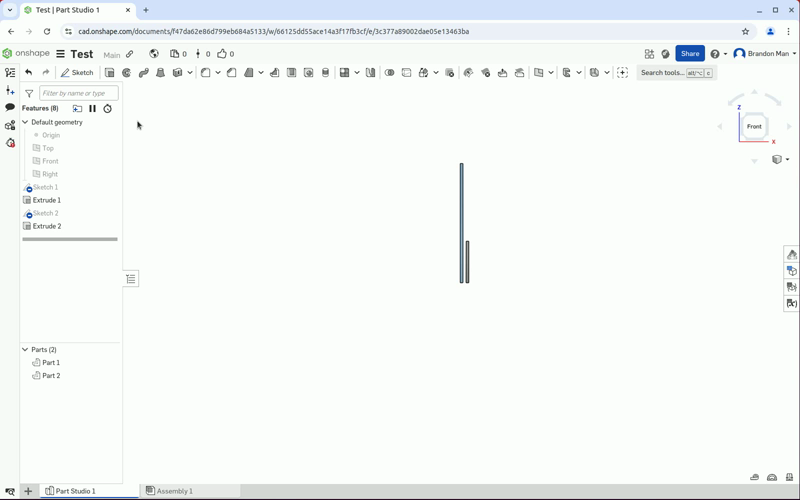
key(shift+h)
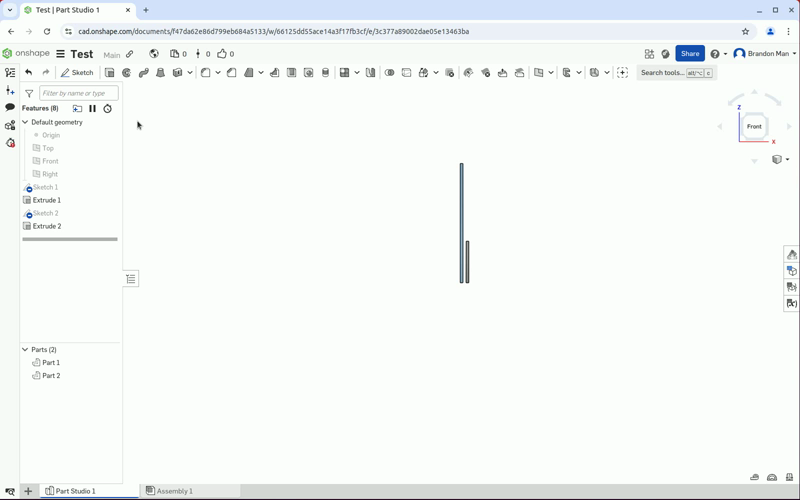
key(shift+h)
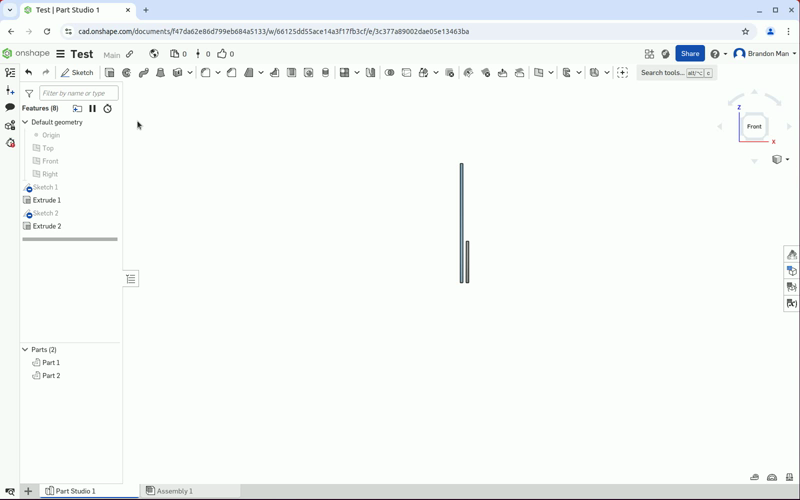
mouse_move(73, 189)
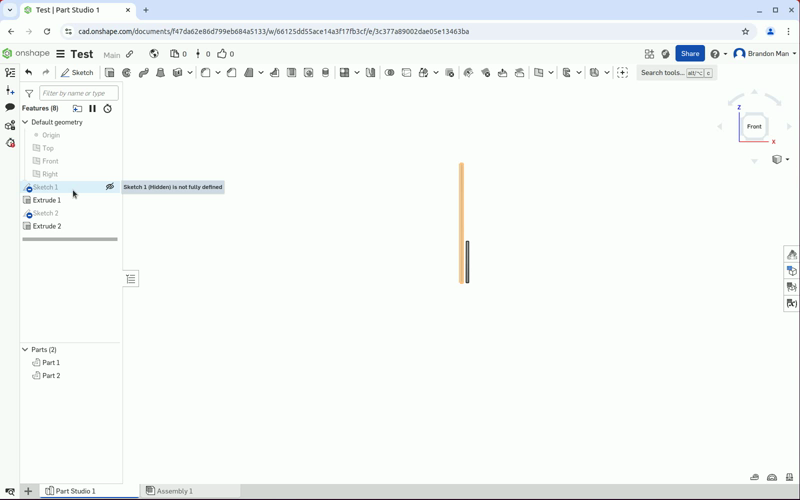
click(73, 189)
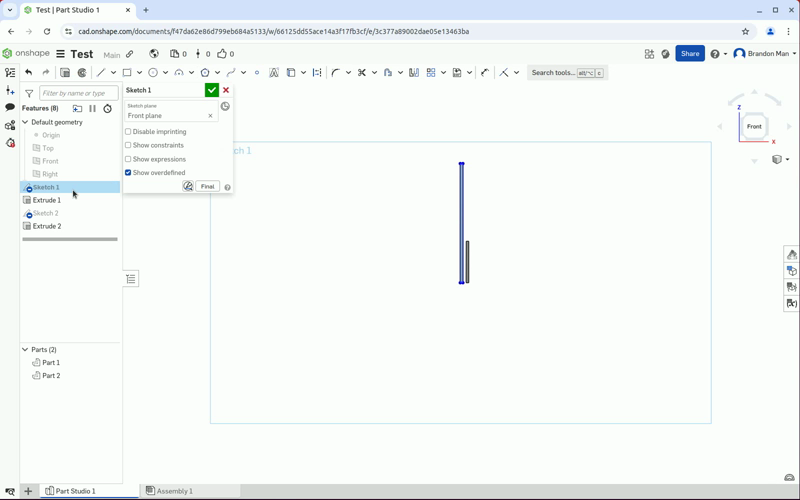
mouse_move(229, 92)
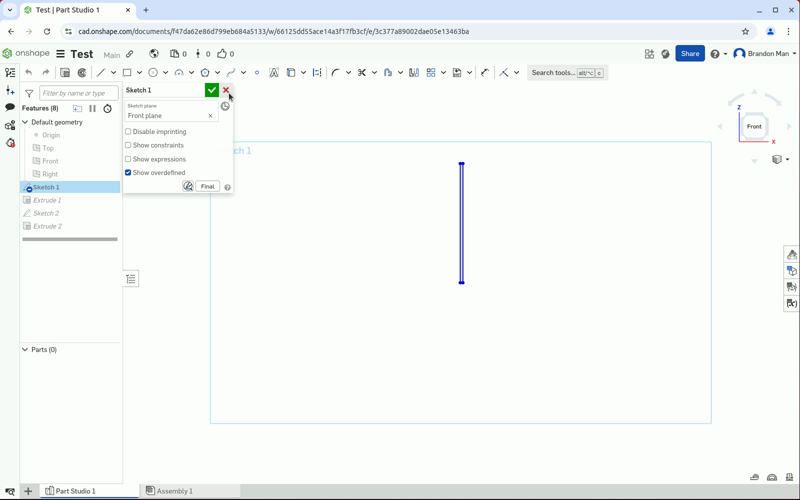
click(229, 92)
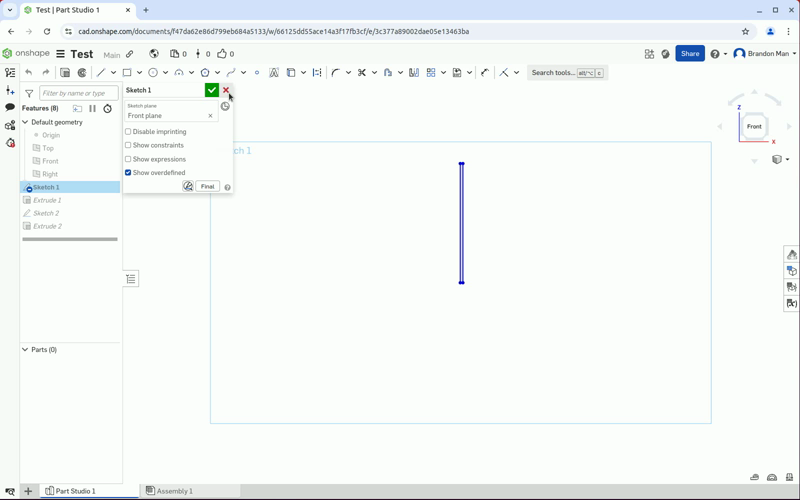
key(shift+s)
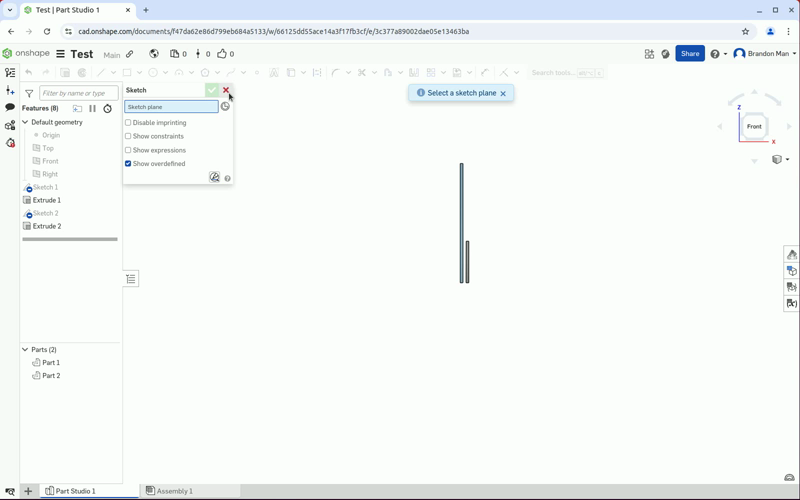
mouse_move(73, 163)
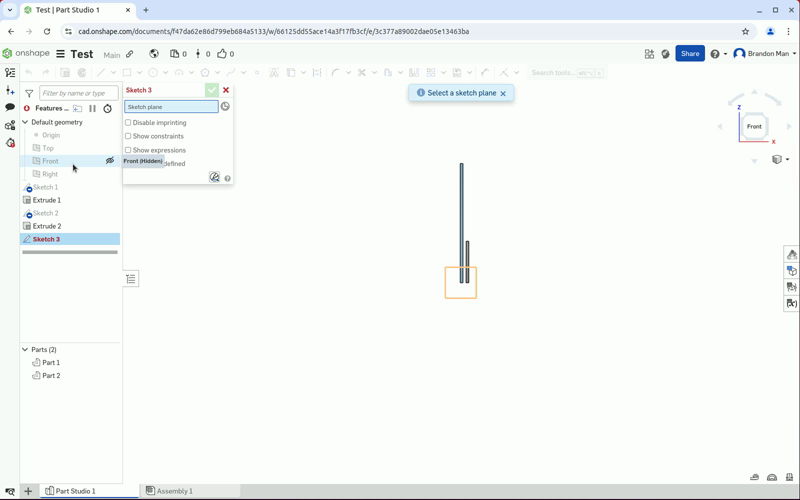
click(73, 163)
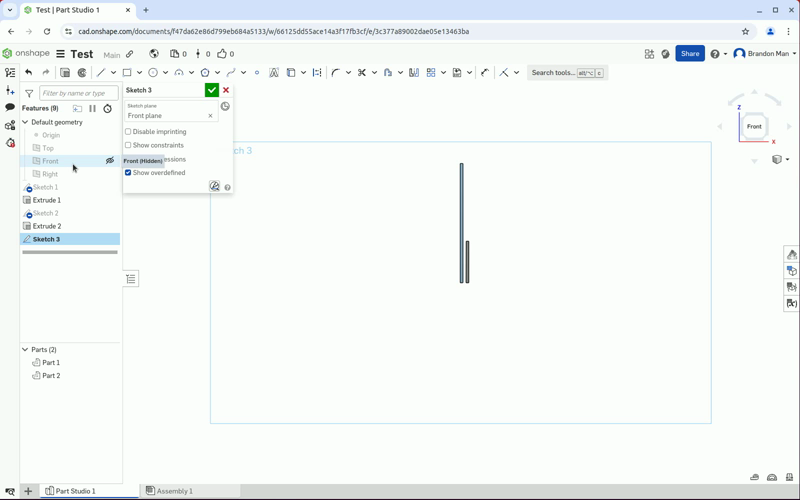
mouse_move(73, 352)
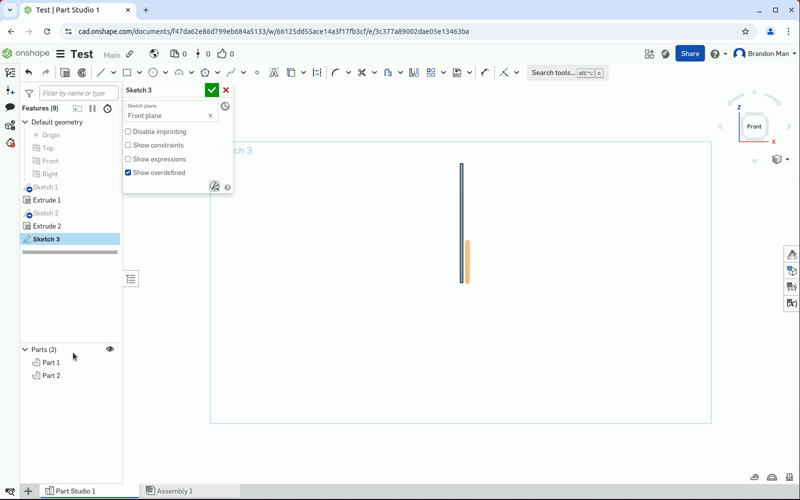
key(y)
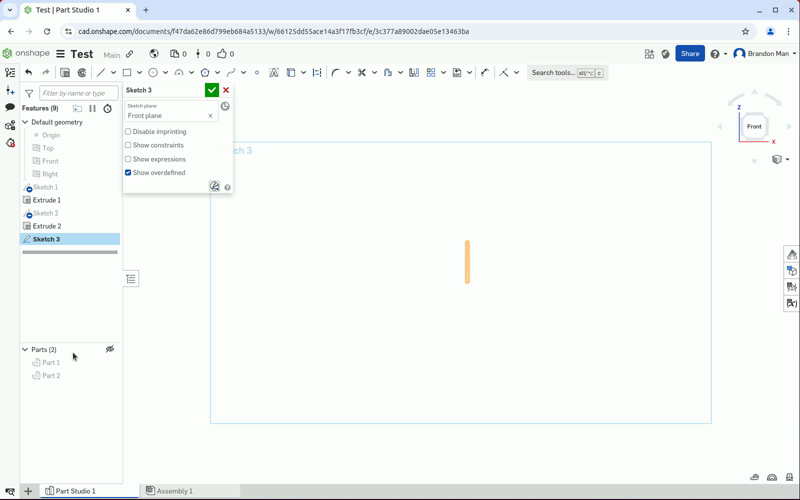
key(l)
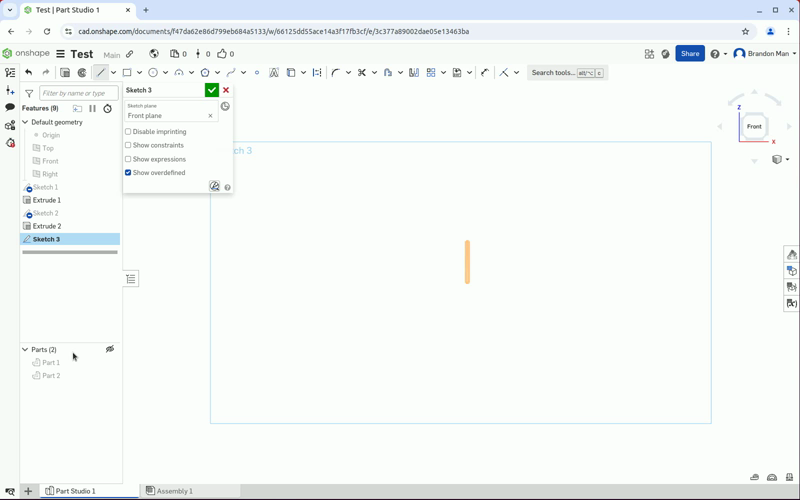
key_down(shift)
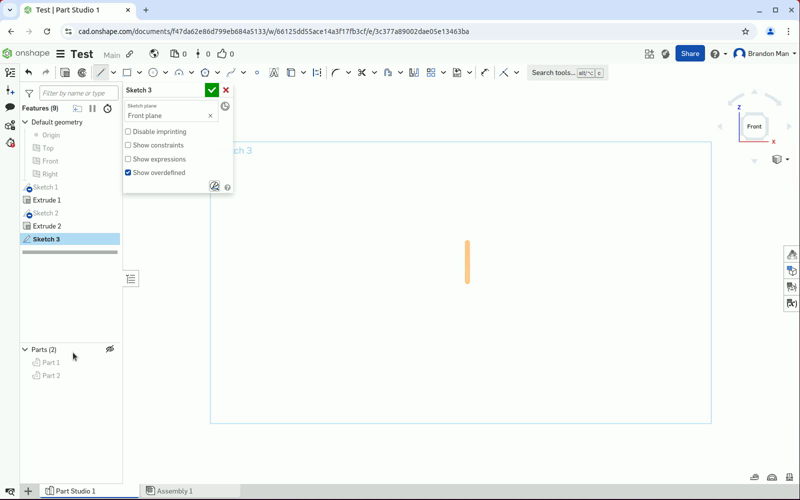
mouse_move(472, 282)
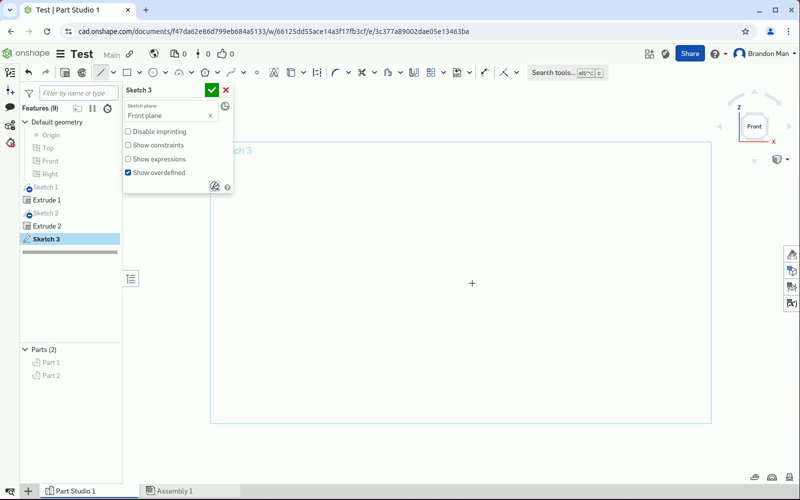
click(472, 282)
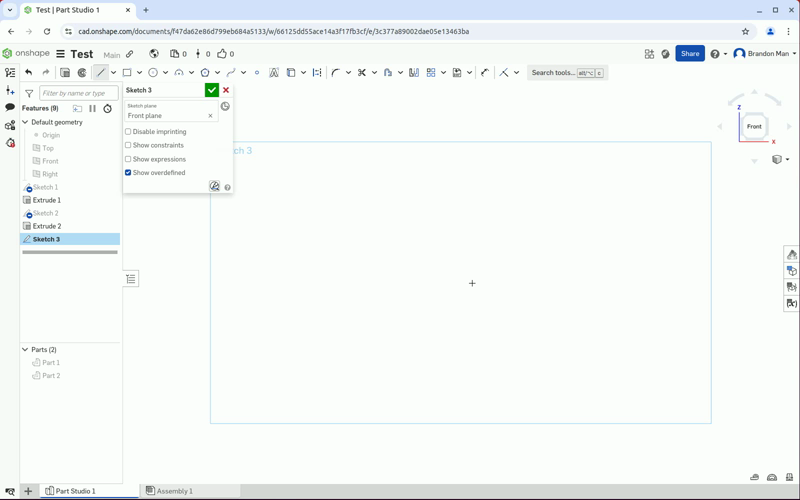
key_up(shift)
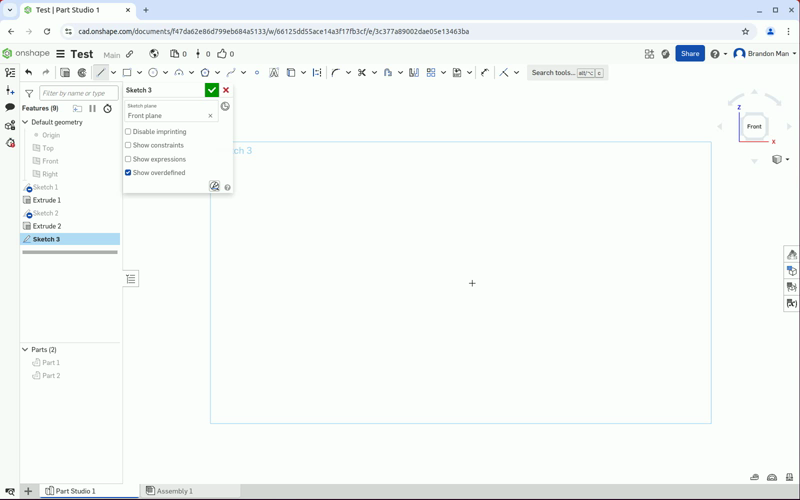
key_down(shift)
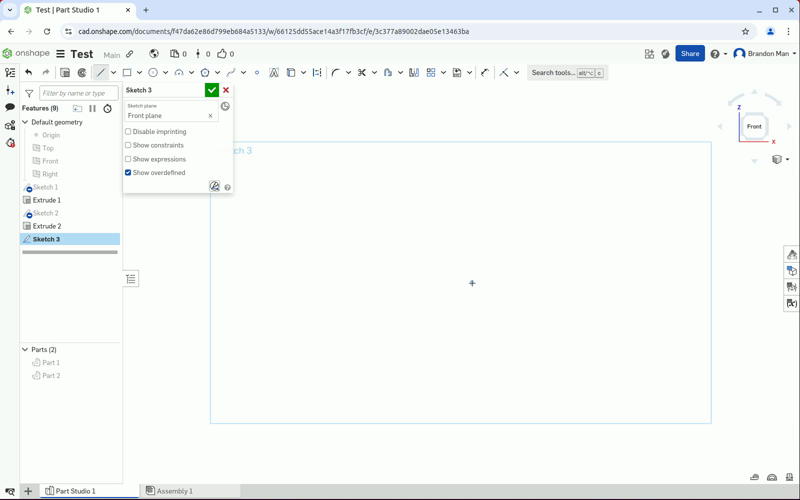
mouse_move(502, 282)
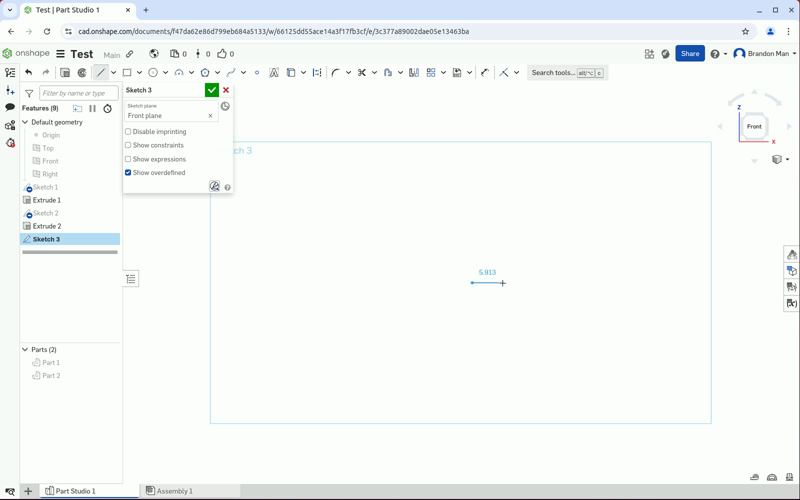
mouse_move(474, 282)
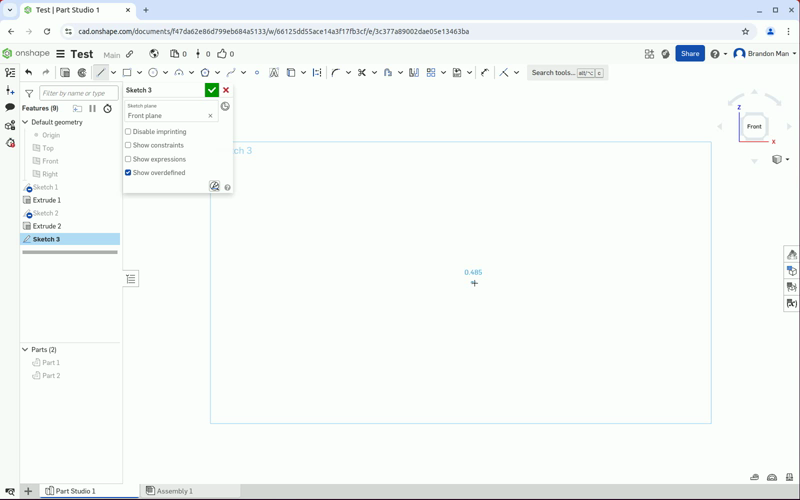
scroll(6)
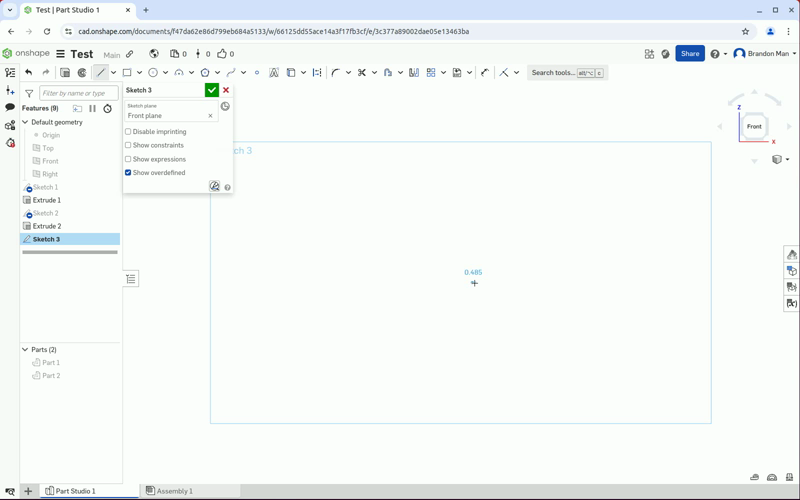
scroll(6)
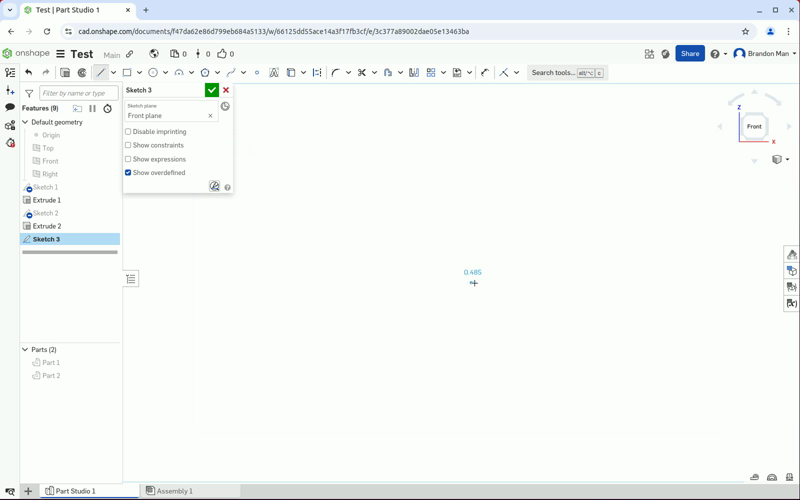
scroll(6)
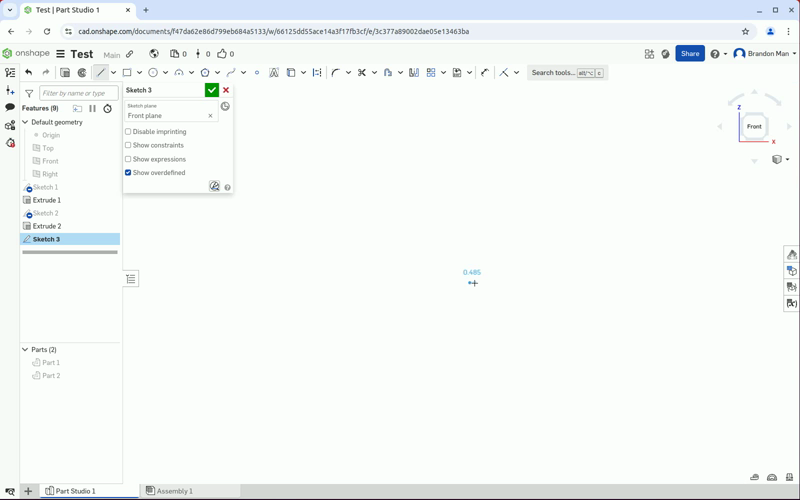
scroll(6)
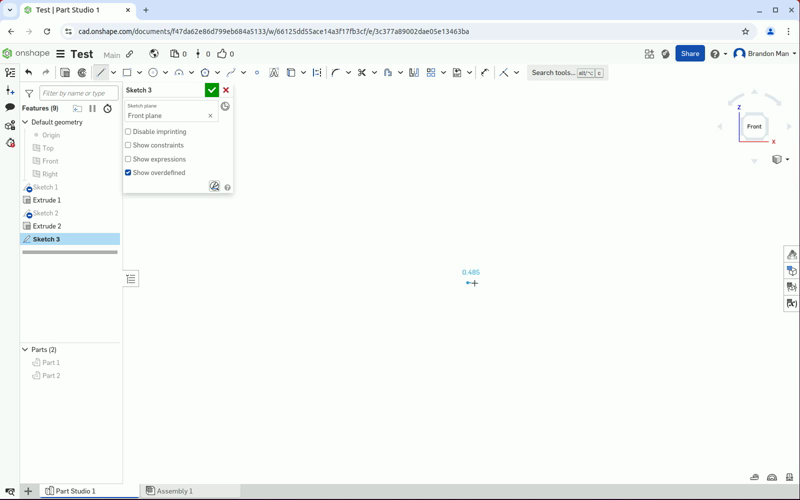
scroll(6)
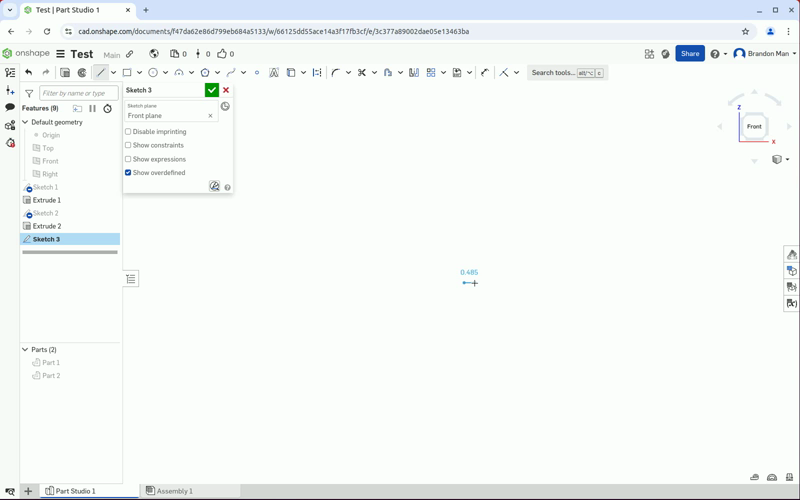
scroll(6)
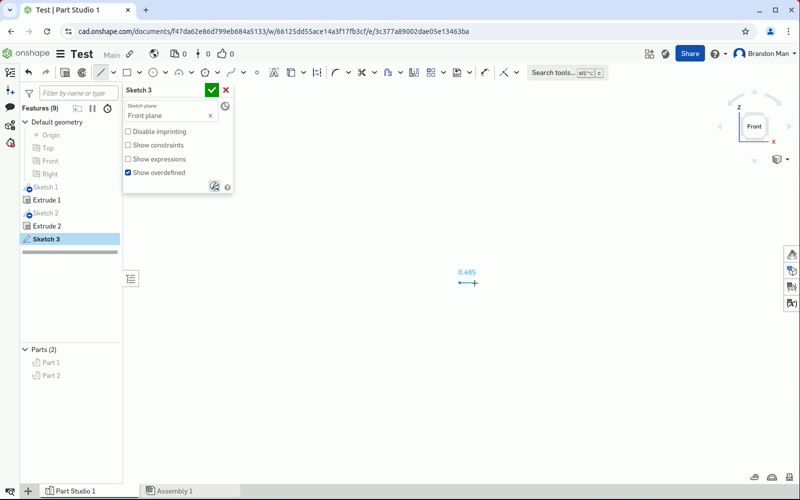
scroll(6)
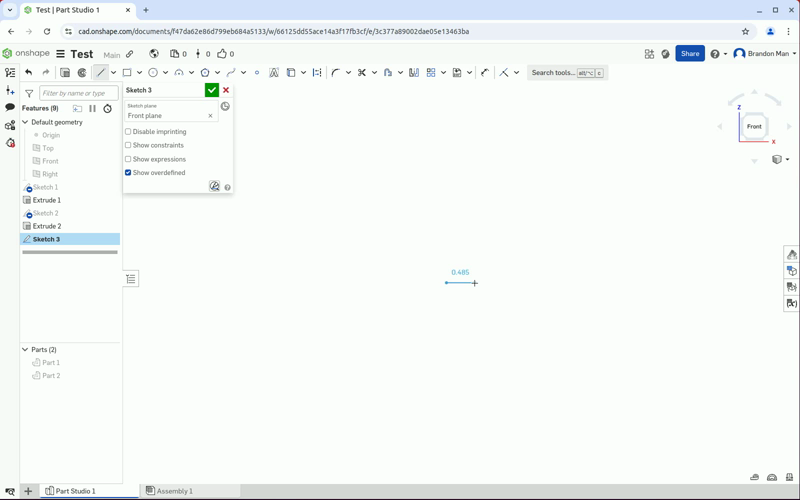
click(474, 282)
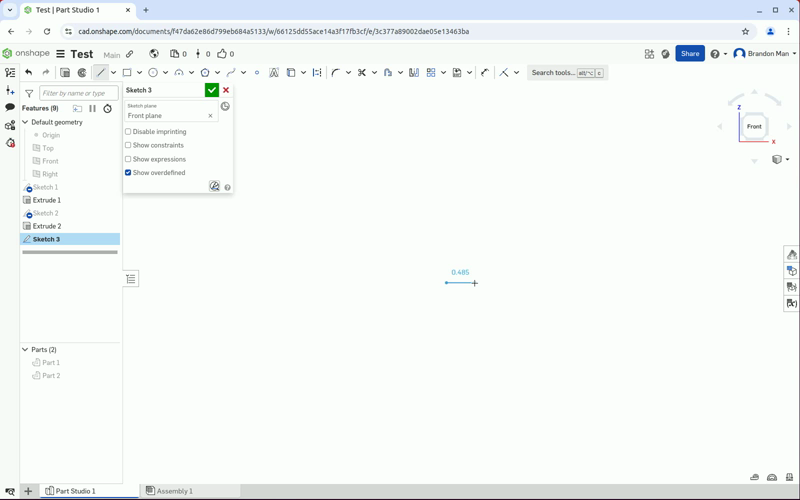
scroll(-6)
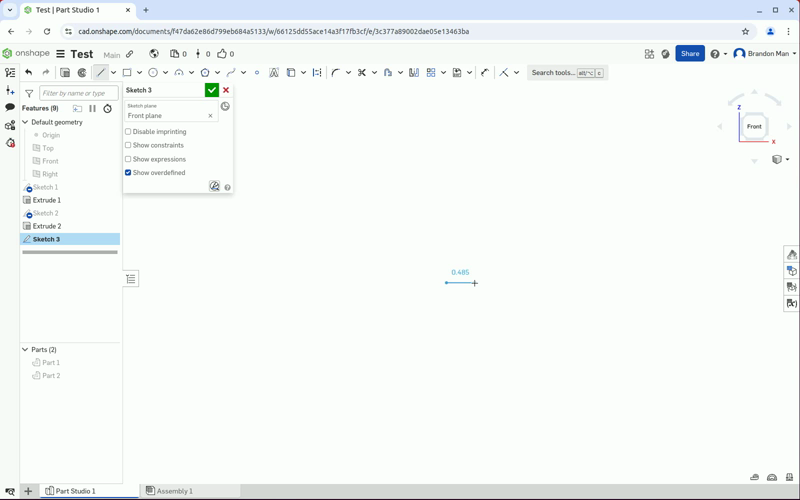
scroll(-6)
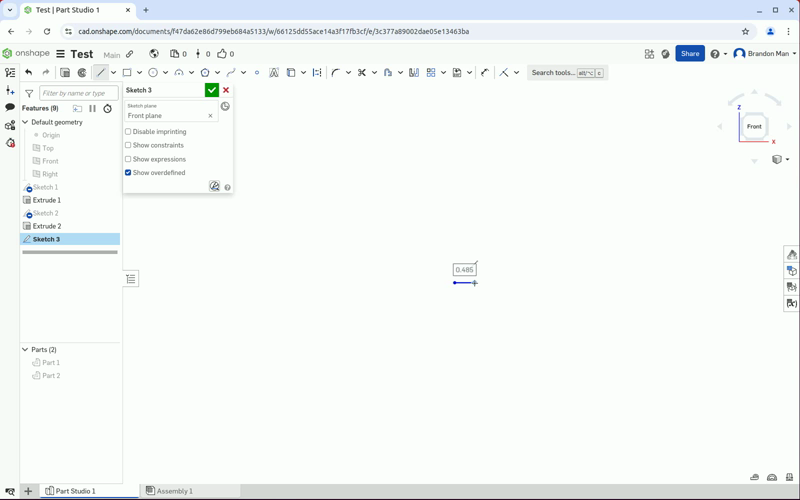
scroll(-6)
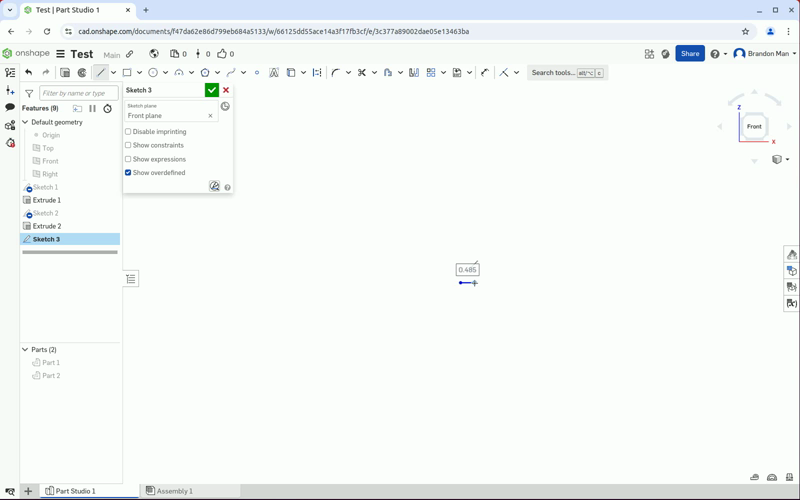
scroll(-6)
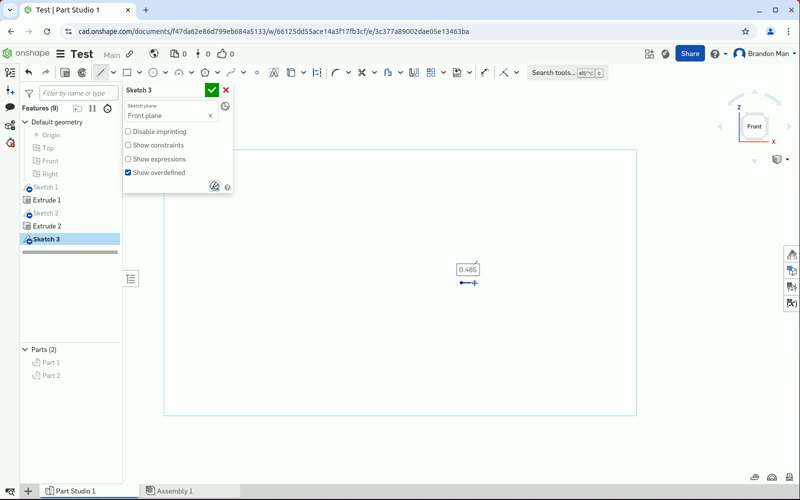
scroll(-6)
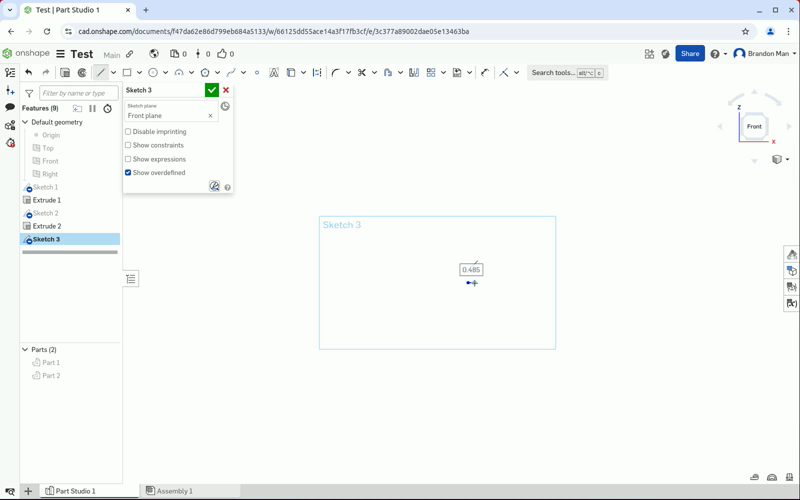
scroll(-6)
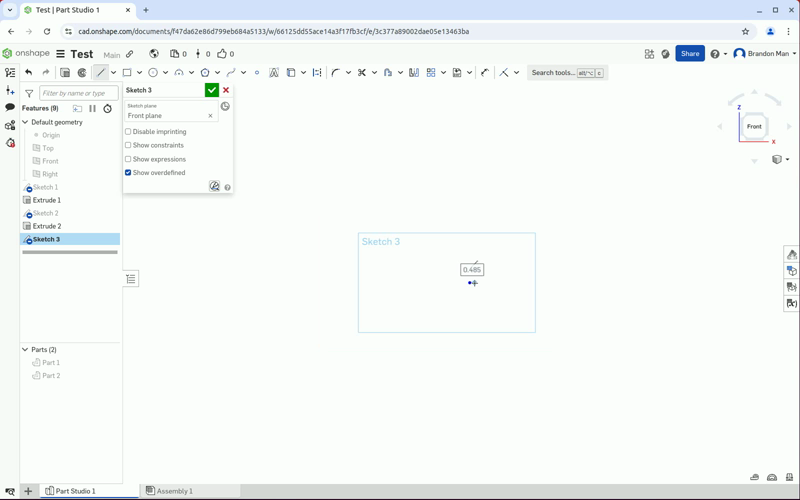
scroll(-6)
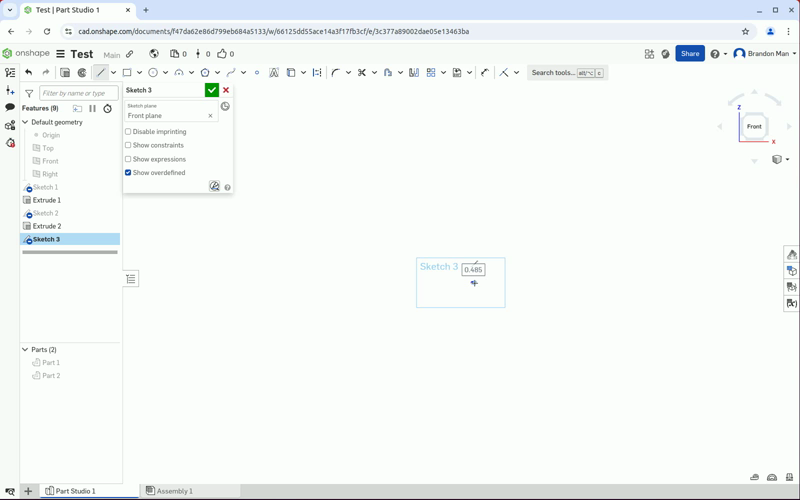
key_up(shift)
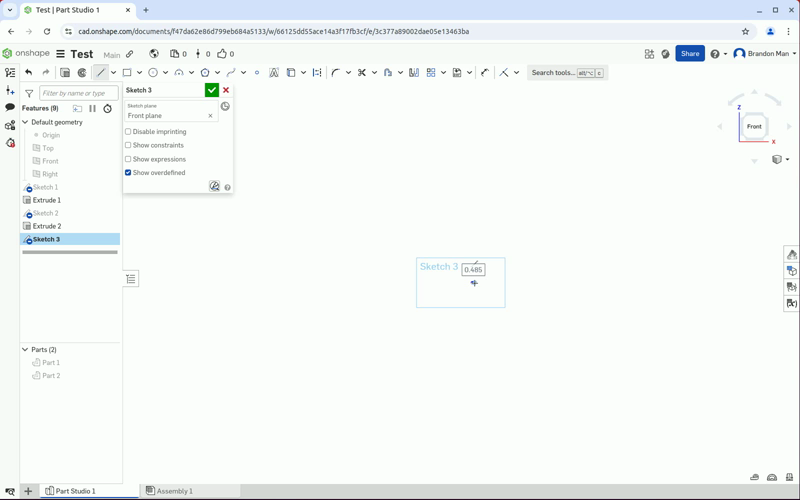
key_down(shift)
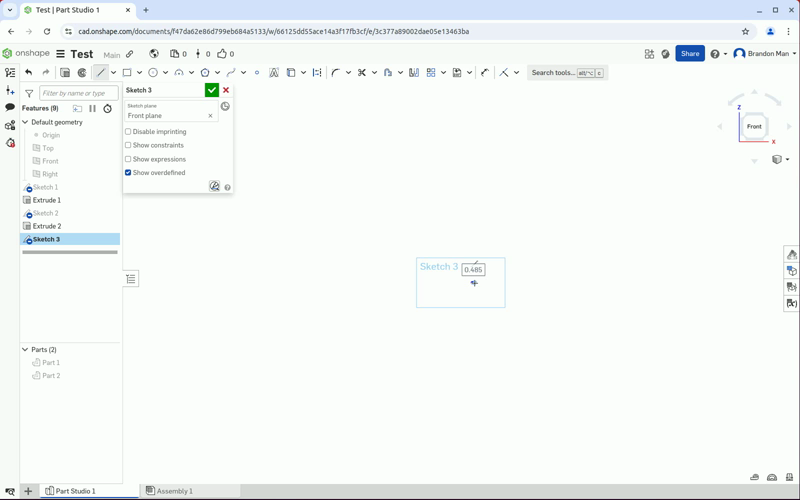
mouse_move(504, 282)
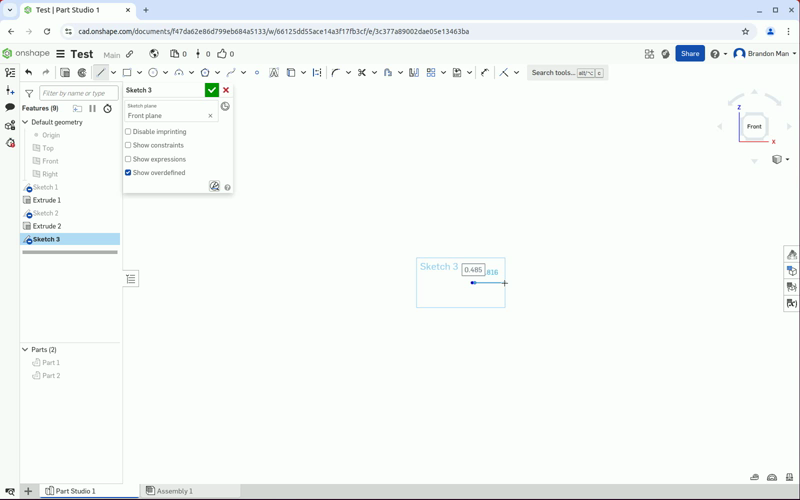
mouse_move(474, 271)
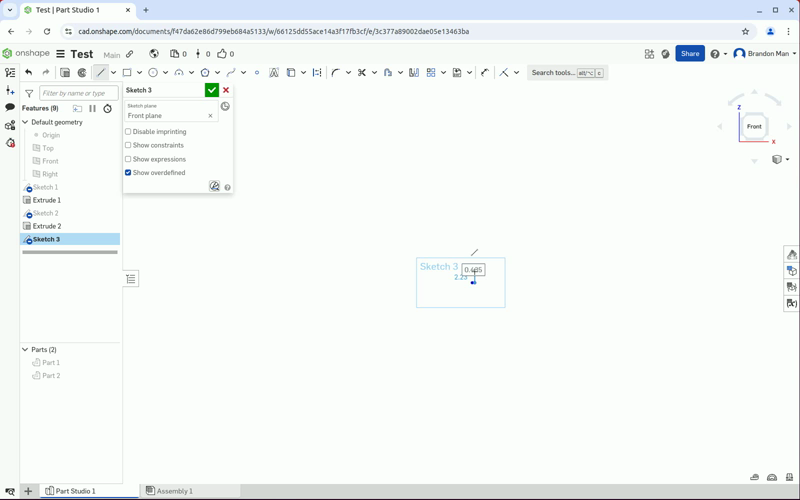
click(474, 271)
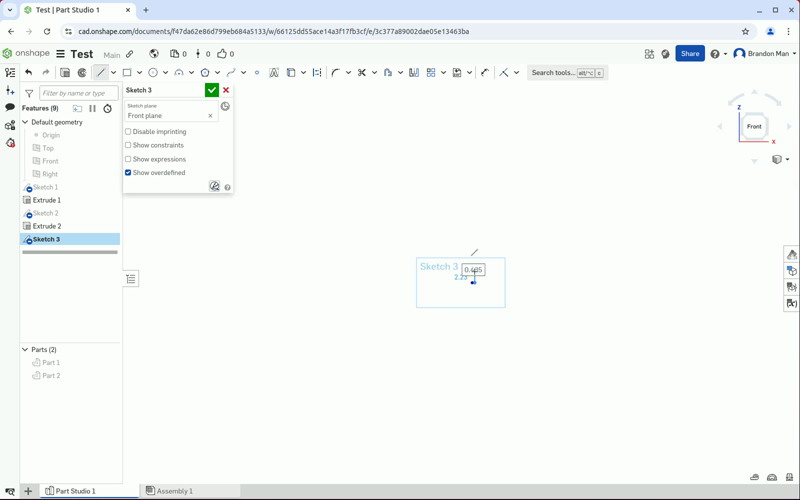
key_up(shift)
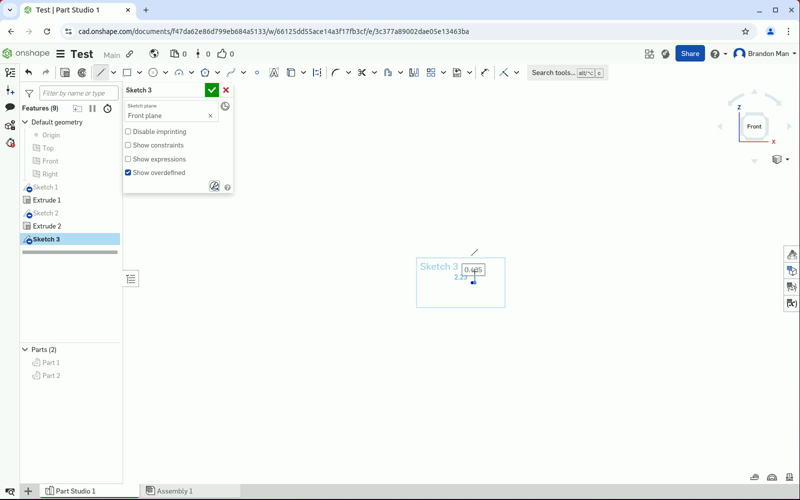
key_down(shift)
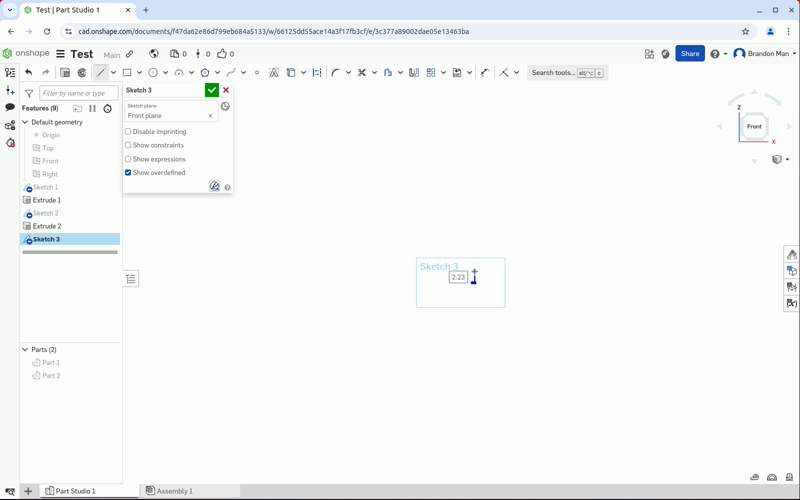
mouse_move(504, 271)
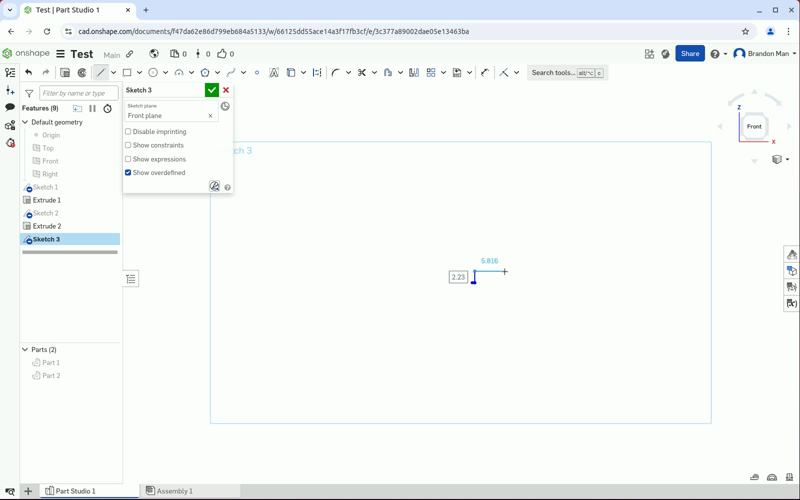
mouse_move(472, 271)
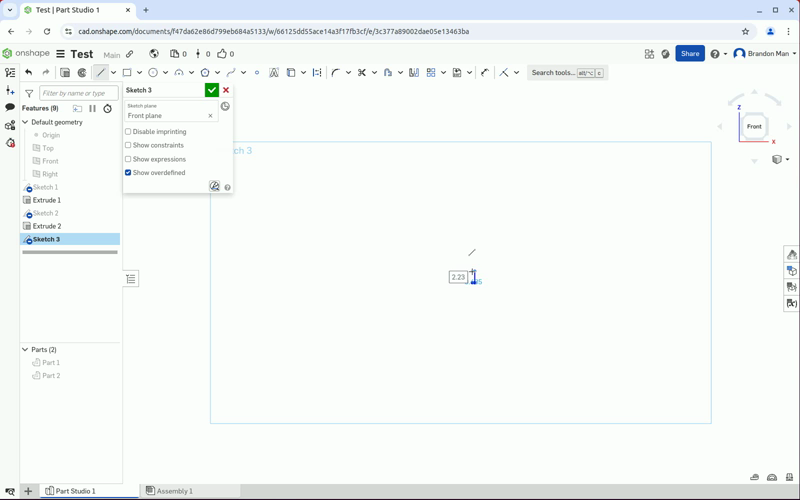
scroll(6)
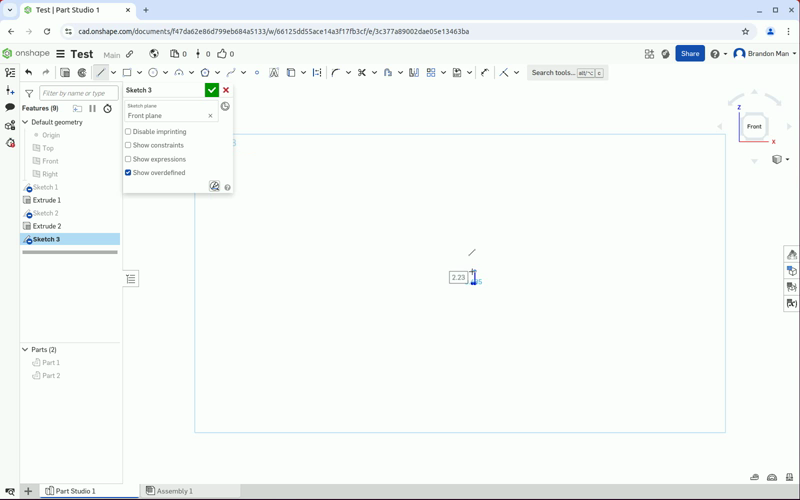
scroll(6)
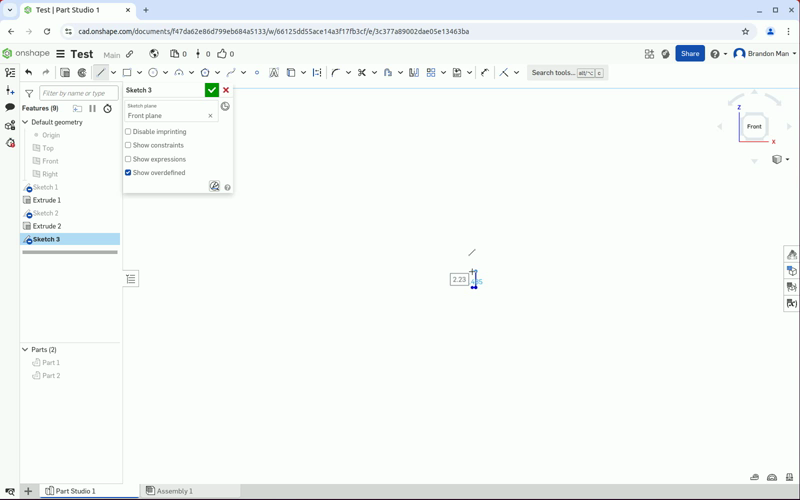
scroll(6)
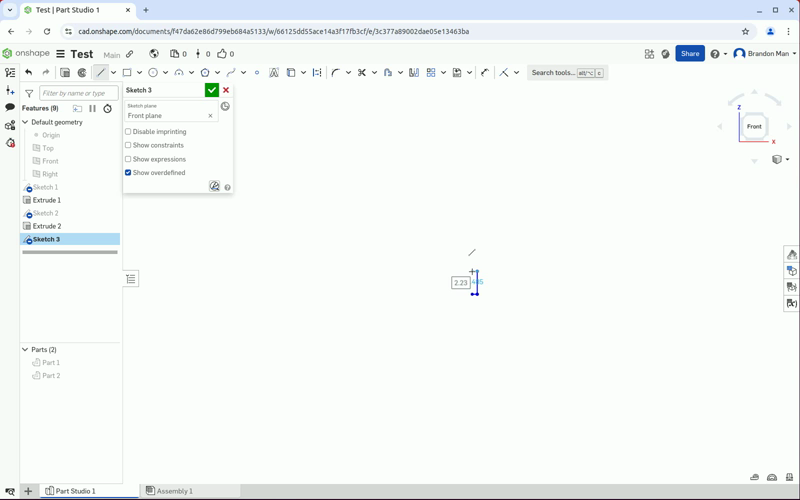
scroll(6)
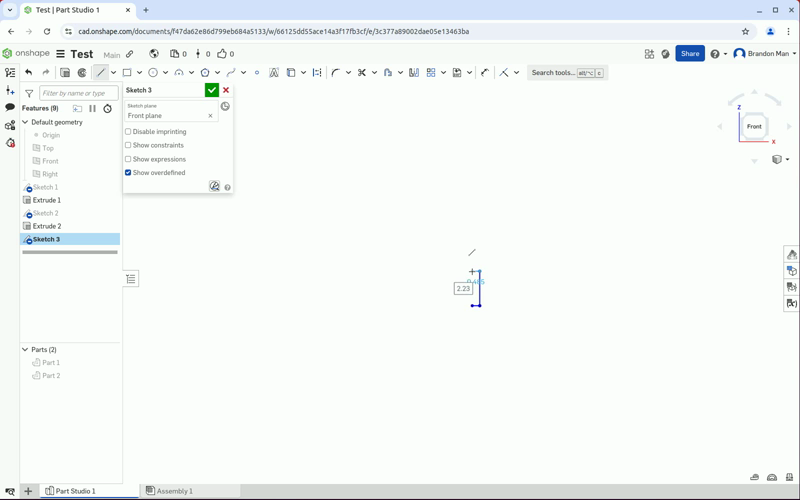
scroll(6)
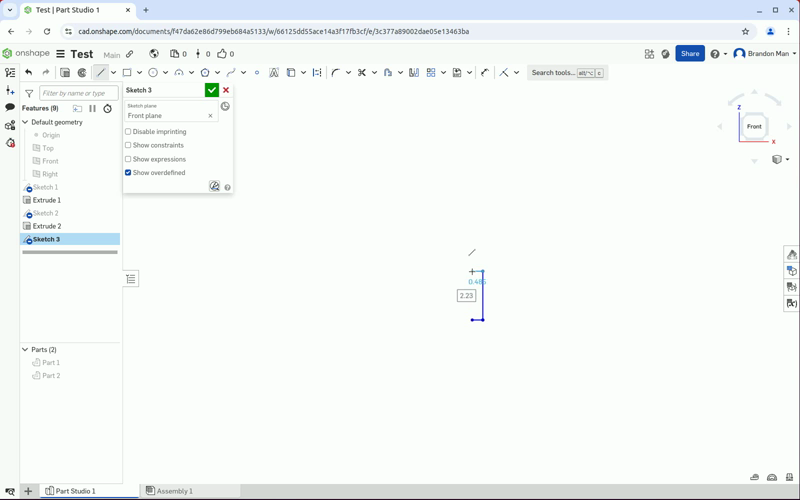
scroll(6)
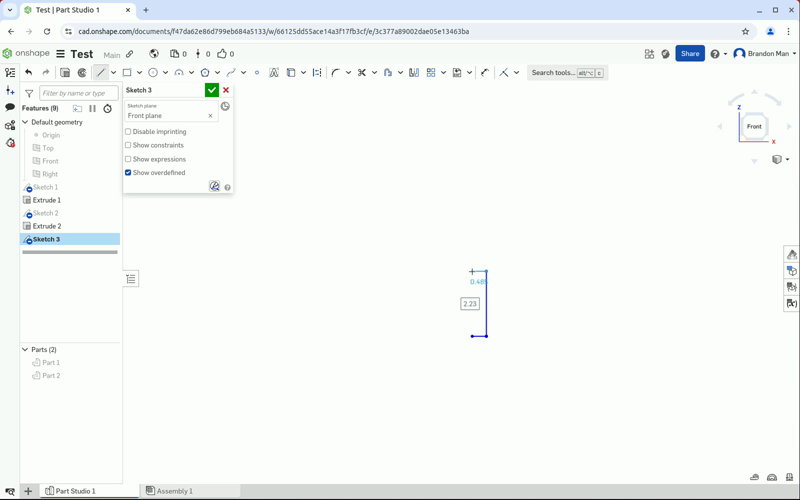
scroll(6)
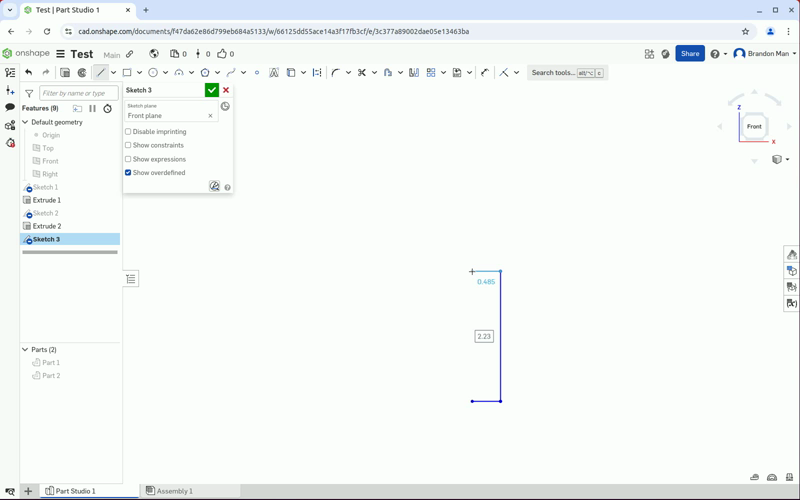
click(472, 271)
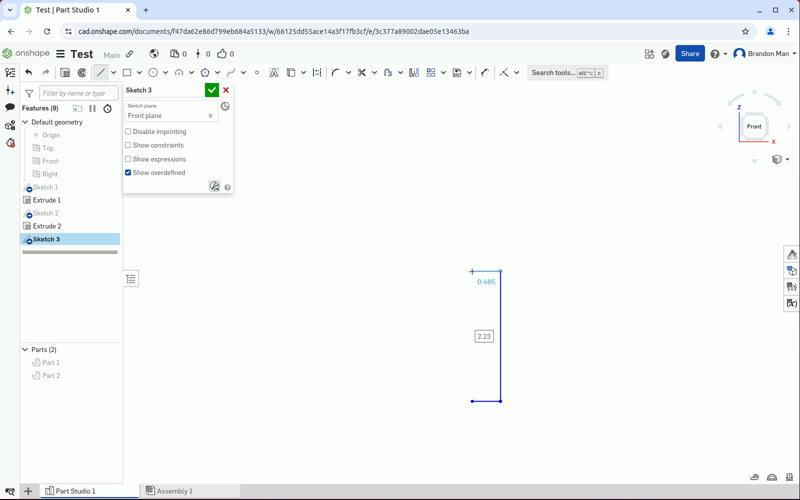
scroll(-6)
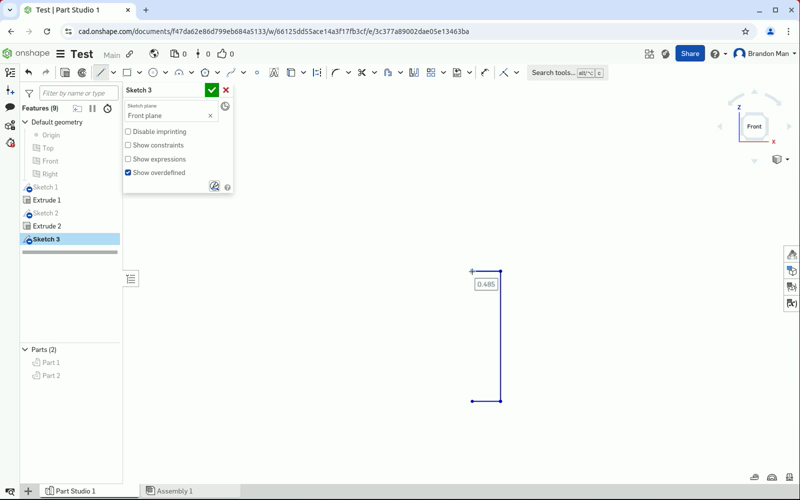
scroll(-6)
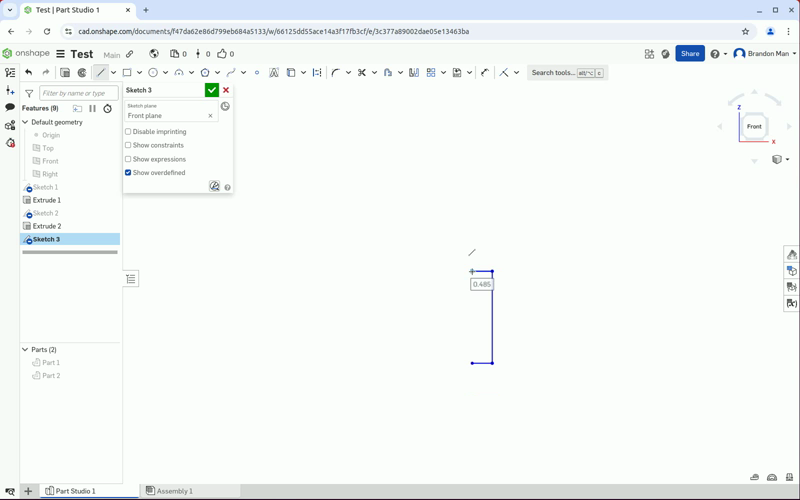
scroll(-6)
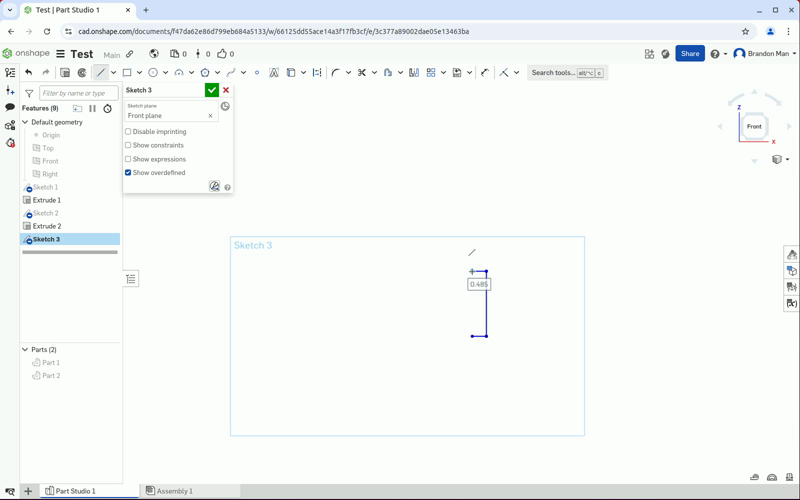
scroll(-6)
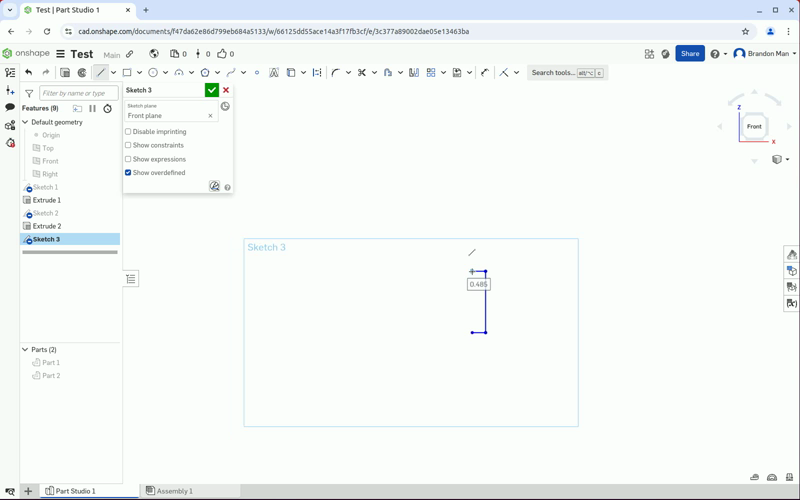
scroll(-6)
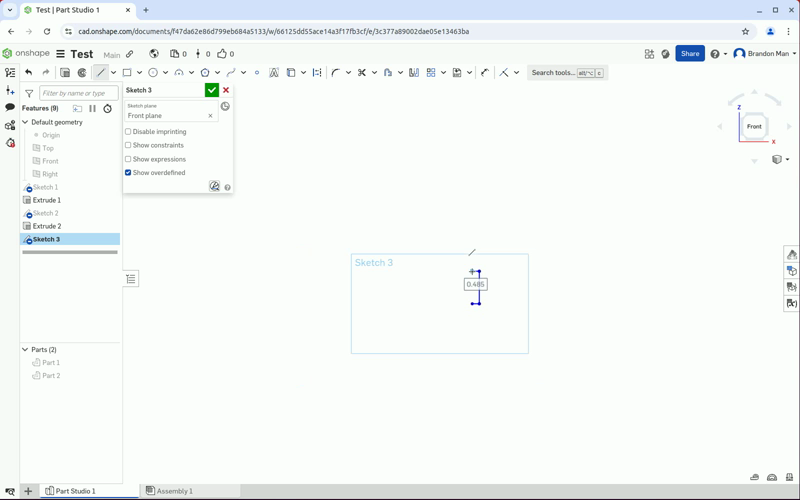
scroll(-6)
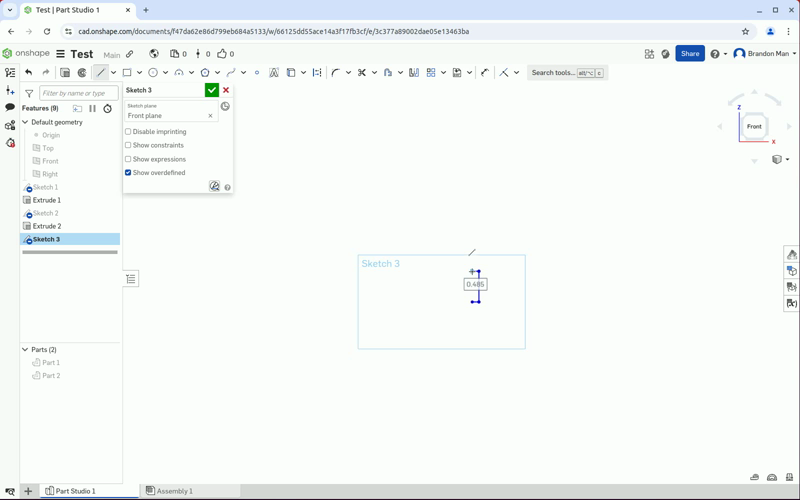
scroll(-6)
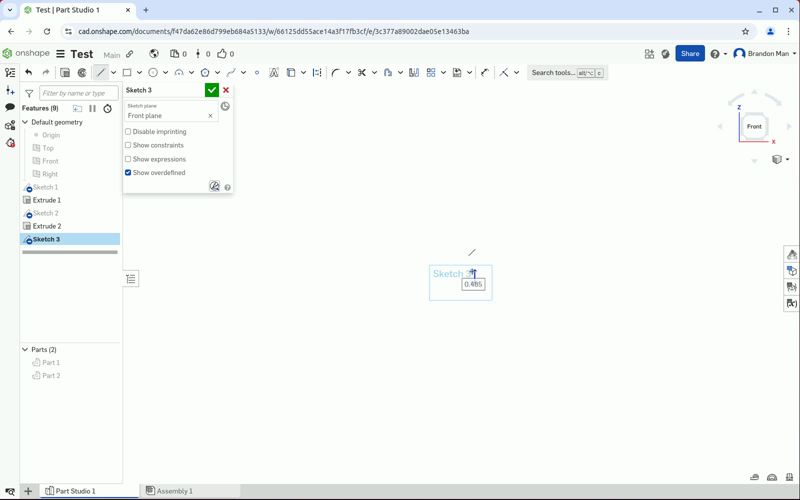
key_up(shift)
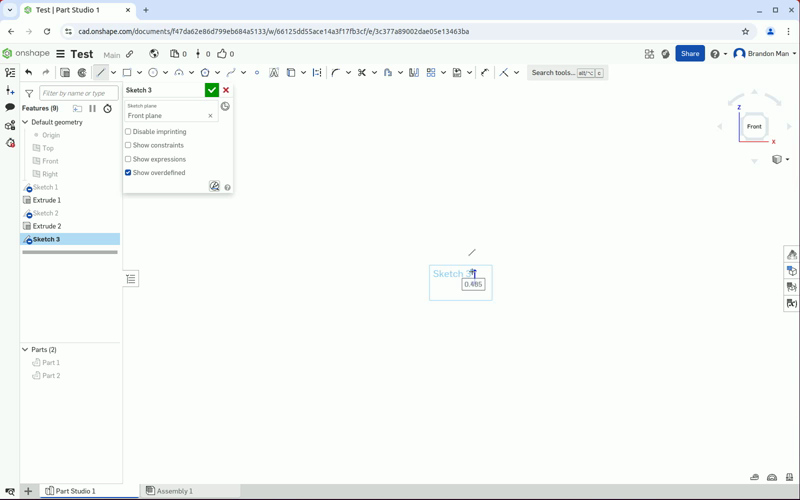
mouse_move(502, 271)
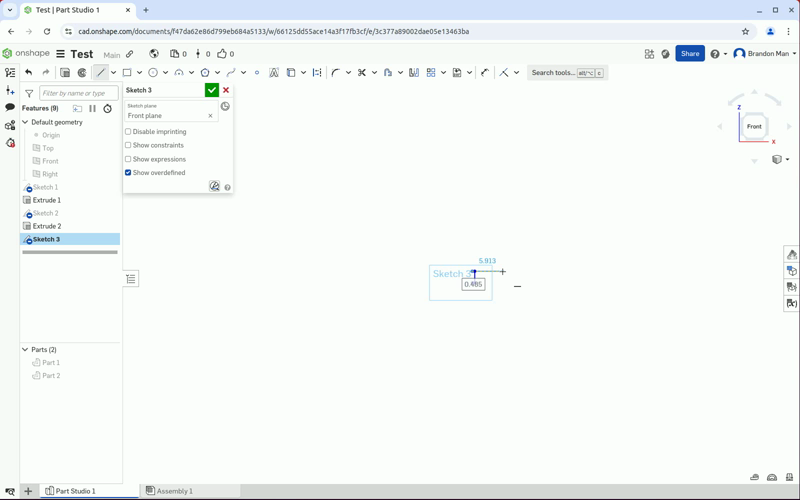
key_down(shift)
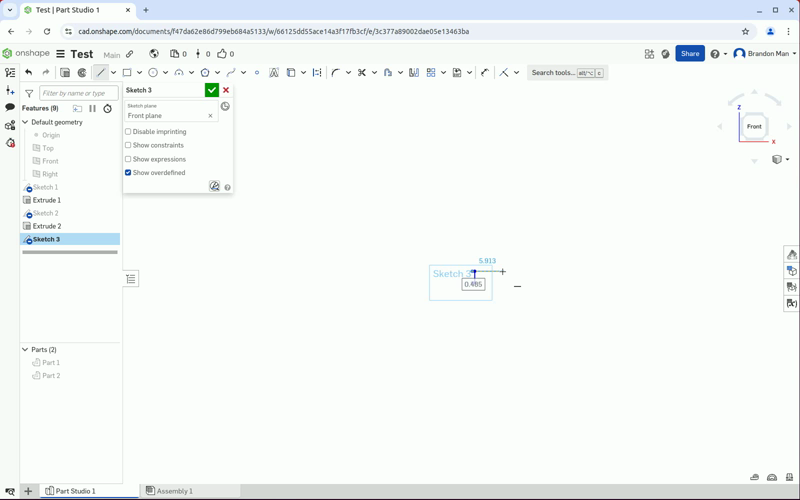
mouse_move(472, 282)
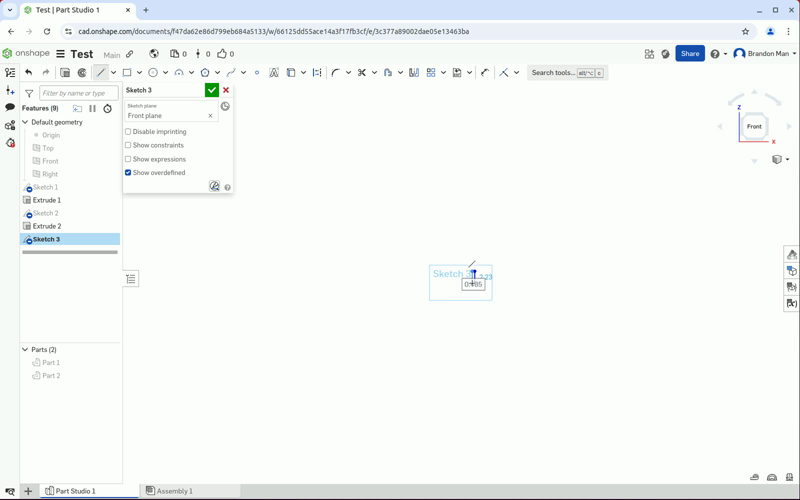
scroll(6)
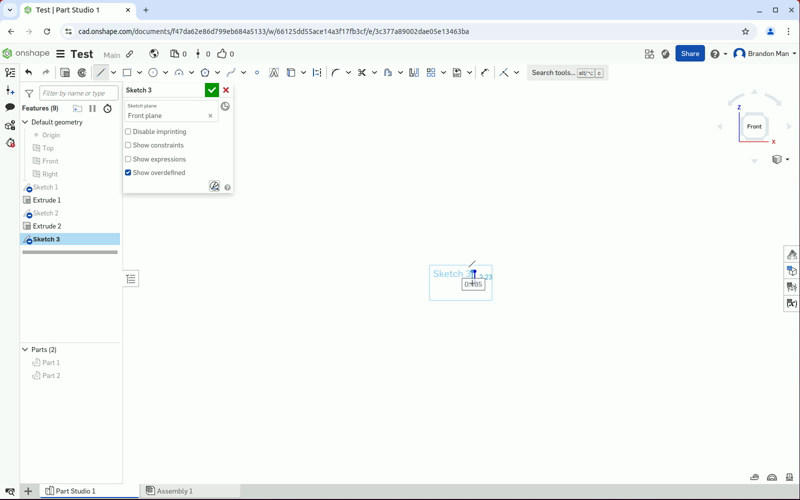
scroll(6)
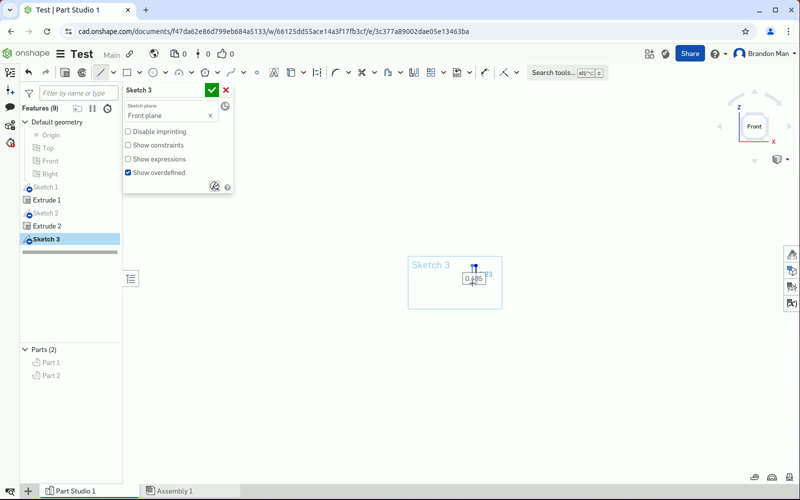
scroll(6)
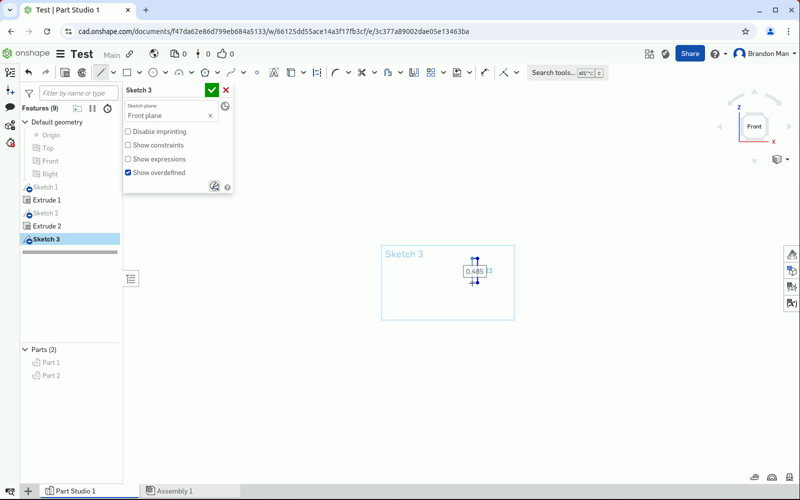
scroll(6)
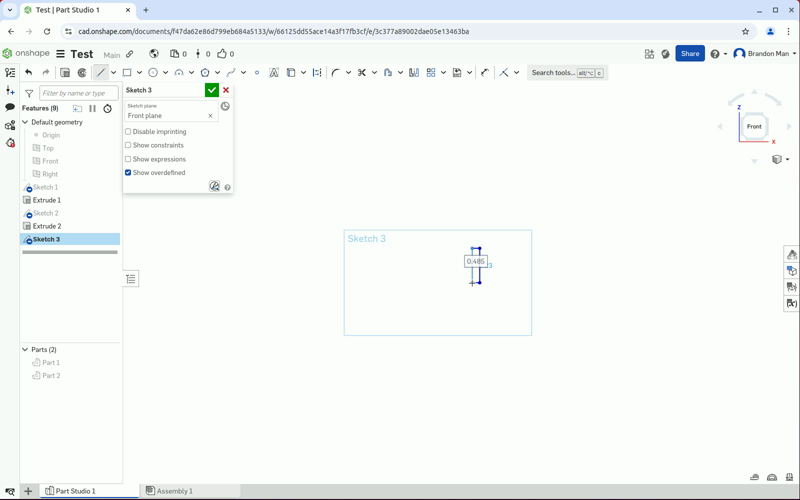
scroll(6)
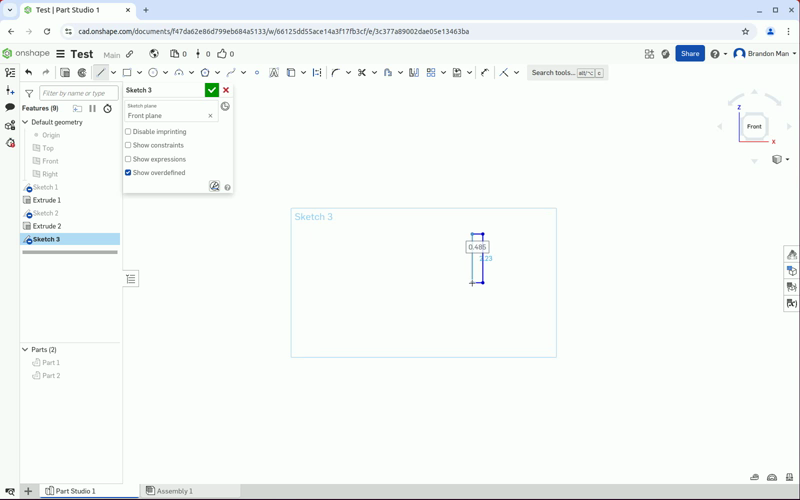
scroll(6)
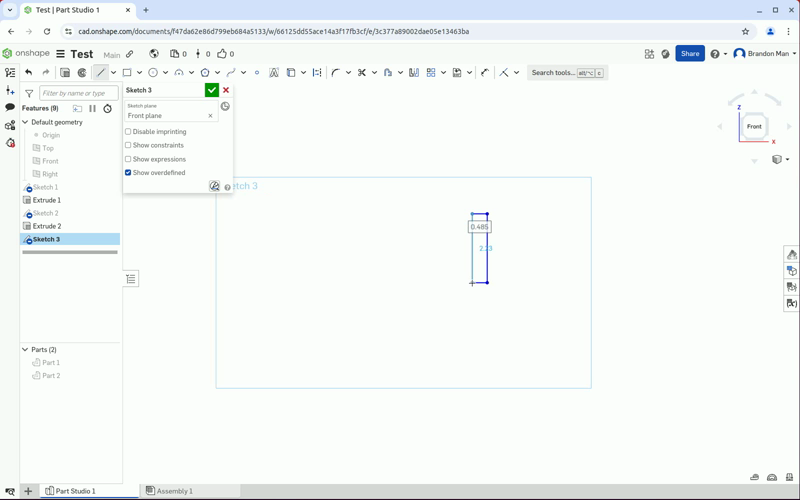
scroll(6)
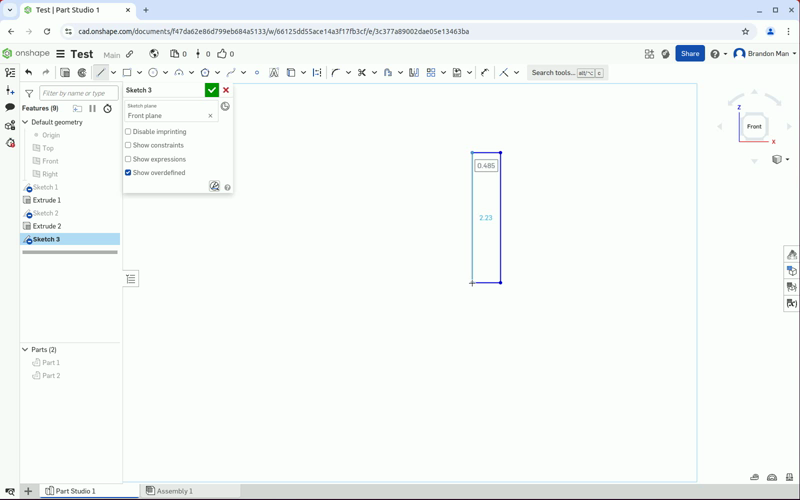
key_up(shift)
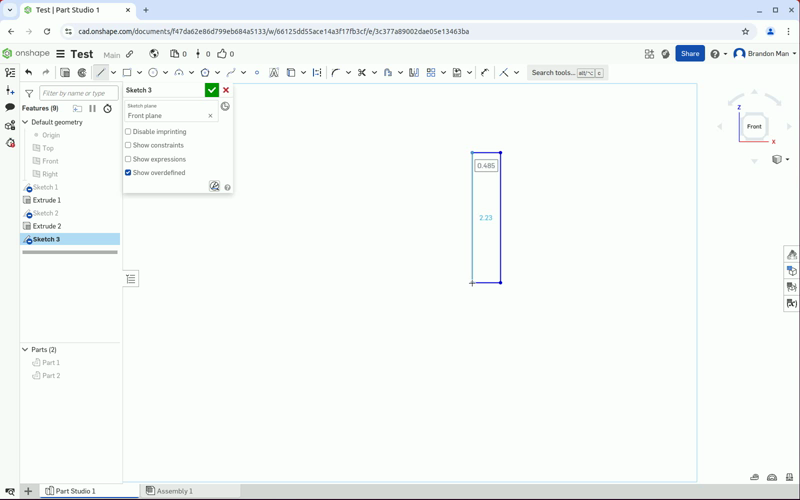
click(472, 282)
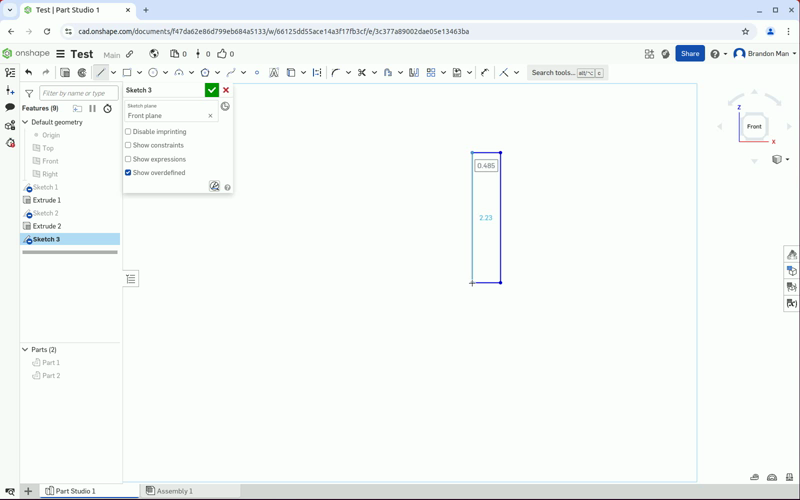
scroll(-6)
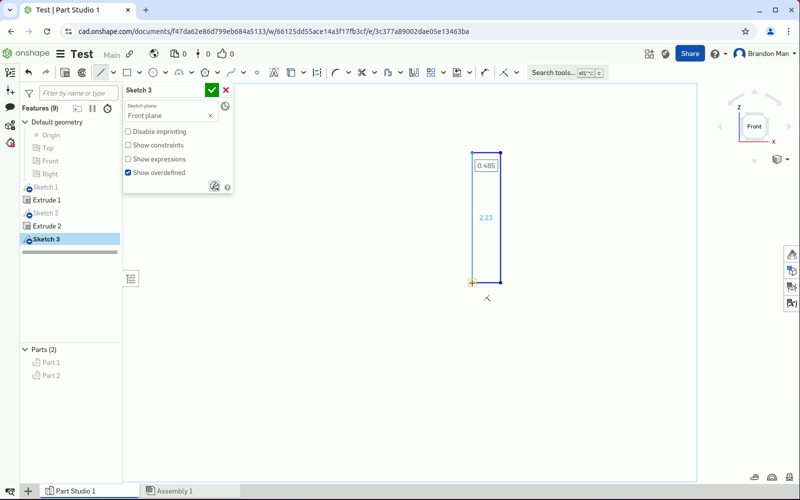
scroll(-6)
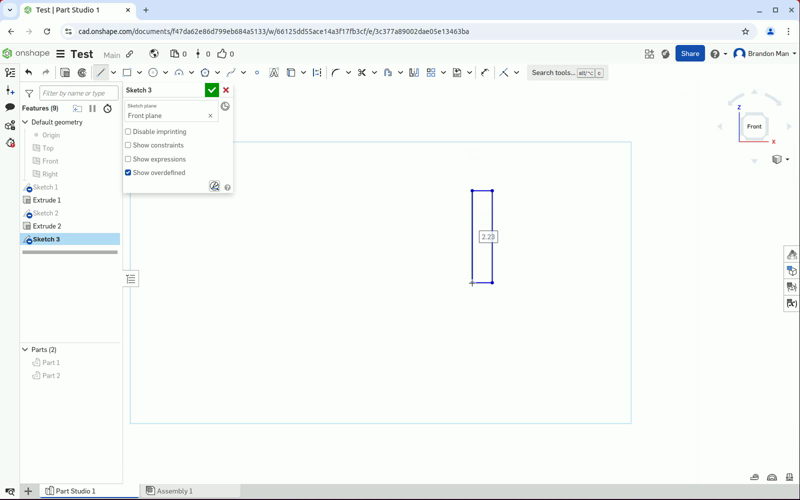
scroll(-6)
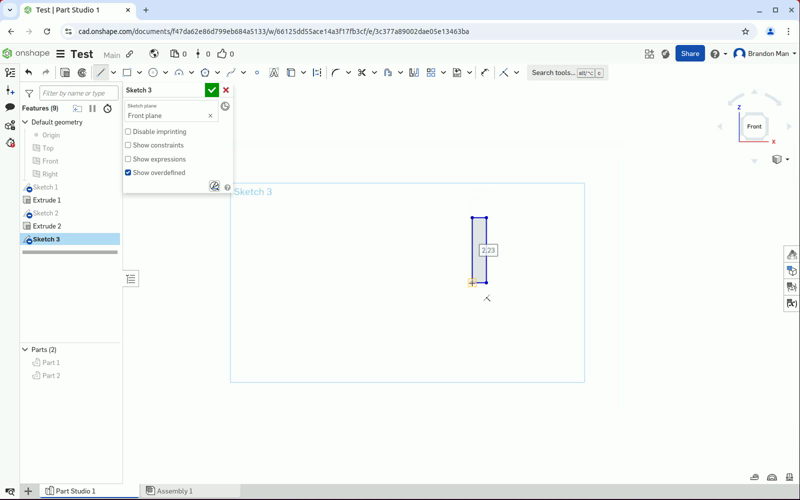
scroll(-6)
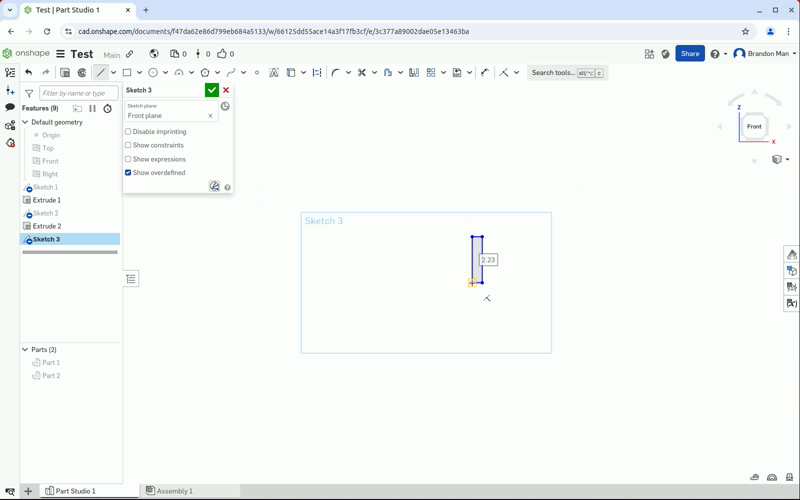
scroll(-6)
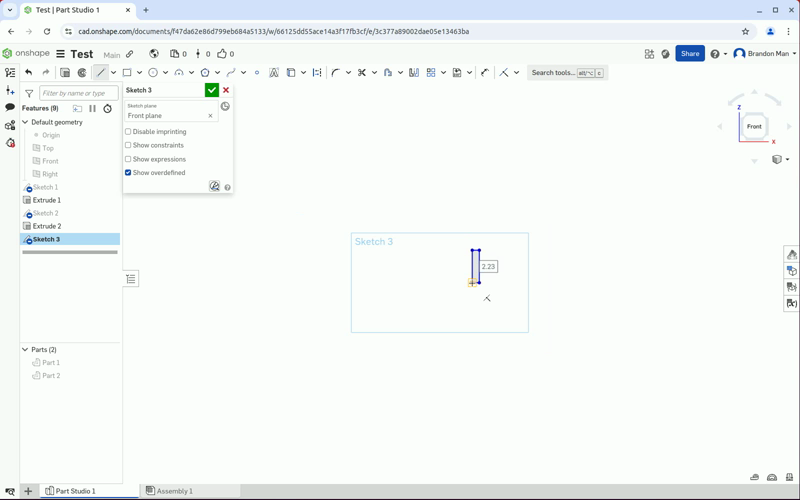
scroll(-6)
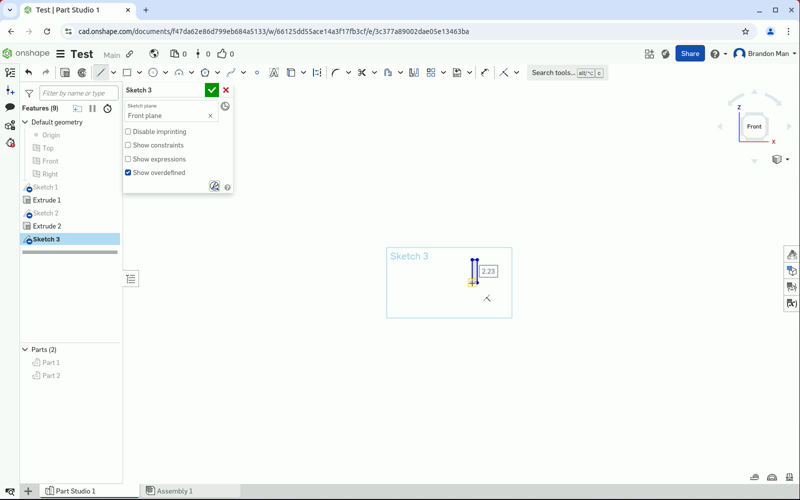
scroll(-6)
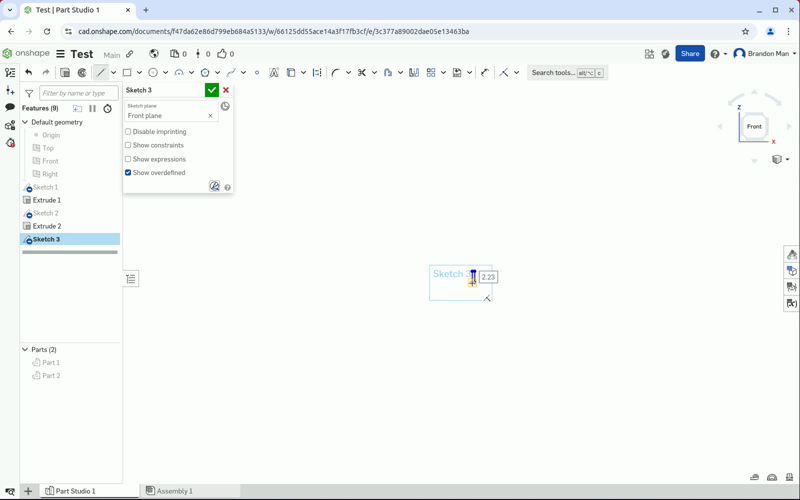
key(esc)
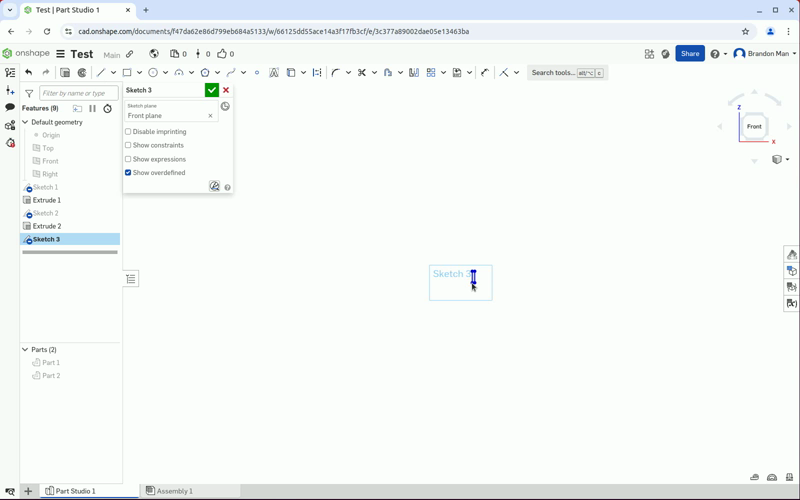
mouse_move(473, 280)
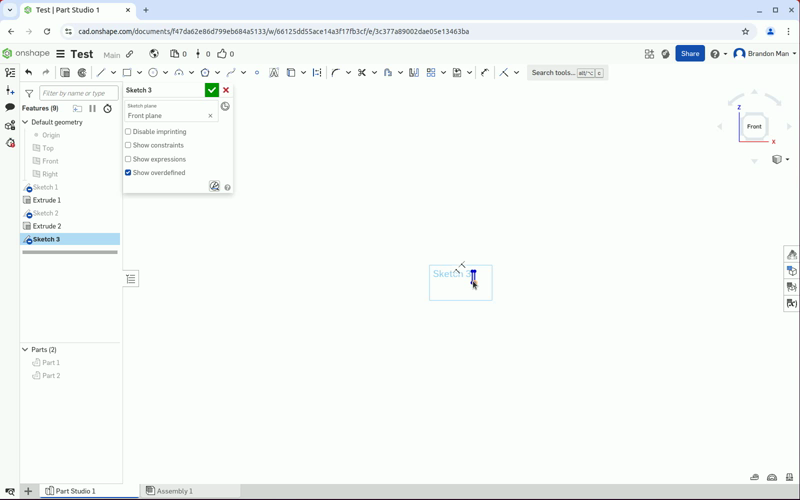
scroll(6)
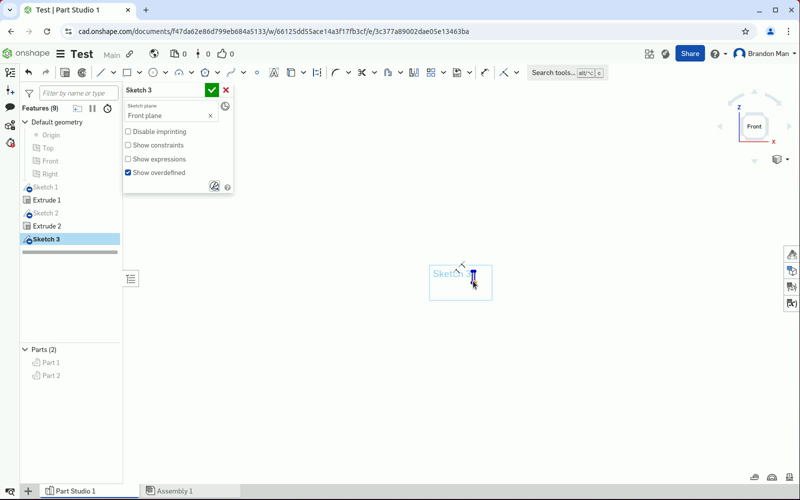
scroll(6)
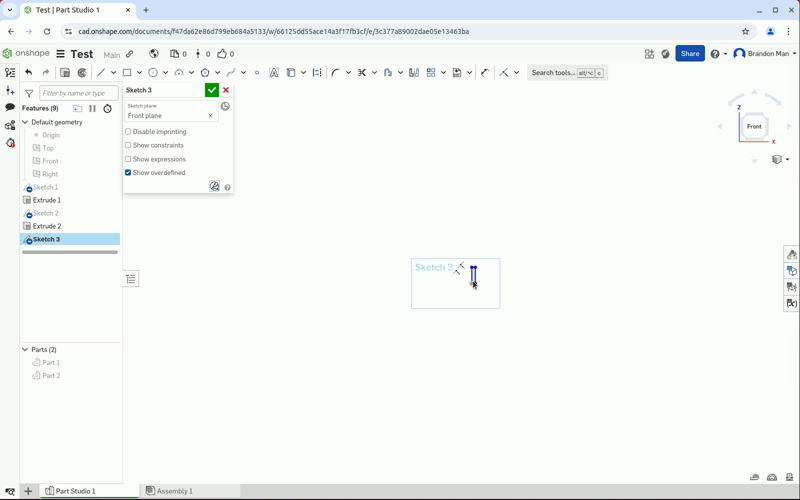
scroll(6)
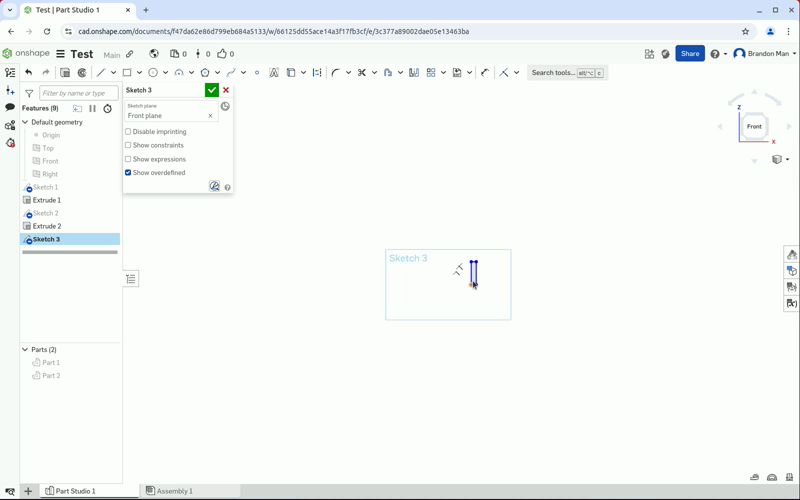
scroll(6)
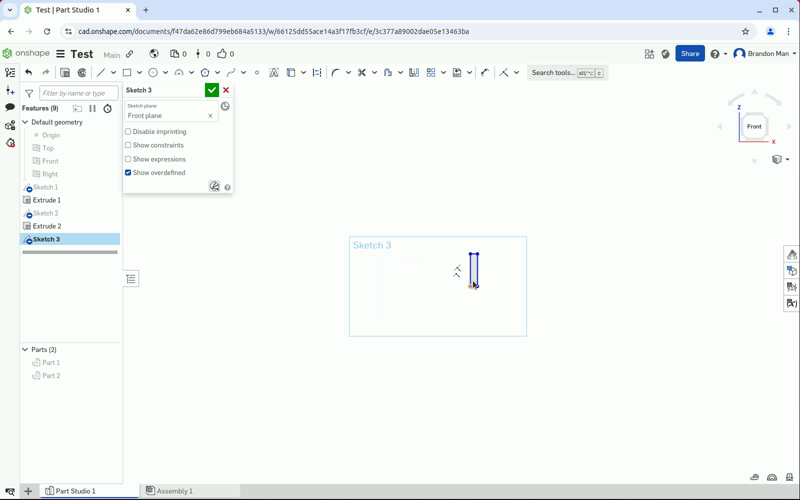
scroll(6)
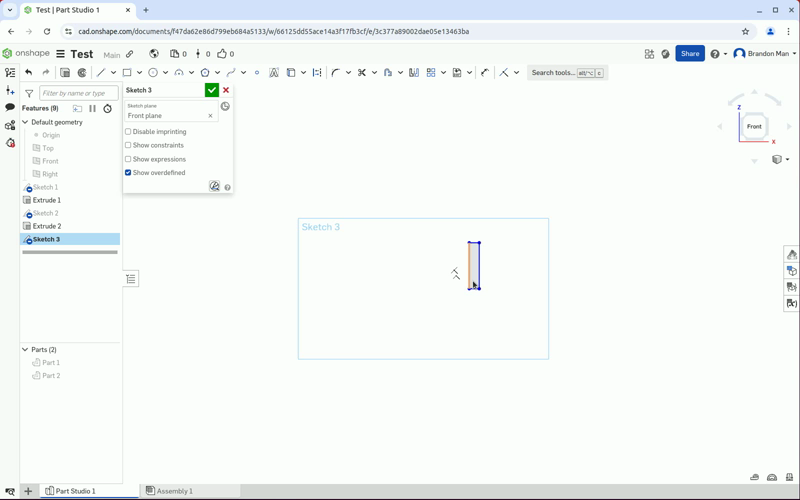
scroll(6)
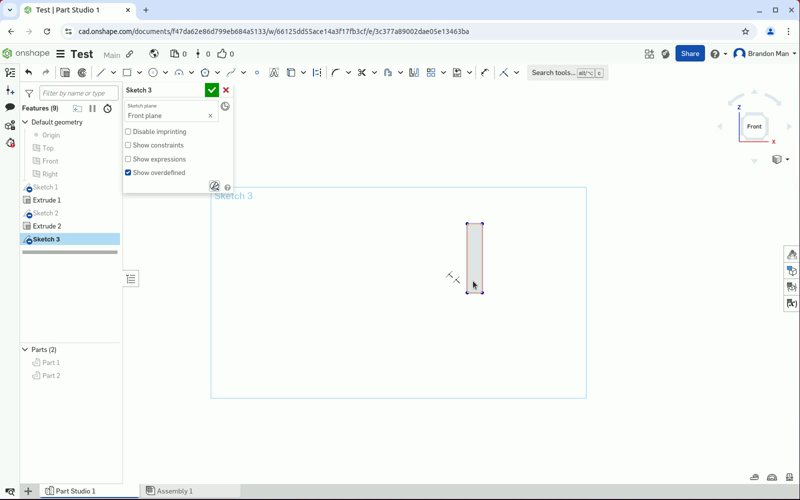
scroll(6)
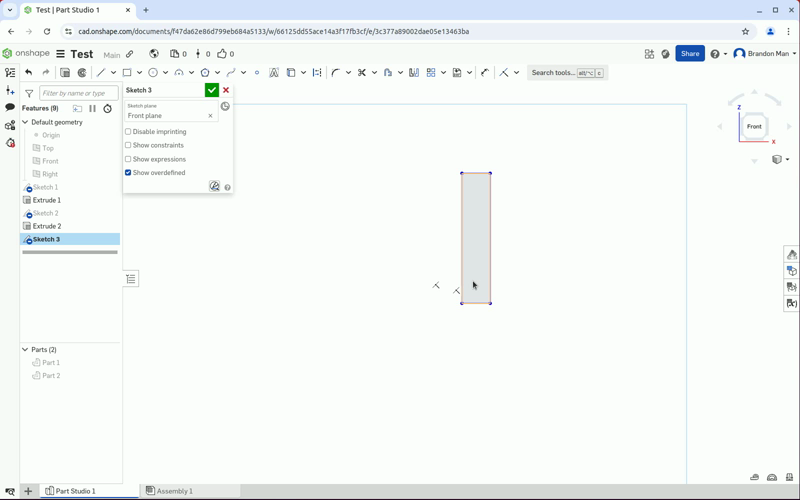
click(473, 280)
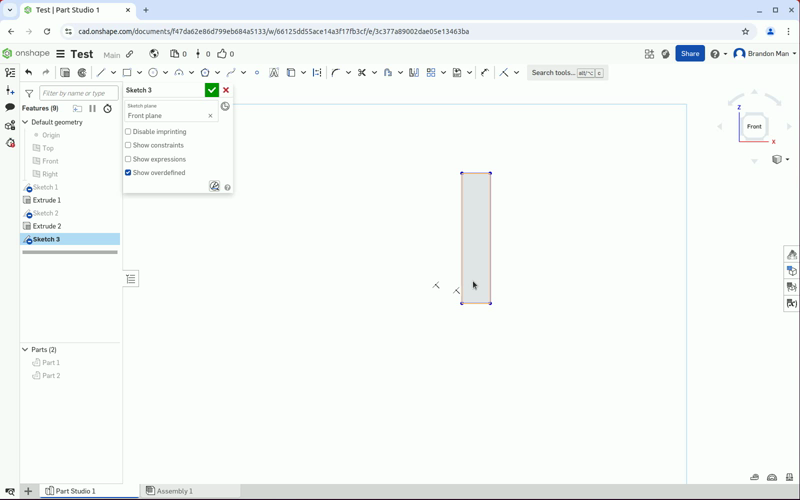
scroll(-6)
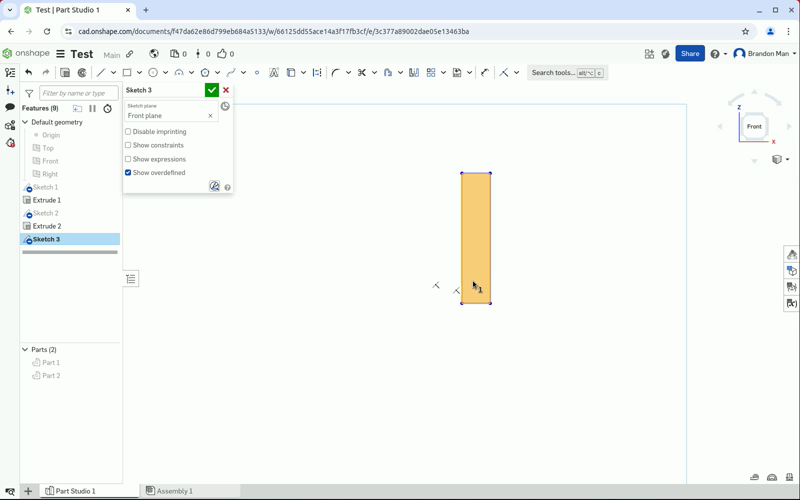
scroll(-6)
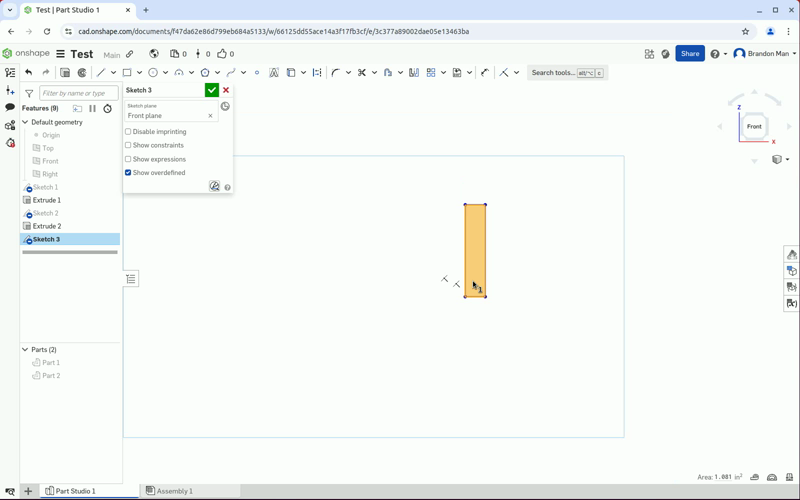
scroll(-6)
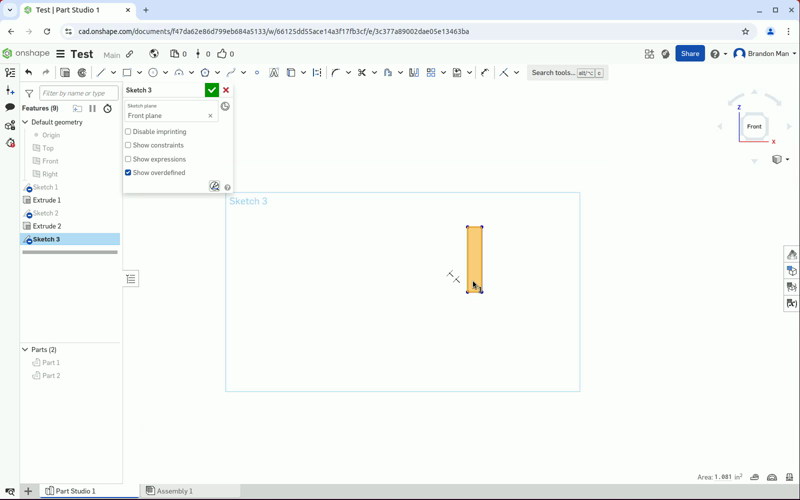
scroll(-6)
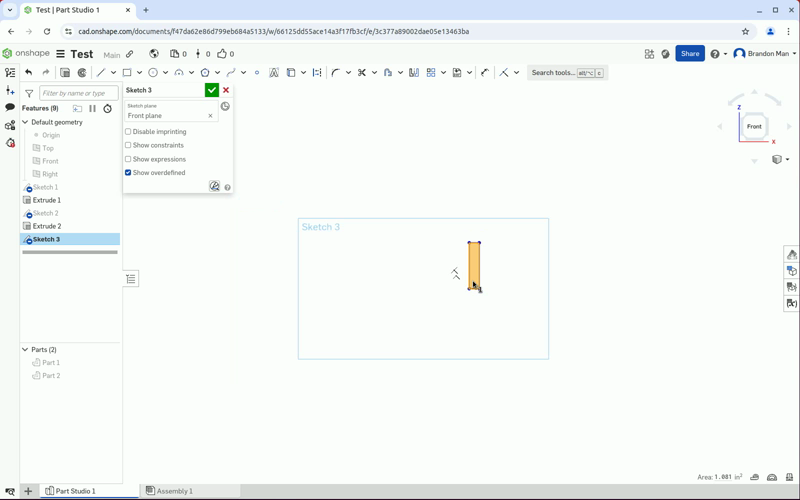
scroll(-6)
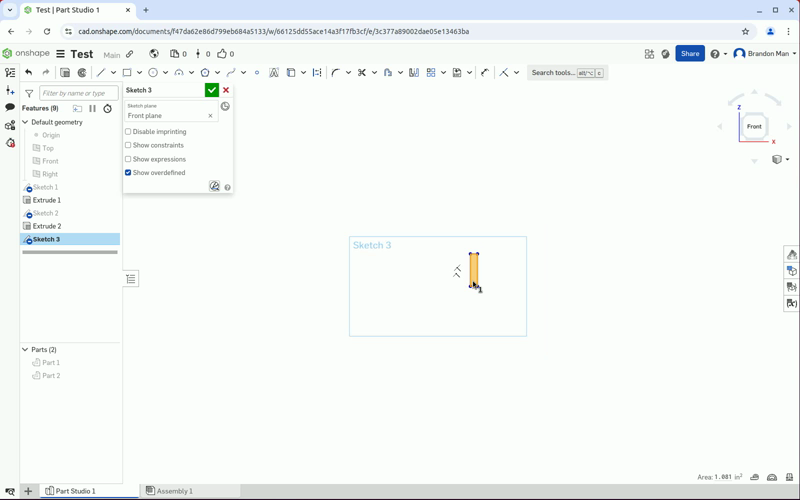
scroll(-6)
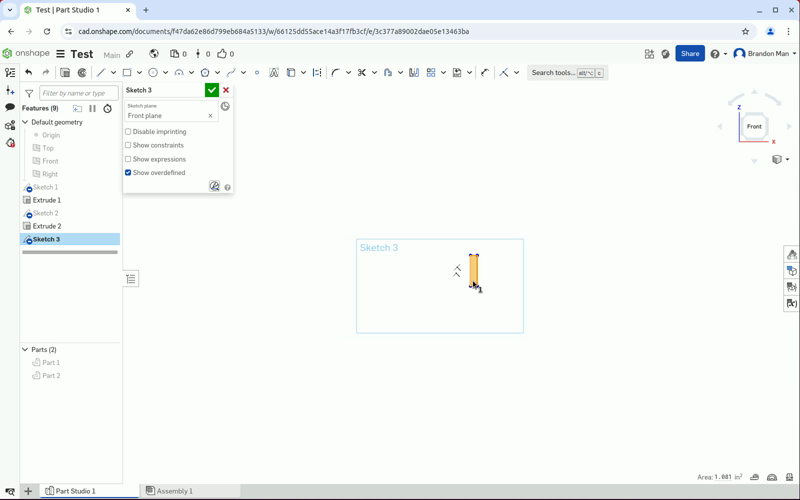
scroll(-6)
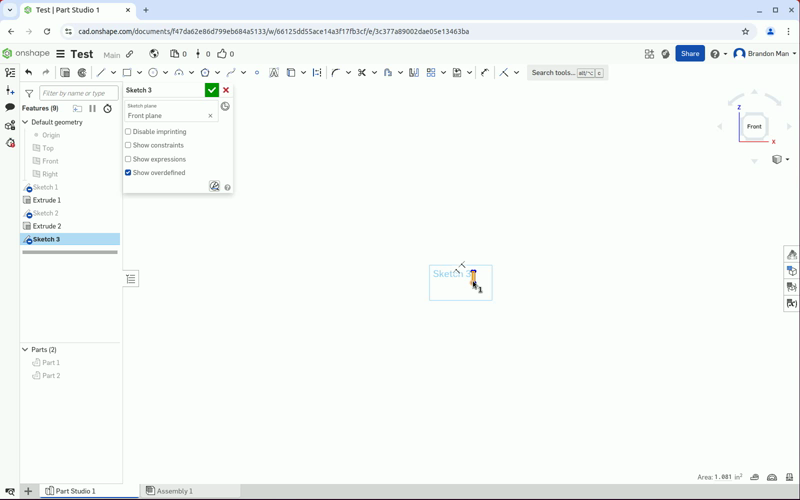
mouse_move(73, 352)
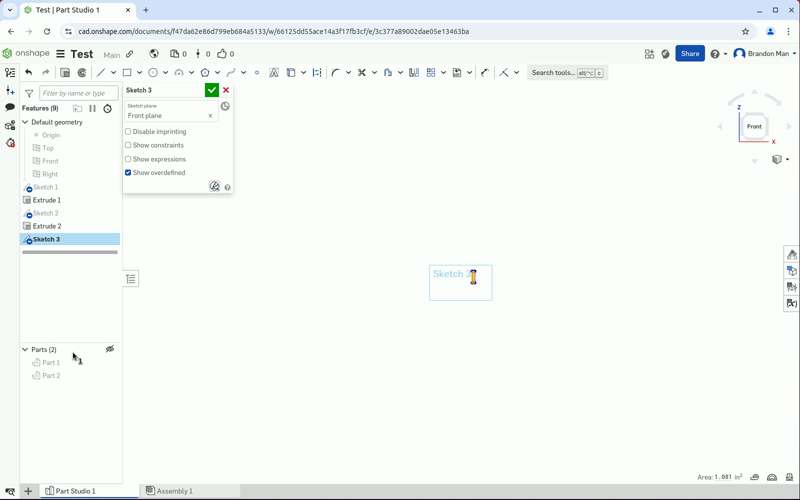
key(shift+y)
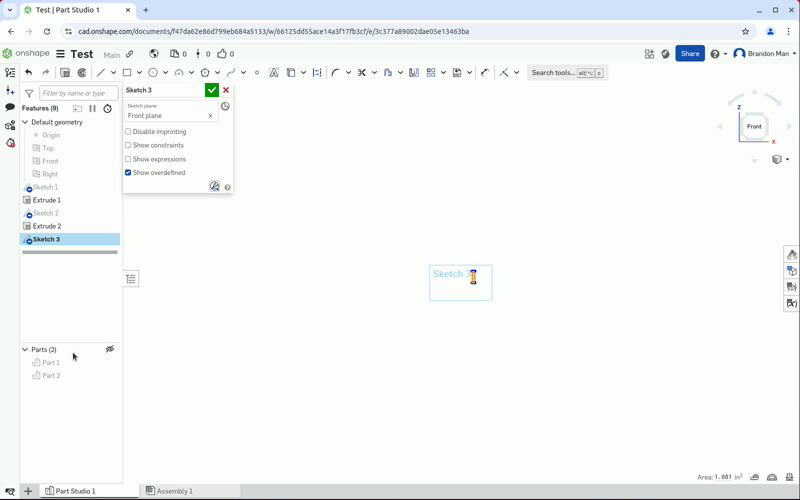
key(shift+e)
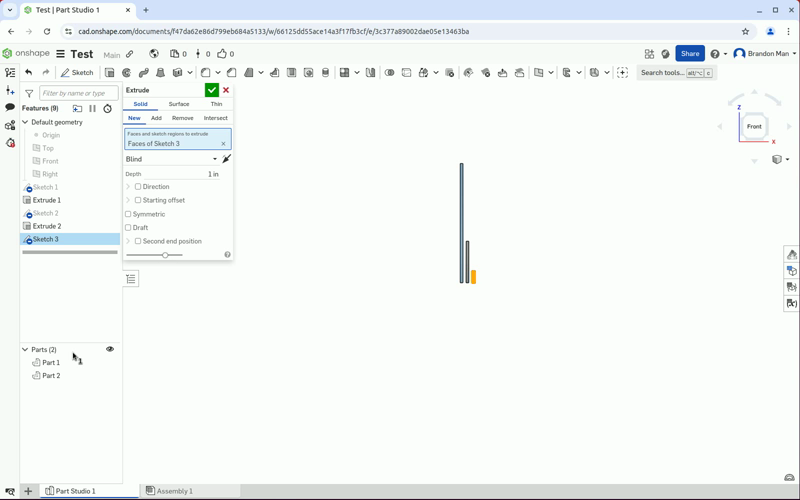
mouse_move(143, 106)
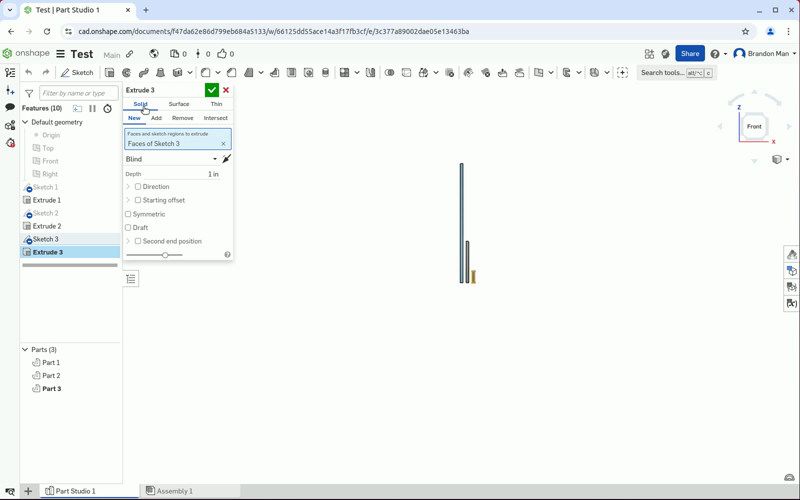
click(143, 106)
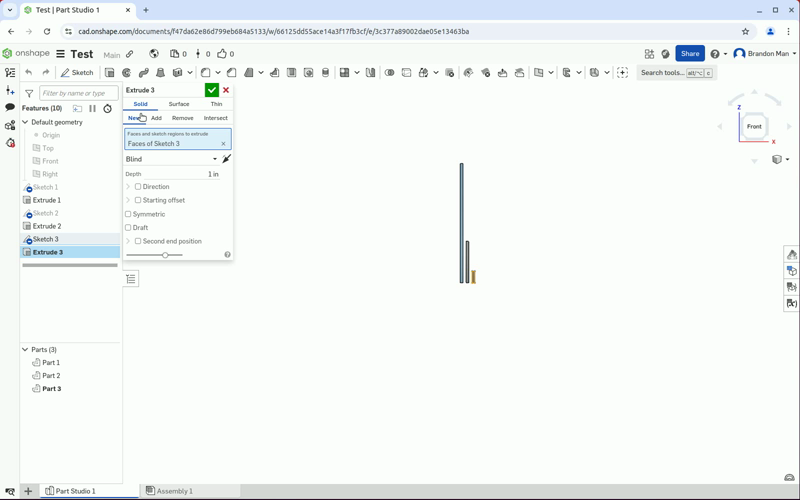
mouse_move(137, 120)
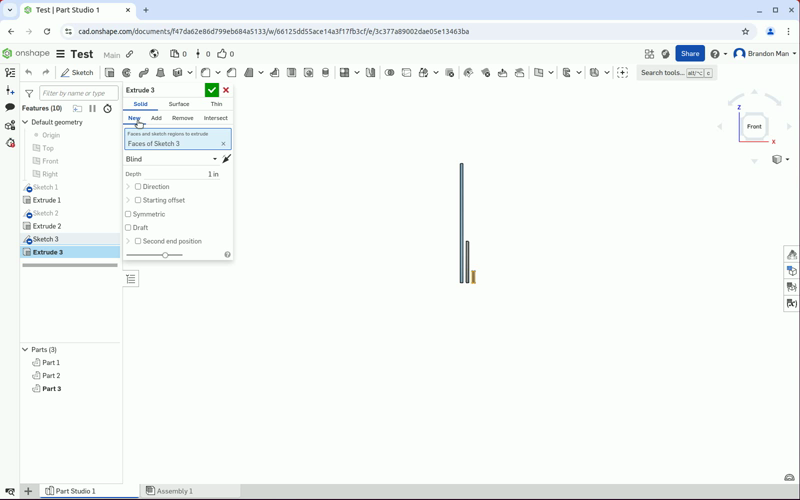
click(137, 120)
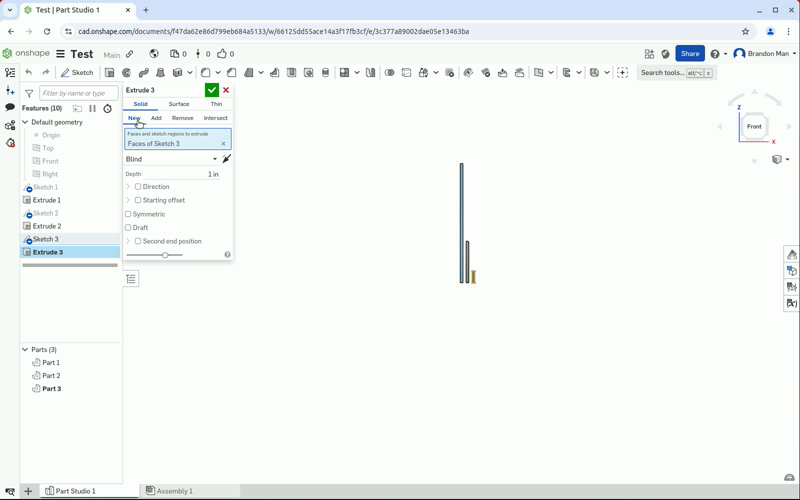
key(tab, 4)
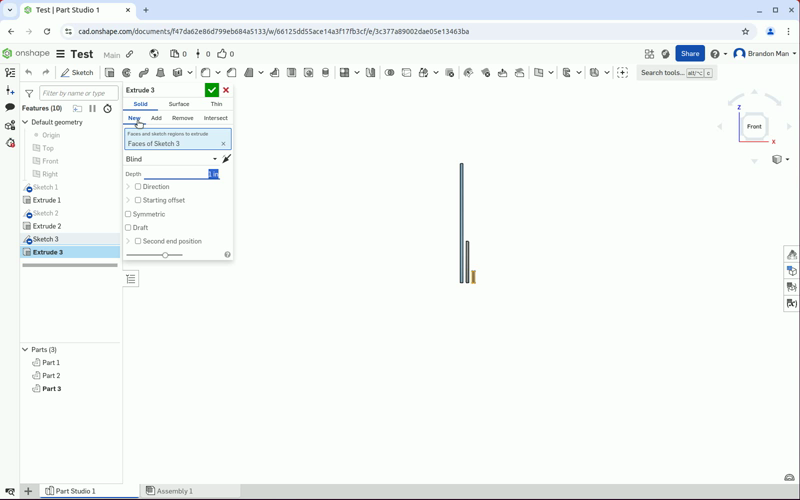
text(0.241)
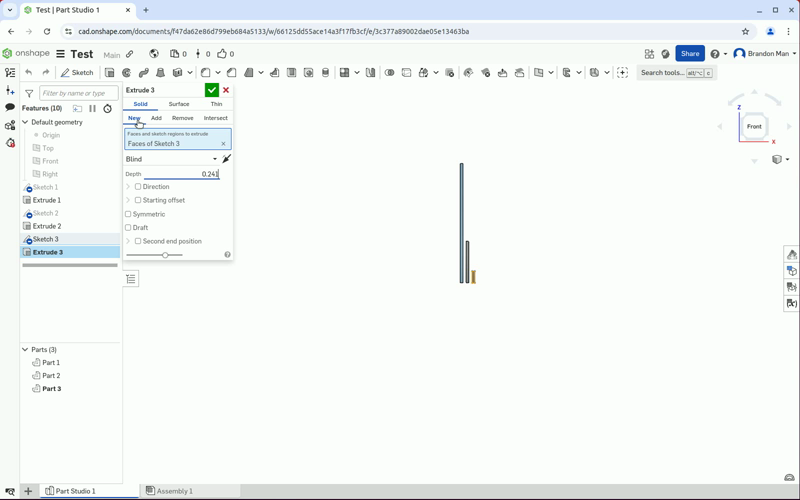
key(enter)
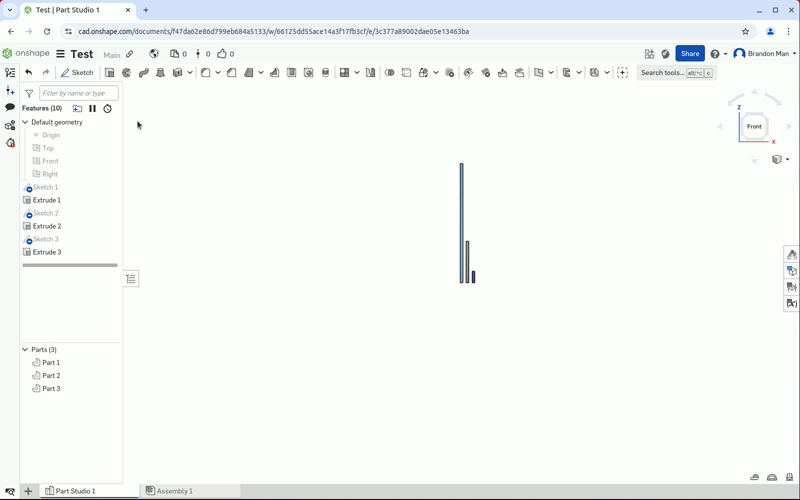
key(shift+h)
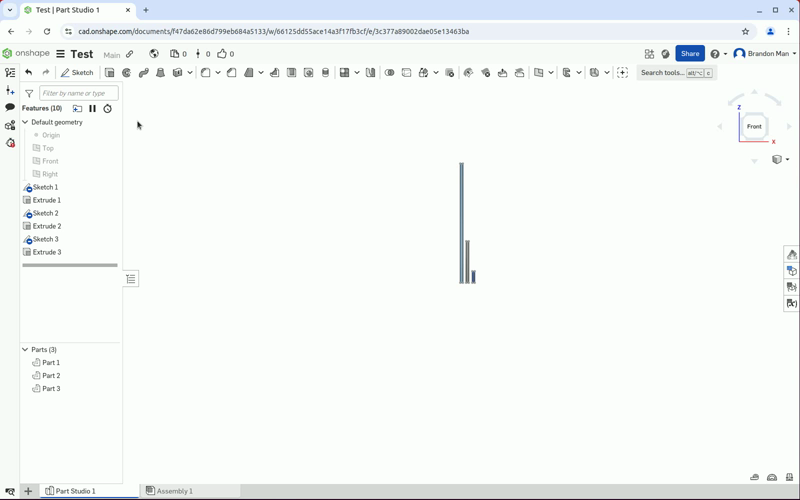
key(shift+h)
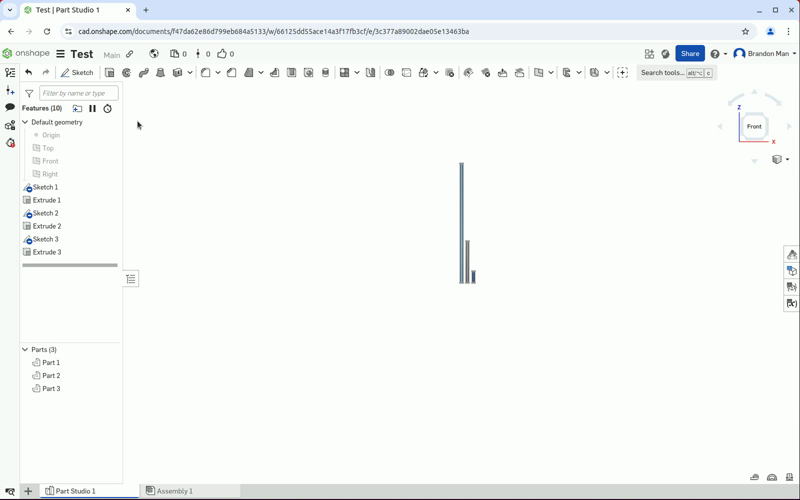
key(shift+7)
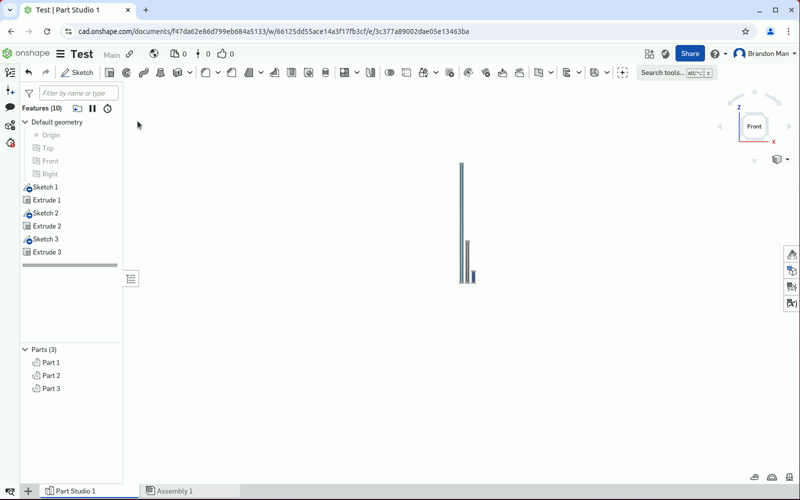
key(left, 2)
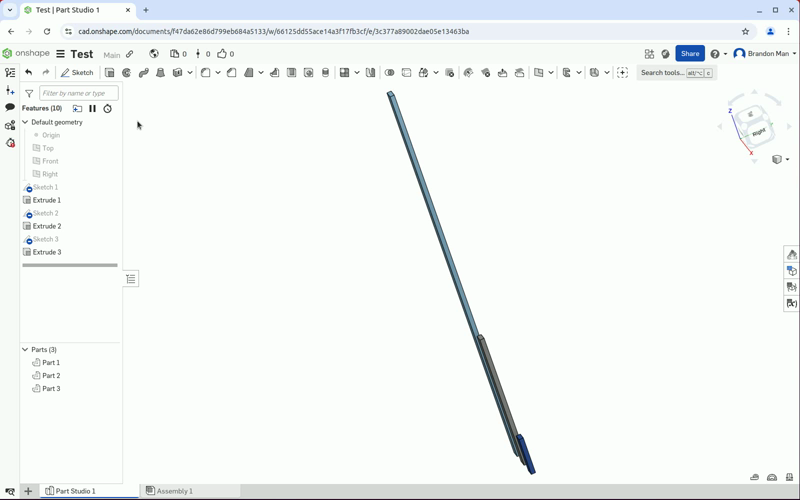
key(down, 2)
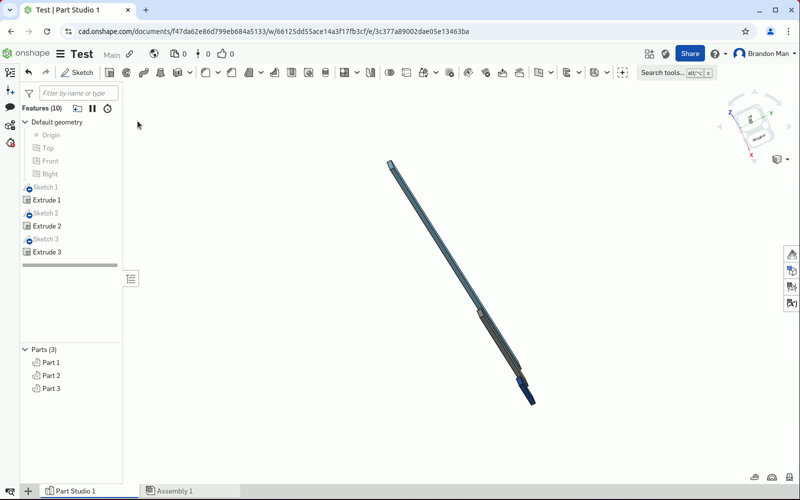
key(up, 2)
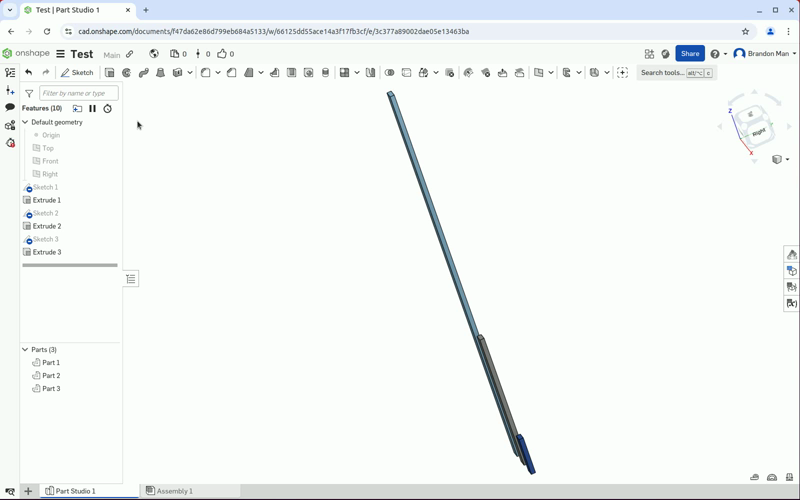
key(right, 2)
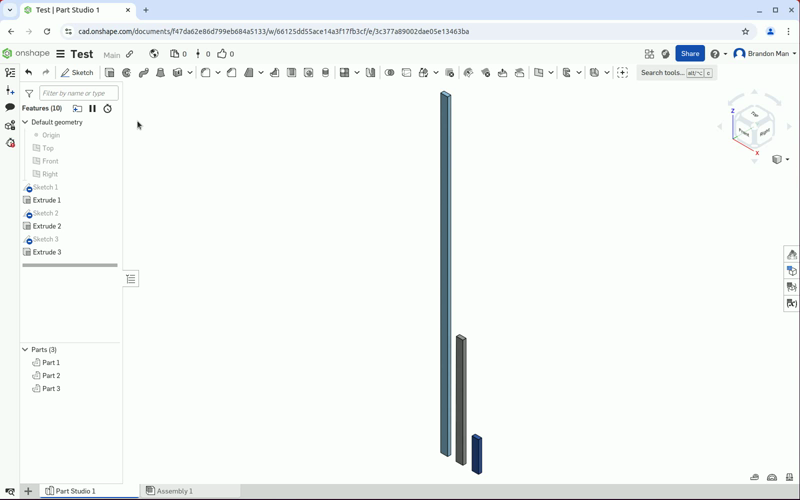
mouse_move(73, 189)
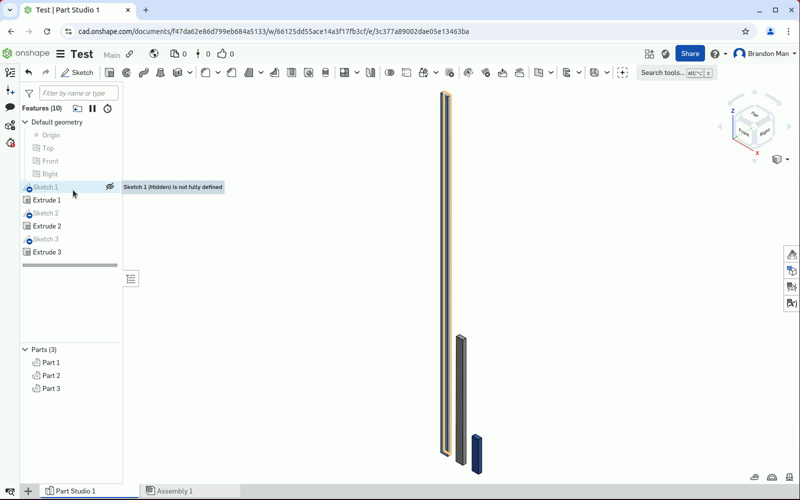
click(73, 189)